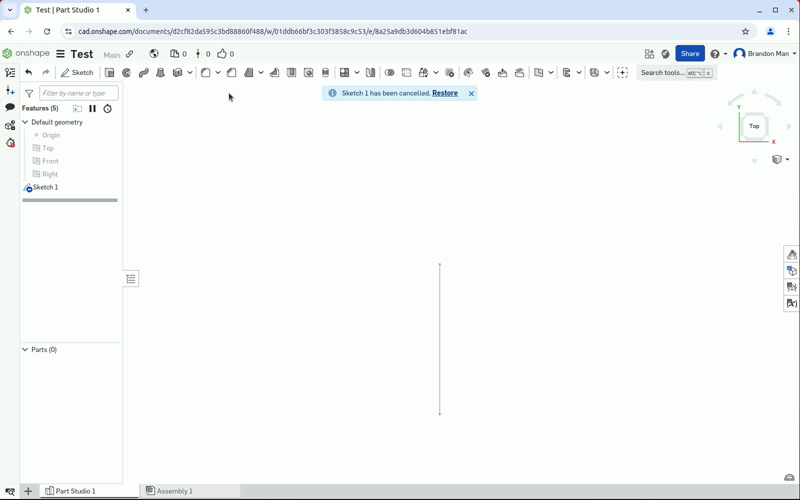
key(shift+h)
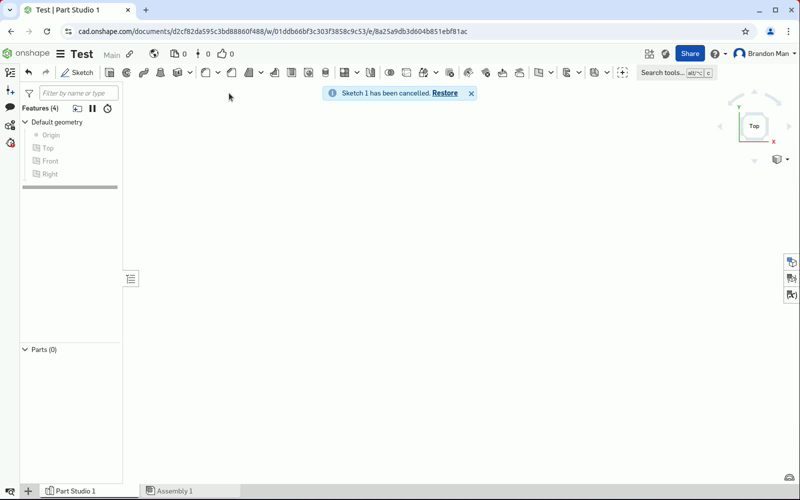
mouse_move(73, 352)
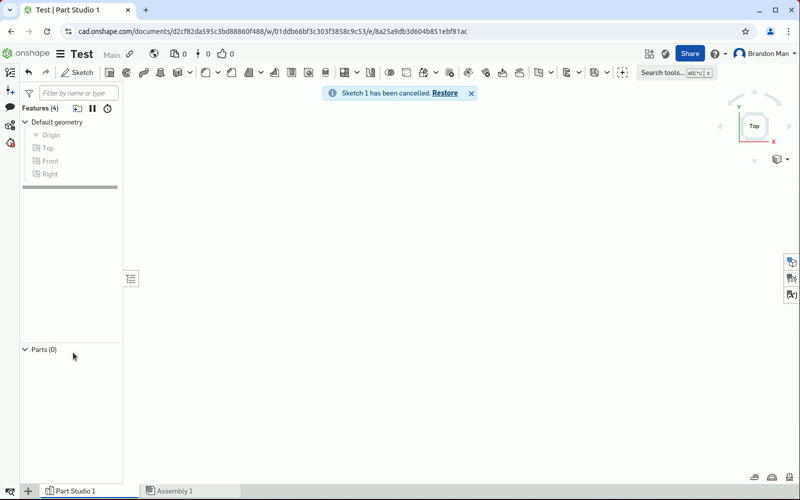
key(y)
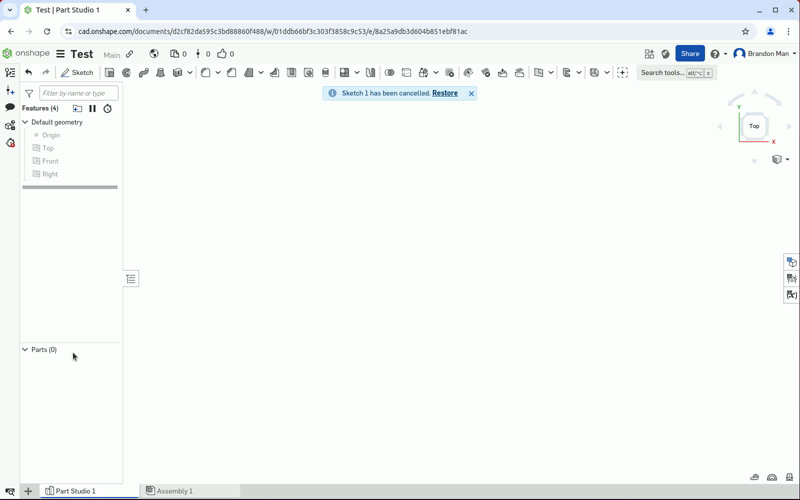
key(shift+p)
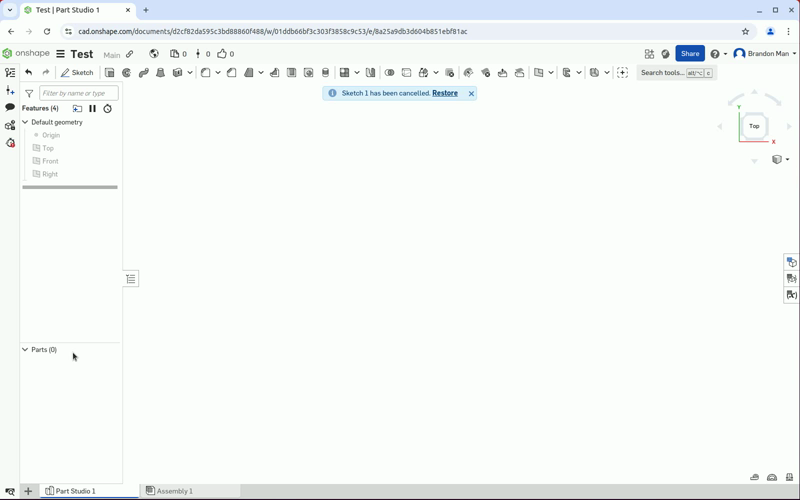
key(space)
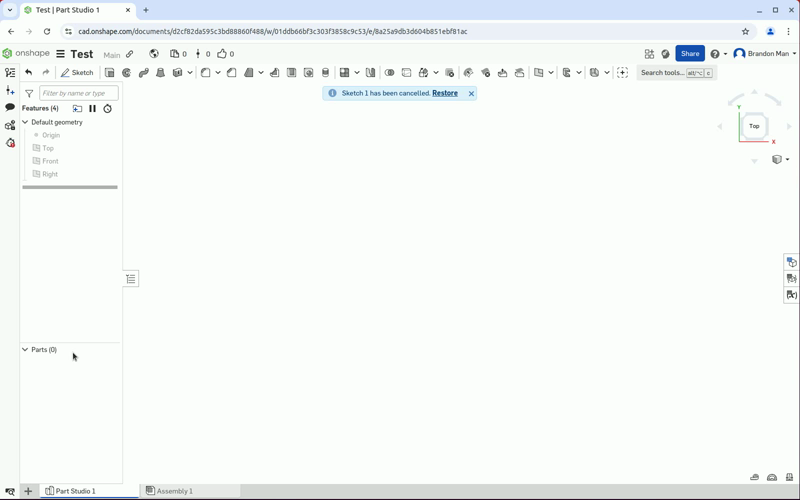
key_down(shift)
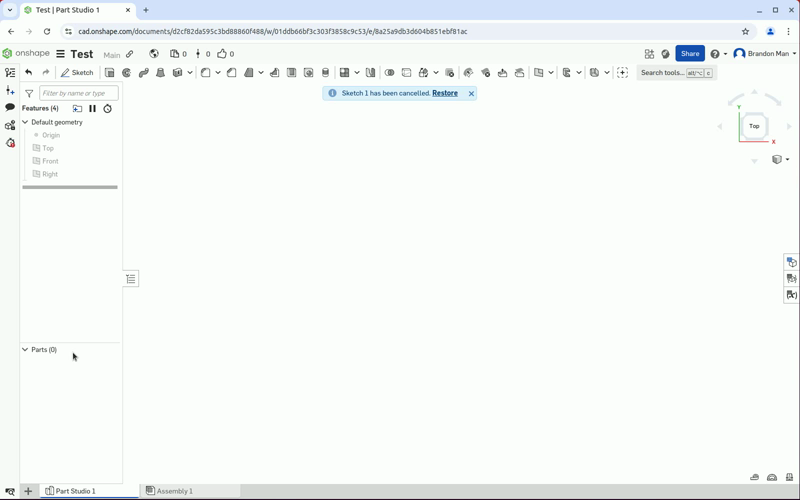
key(up)
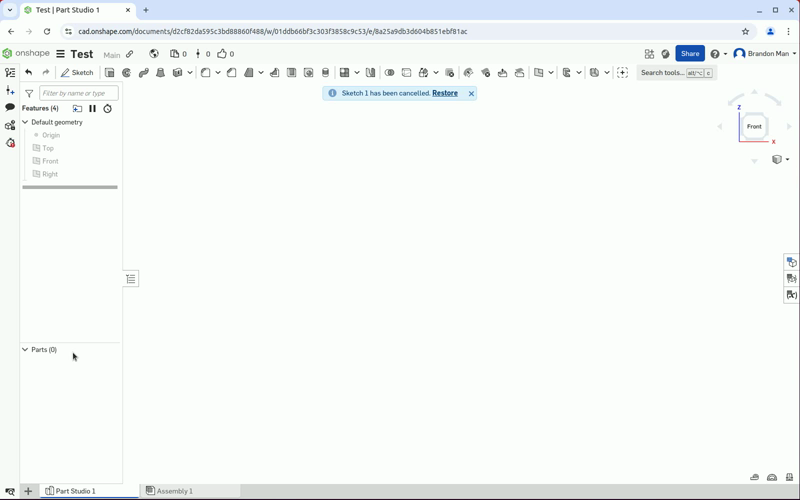
key_up(shift)
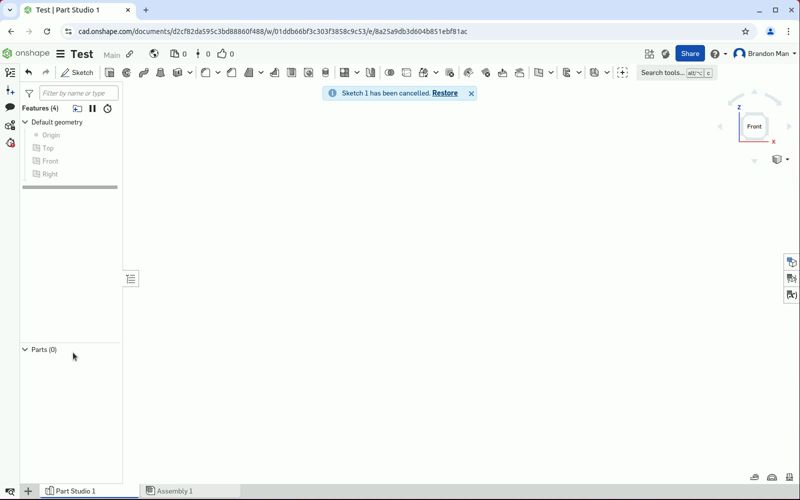
mouse_move(73, 352)
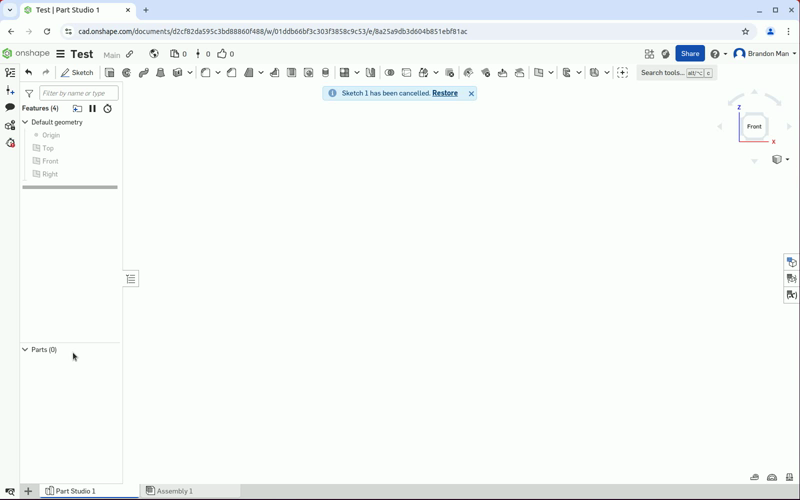
key(shift+y)
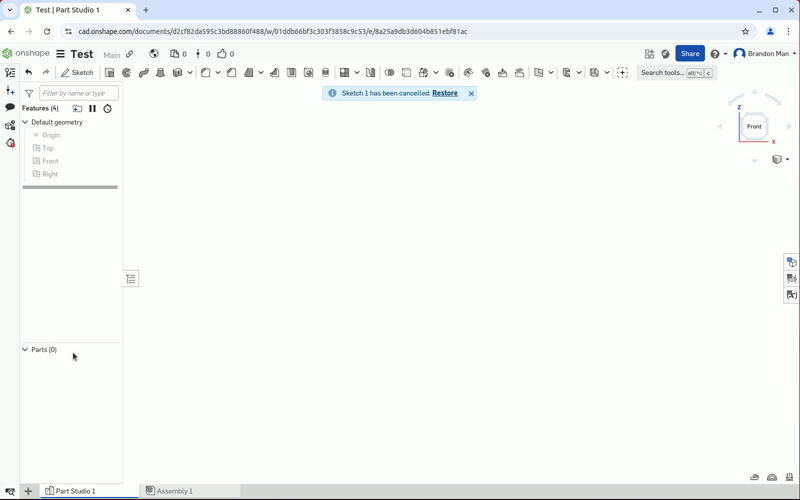
key(shift+s)
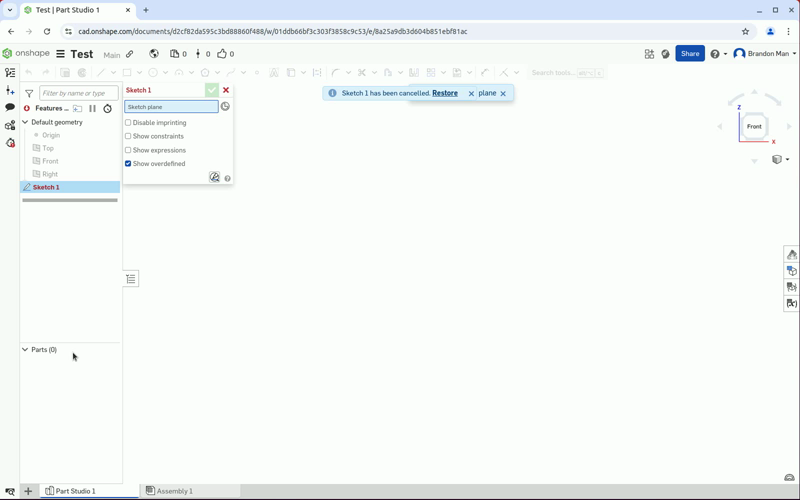
mouse_move(73, 163)
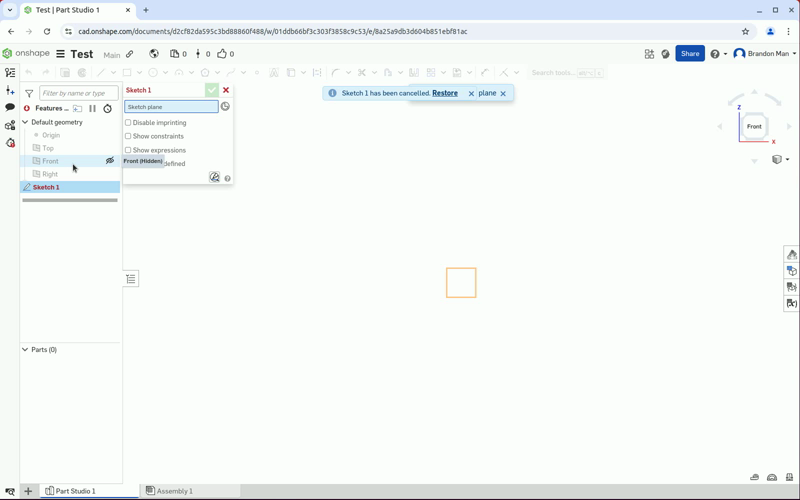
click(73, 163)
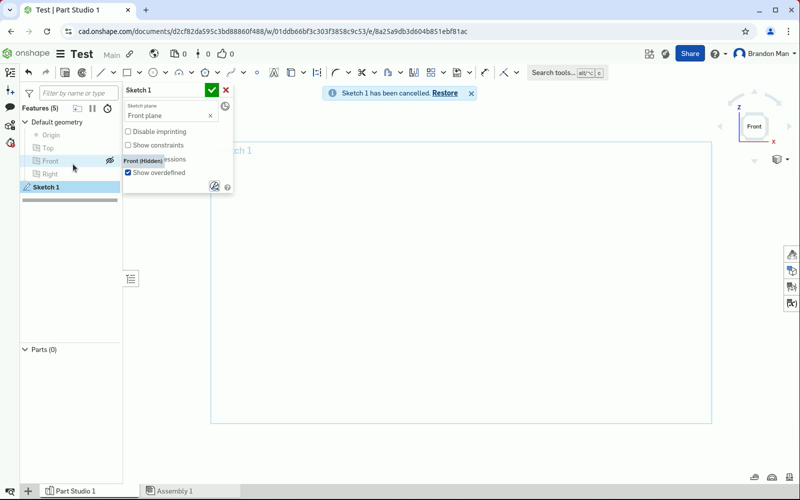
mouse_move(73, 352)
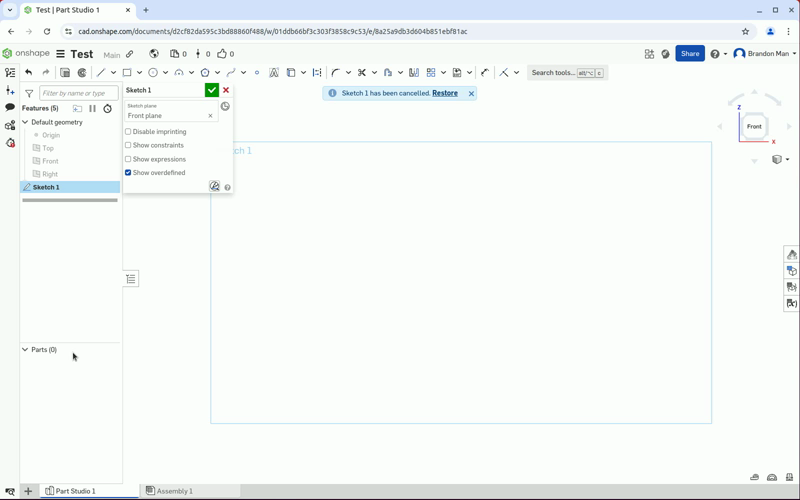
key(y)
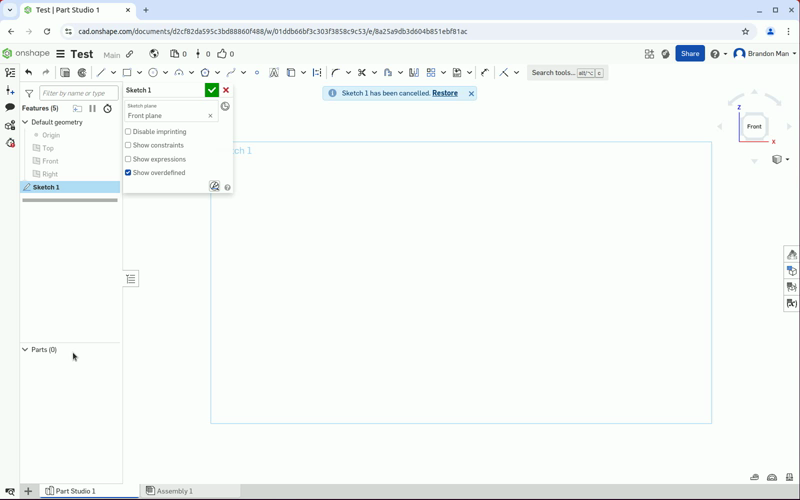
key(l)
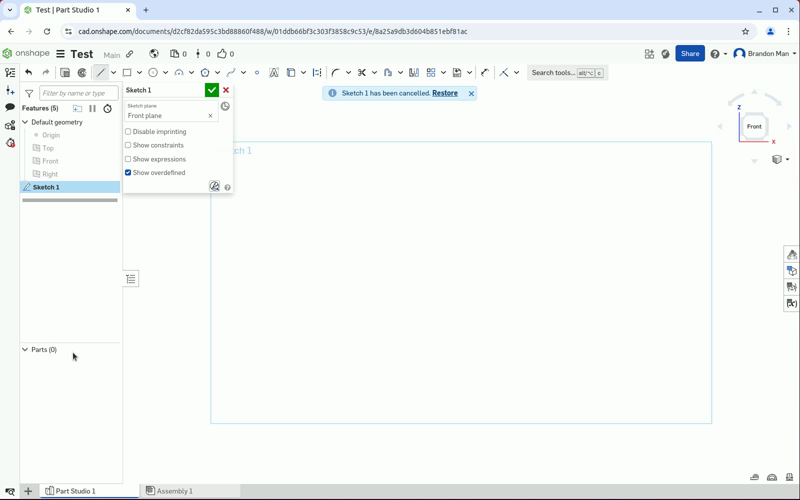
key_down(shift)
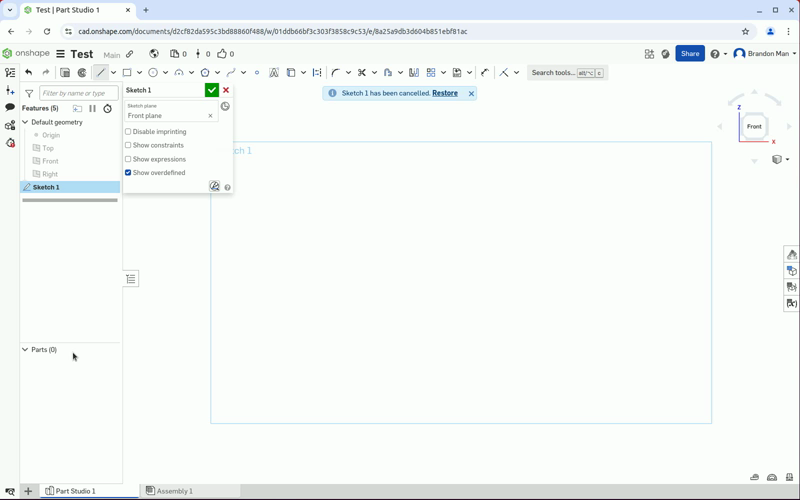
mouse_move(348, 282)
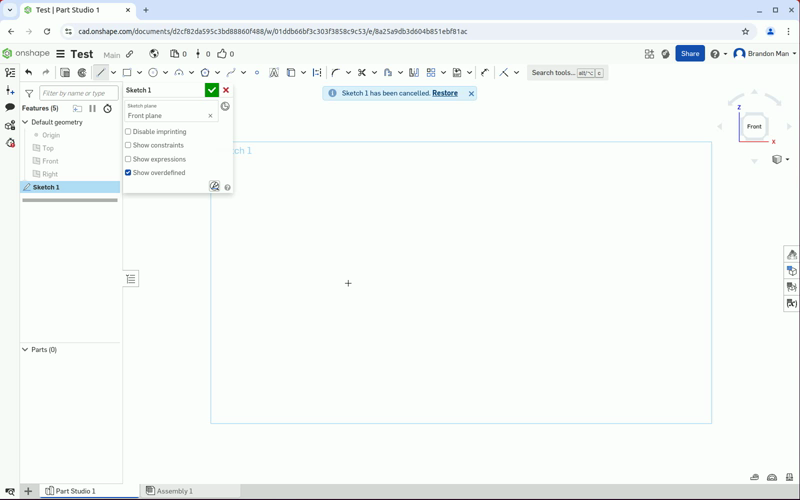
click(348, 282)
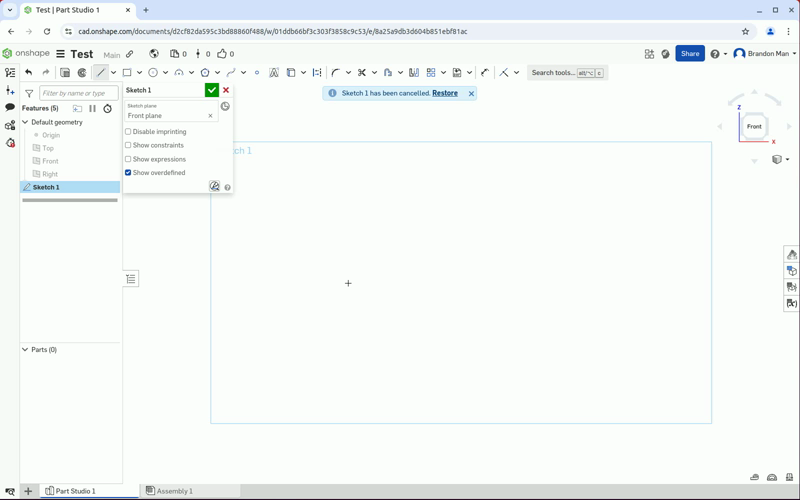
key_up(shift)
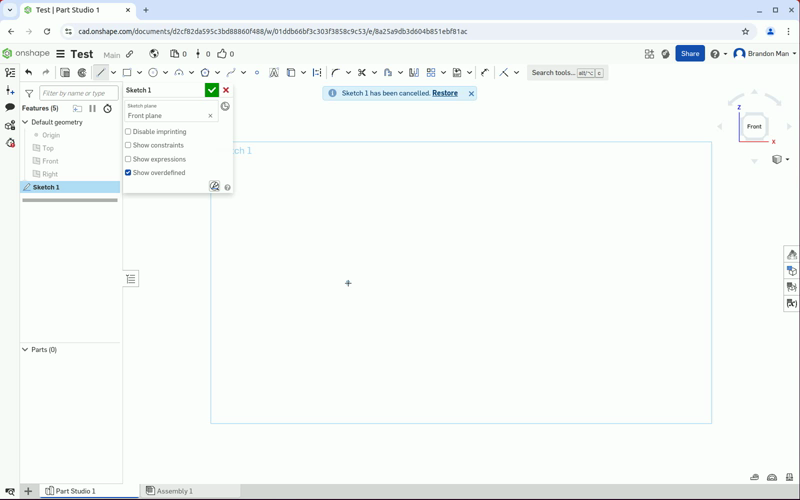
key_down(shift)
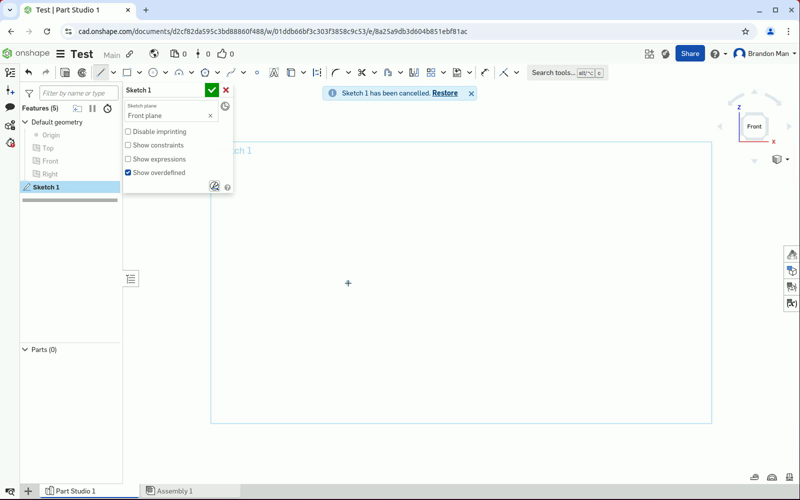
mouse_move(460, 282)
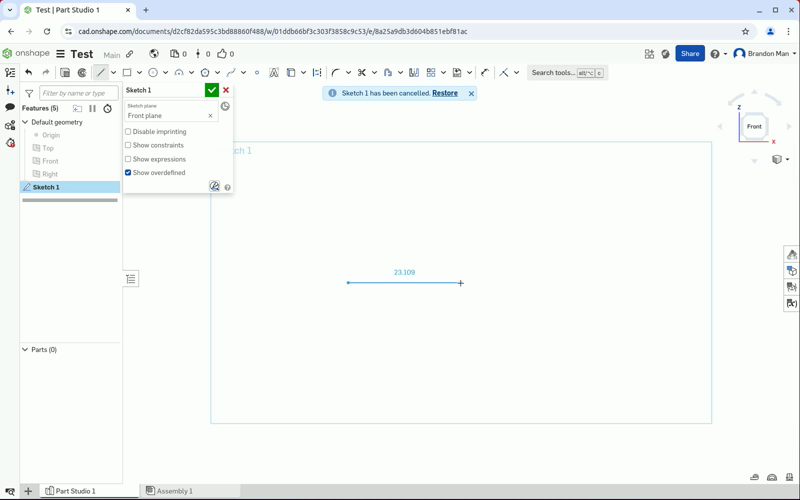
click(460, 282)
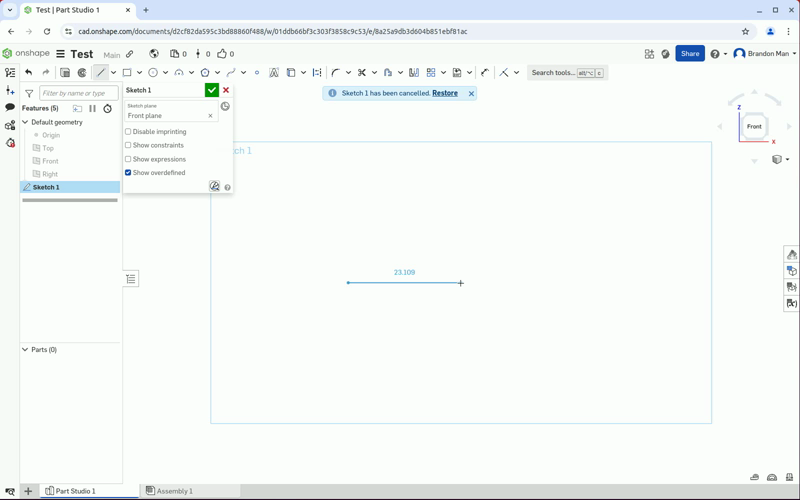
key_up(shift)
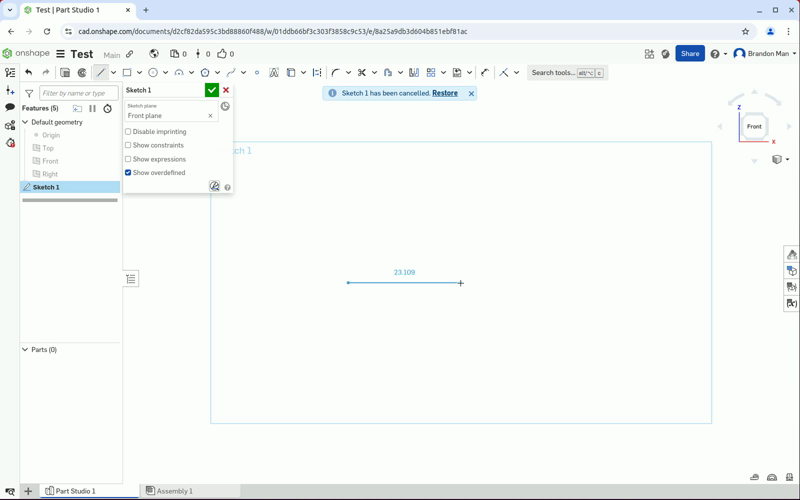
key_down(shift)
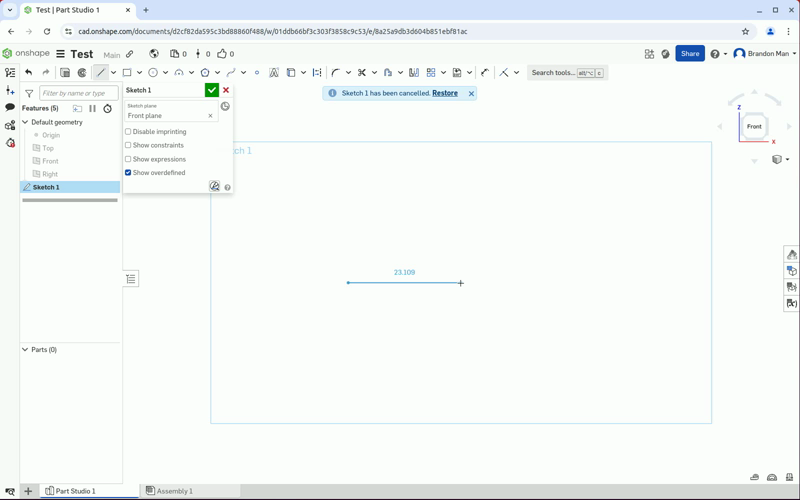
mouse_move(460, 170)
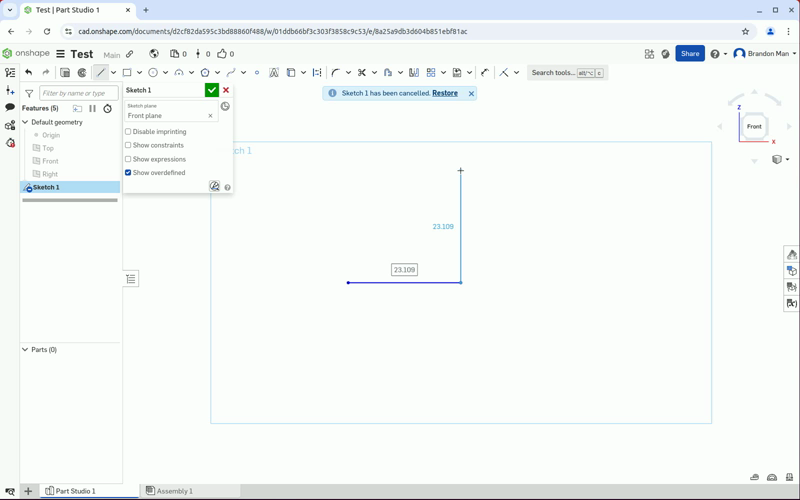
click(460, 170)
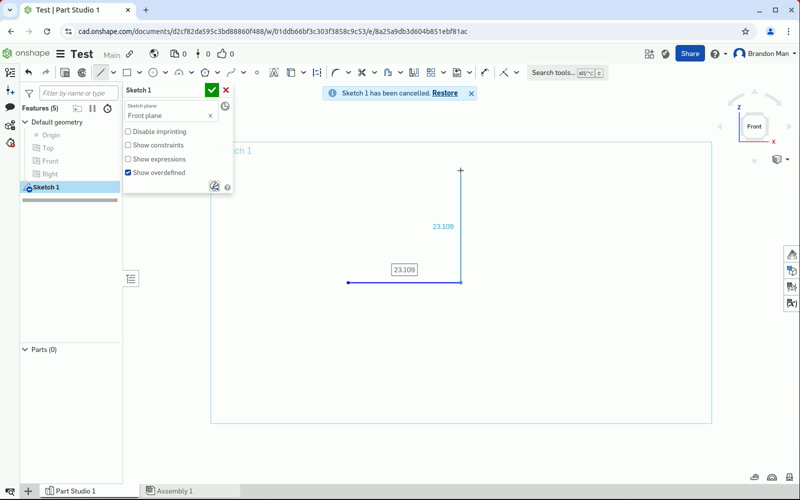
key_up(shift)
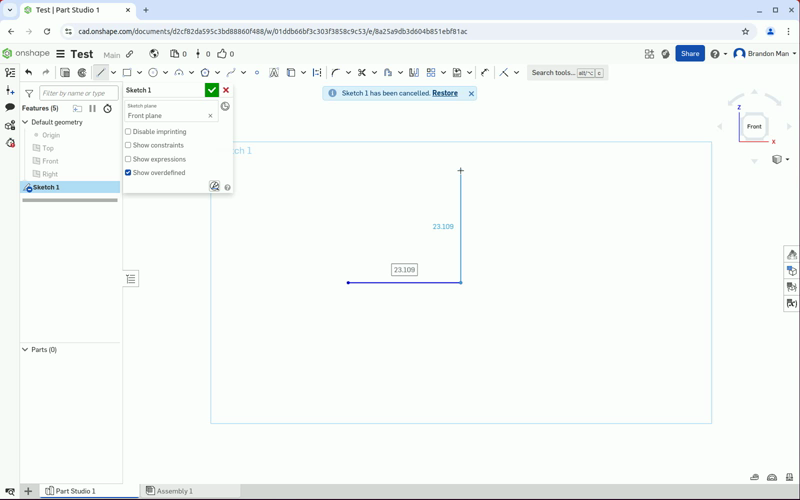
key_down(shift)
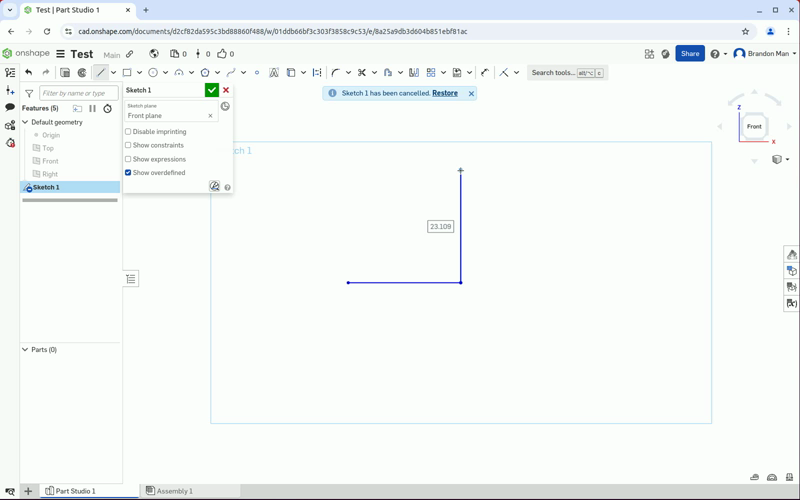
mouse_move(348, 170)
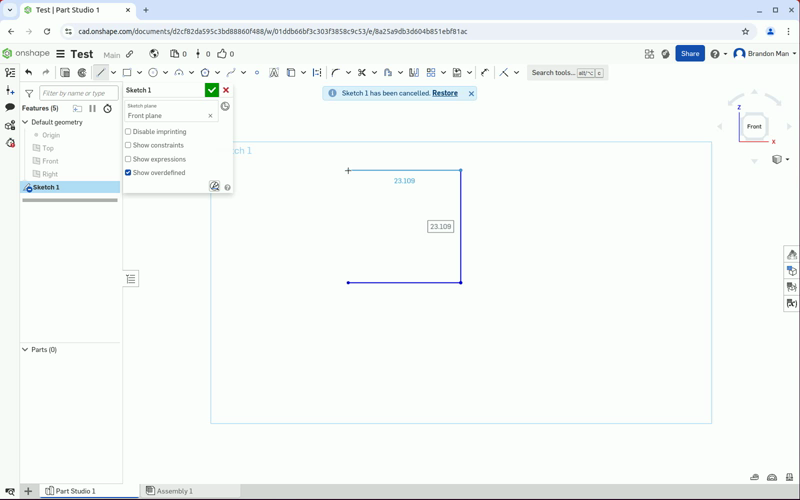
click(348, 170)
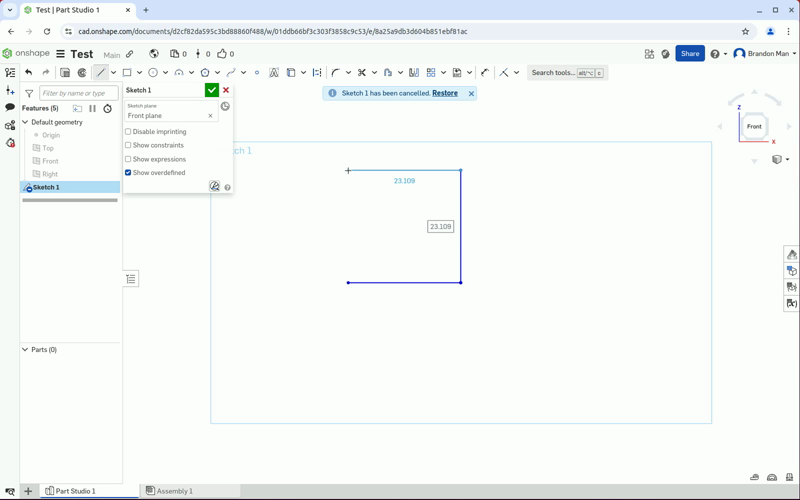
key_up(shift)
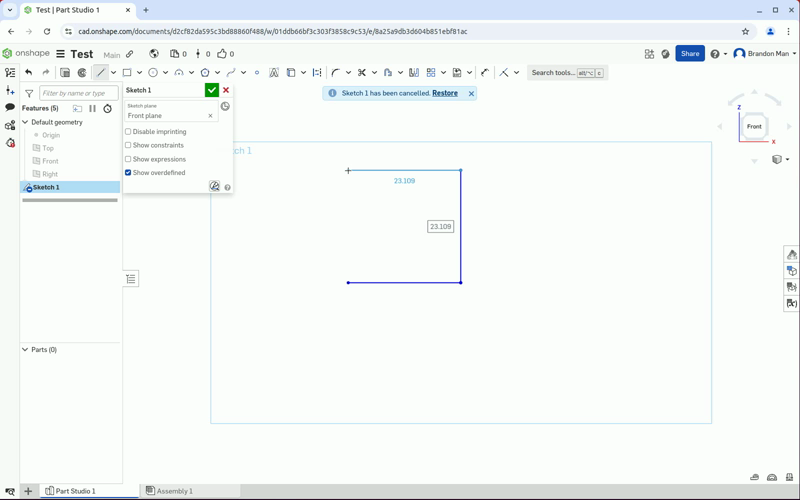
key_down(shift)
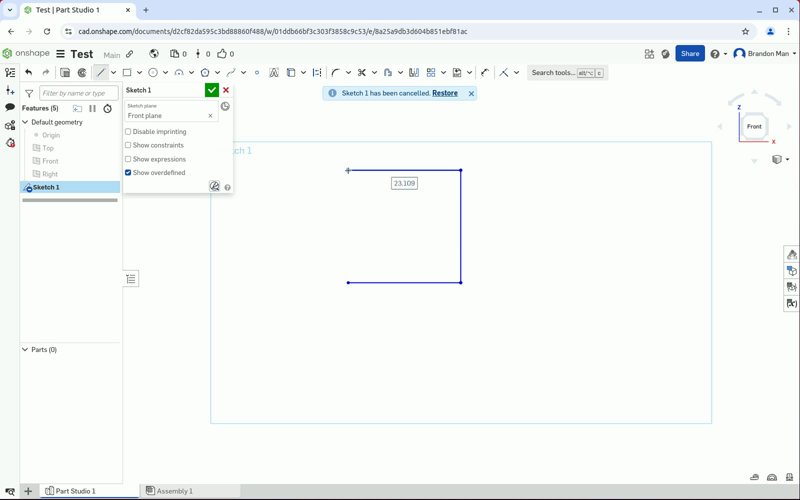
mouse_move(348, 282)
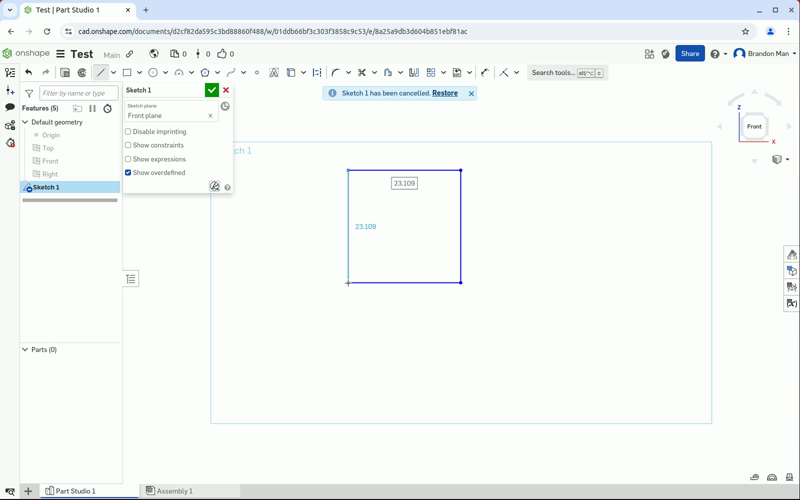
key_up(shift)
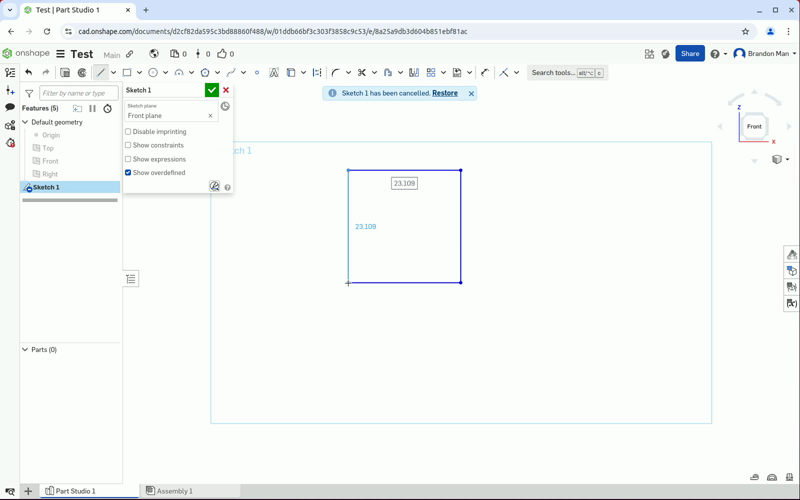
click(348, 282)
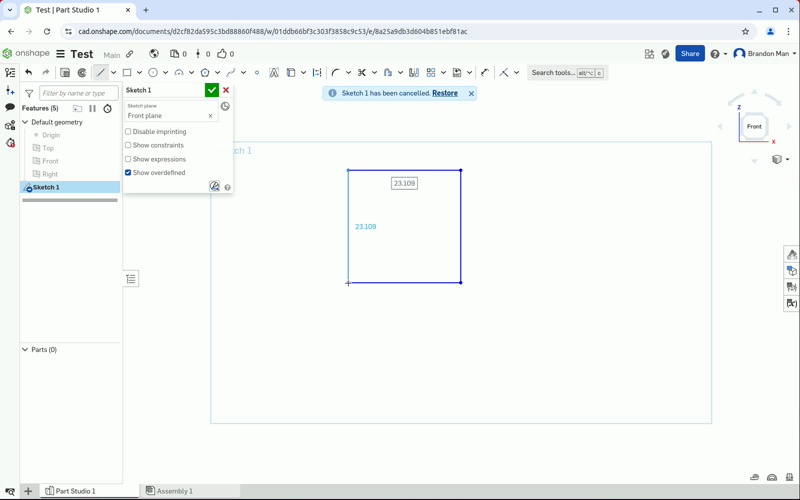
key(esc)
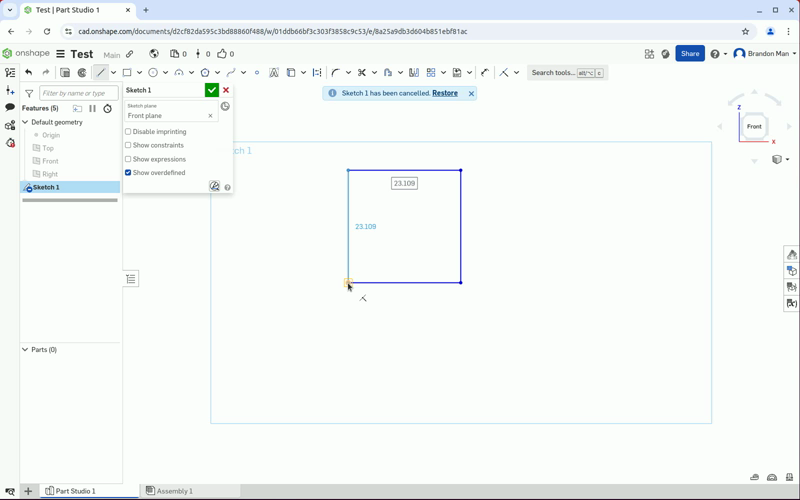
mouse_move(437, 264)
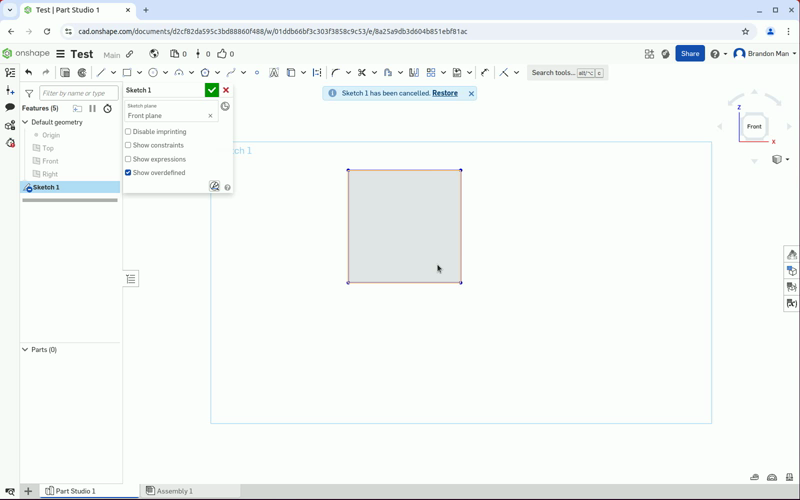
click(437, 264)
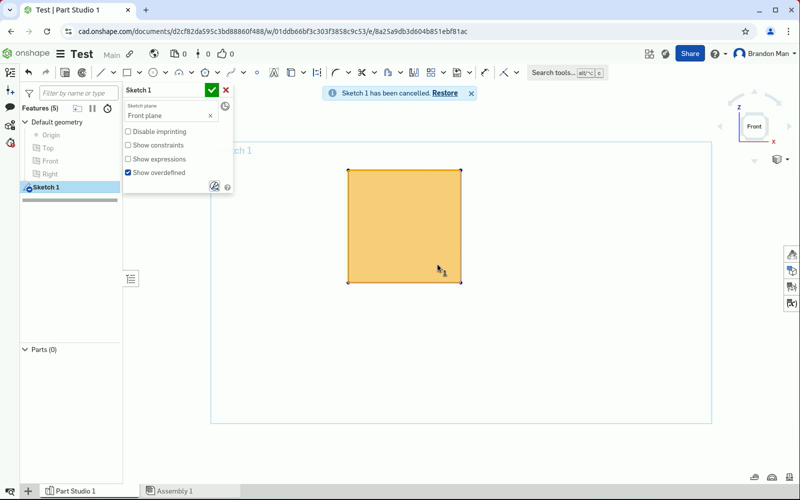
mouse_move(73, 352)
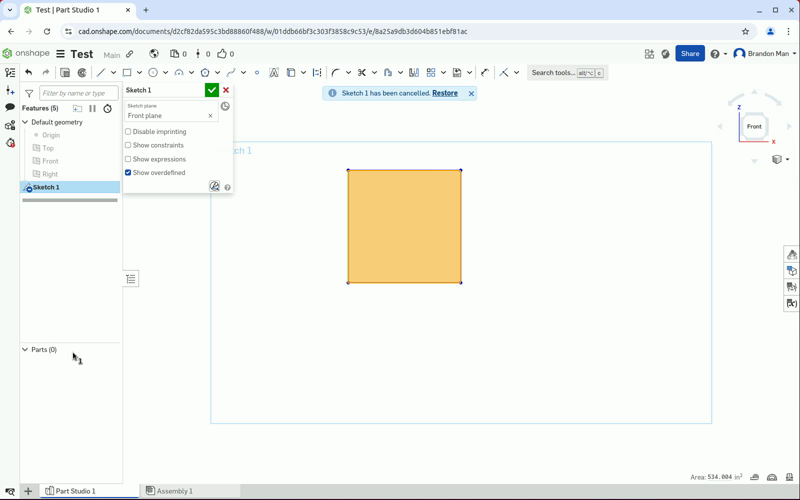
key(shift+y)
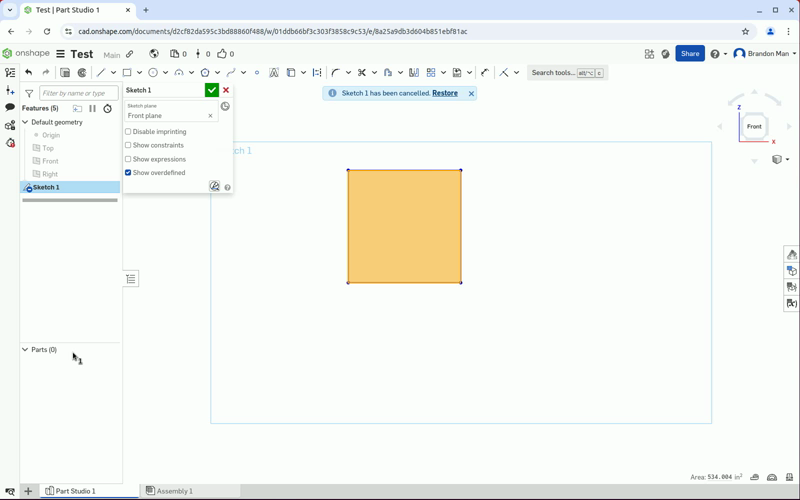
key(shift+e)
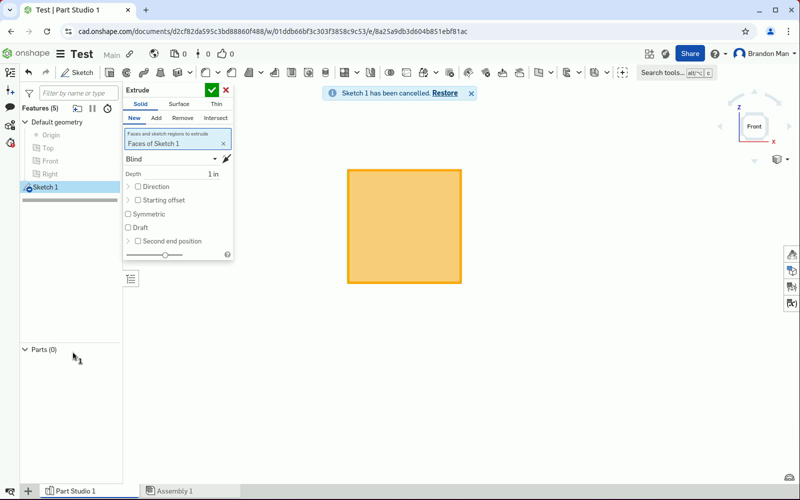
mouse_move(143, 106)
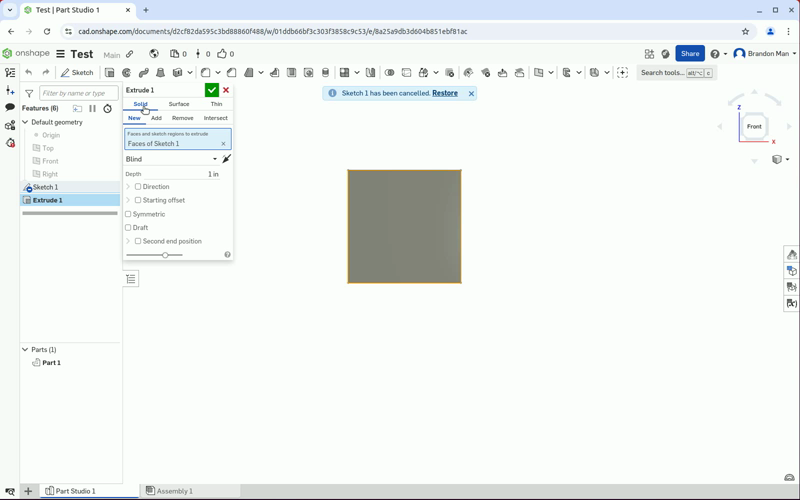
click(143, 106)
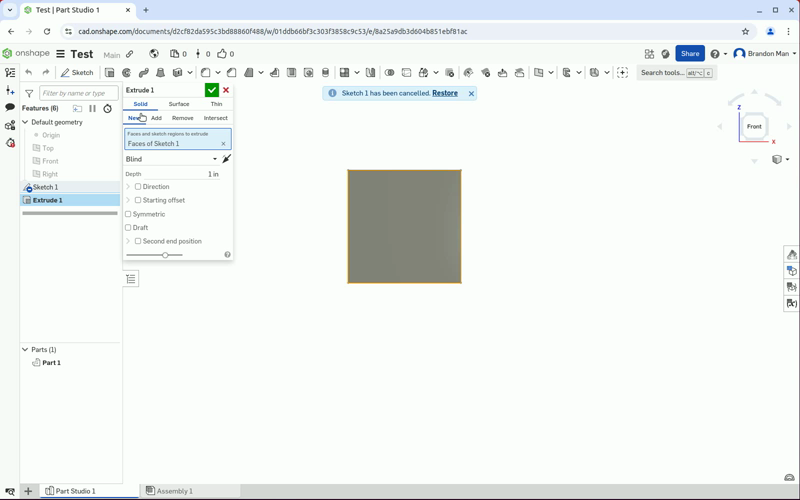
mouse_move(137, 120)
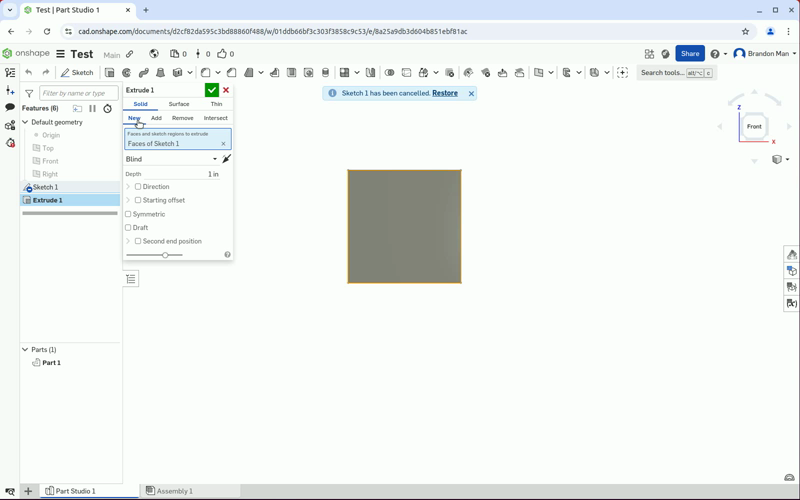
click(137, 120)
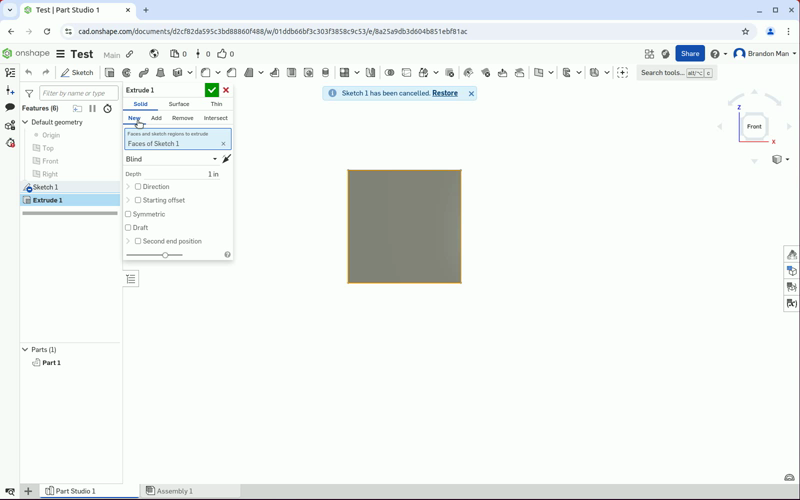
key(tab, 4)
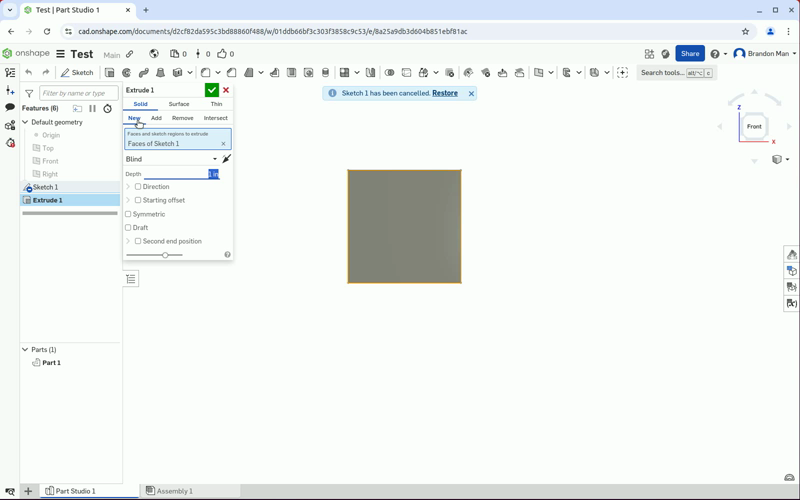
text(23.108)
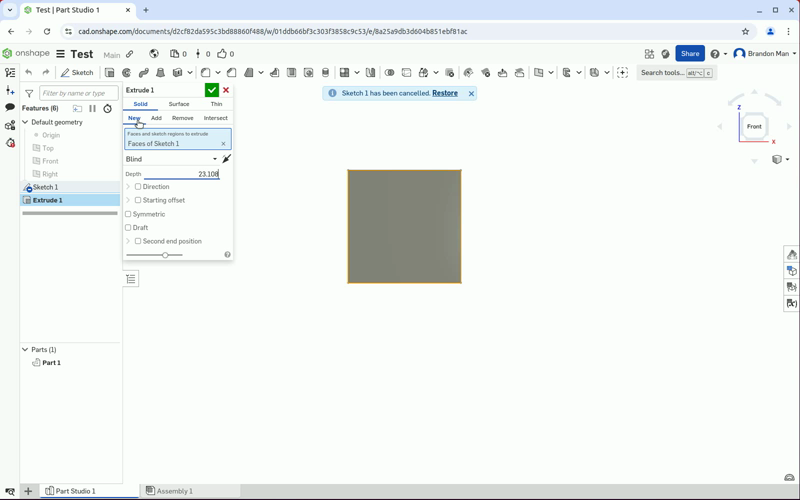
key(enter)
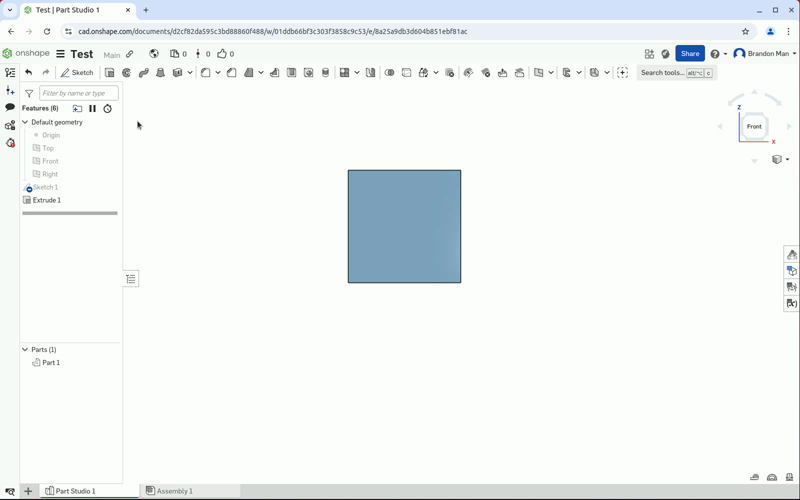
key(shift+h)
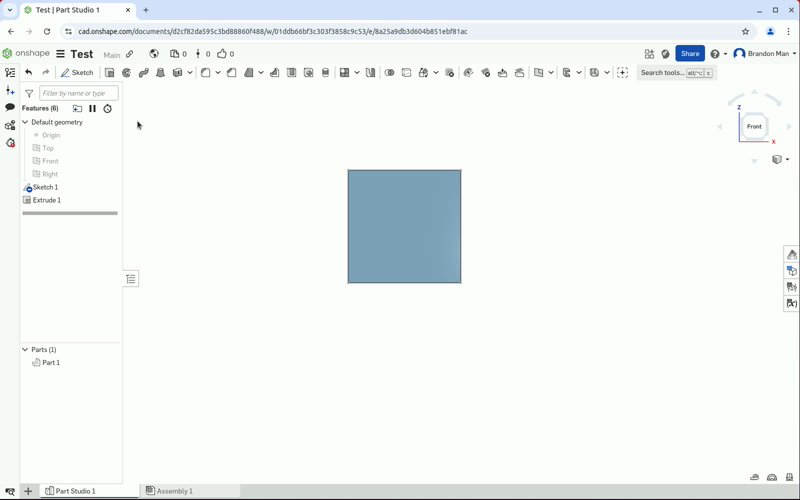
key(shift+h)
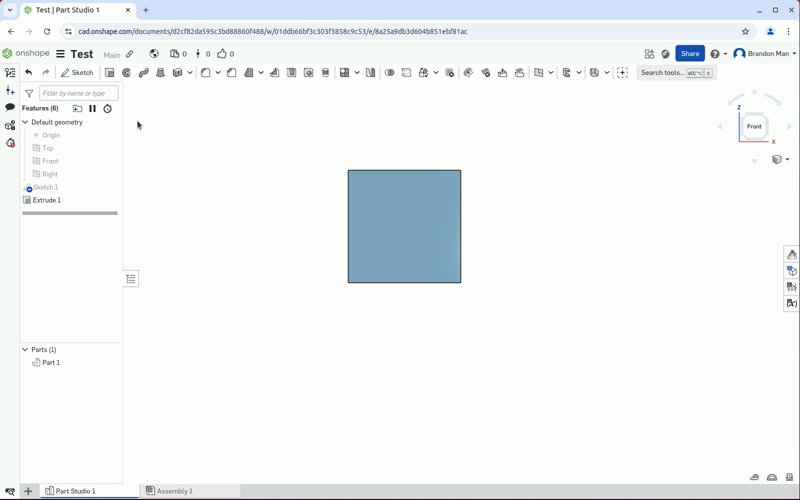
mouse_move(73, 189)
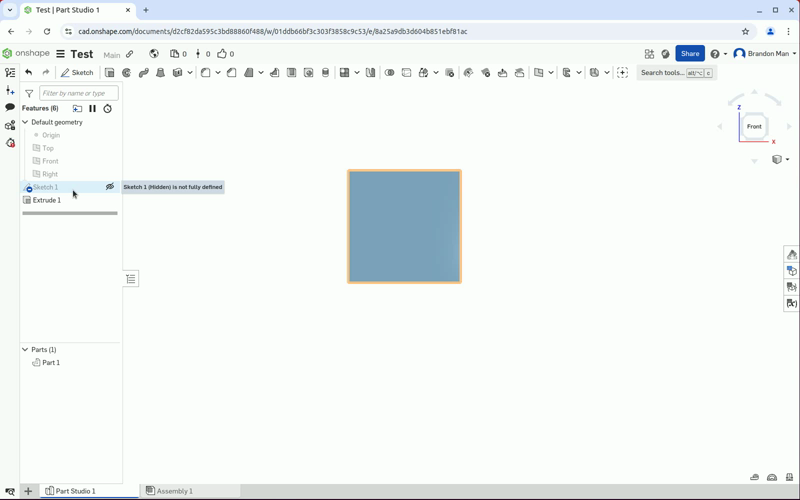
click(73, 189)
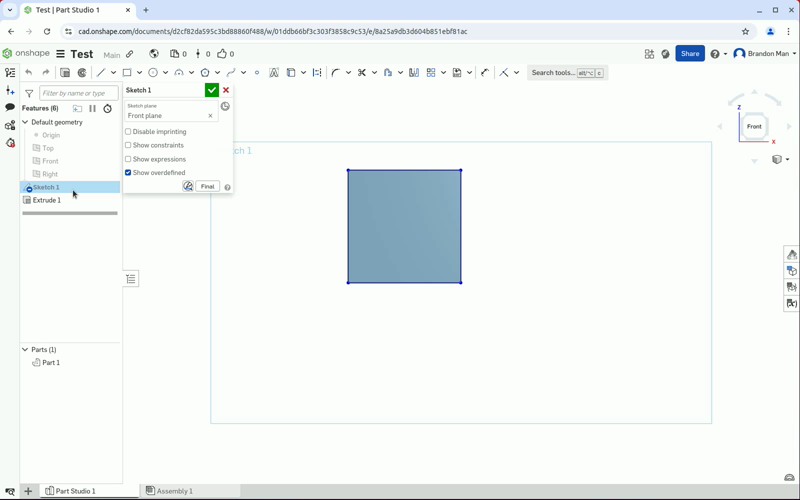
mouse_move(229, 92)
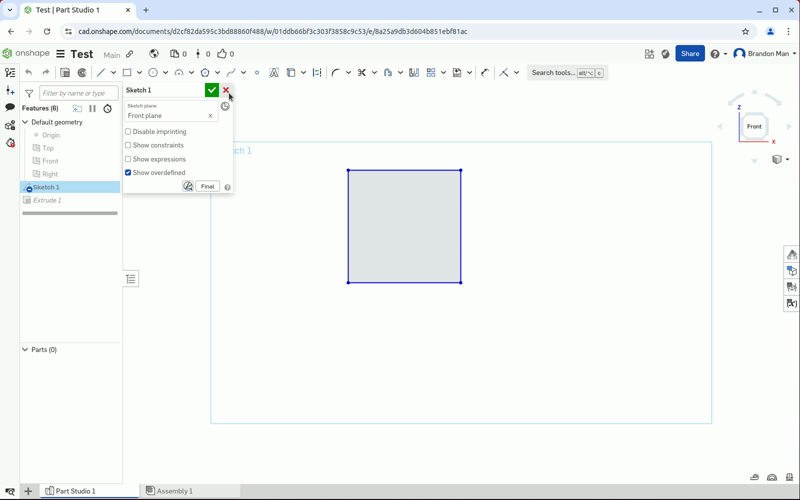
click(229, 92)
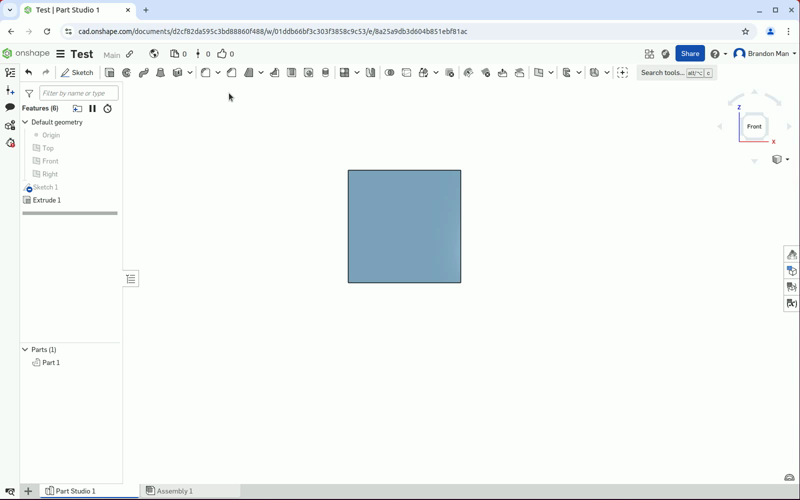
mouse_move(541, 75)
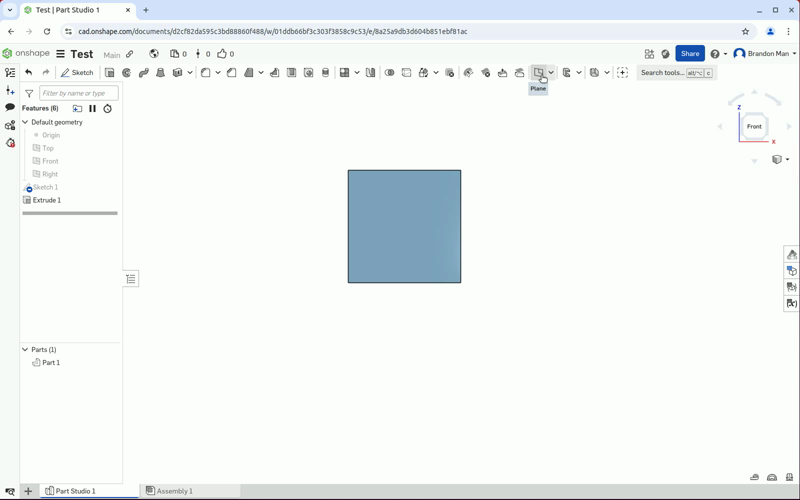
click(541, 75)
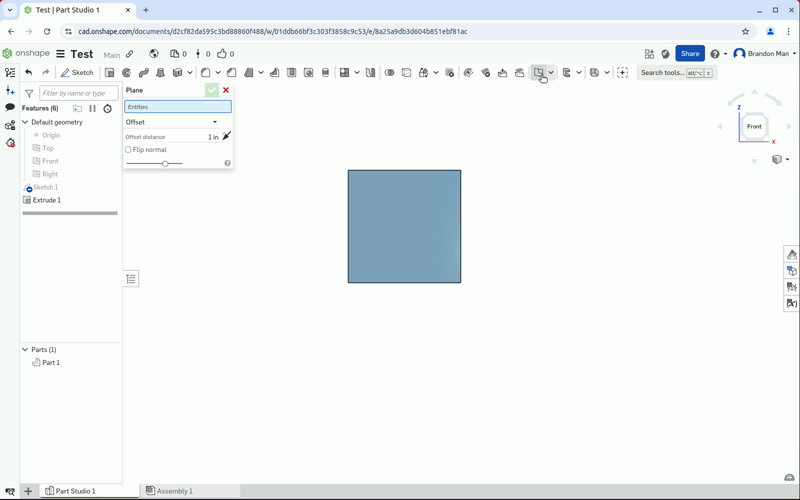
mouse_move(73, 163)
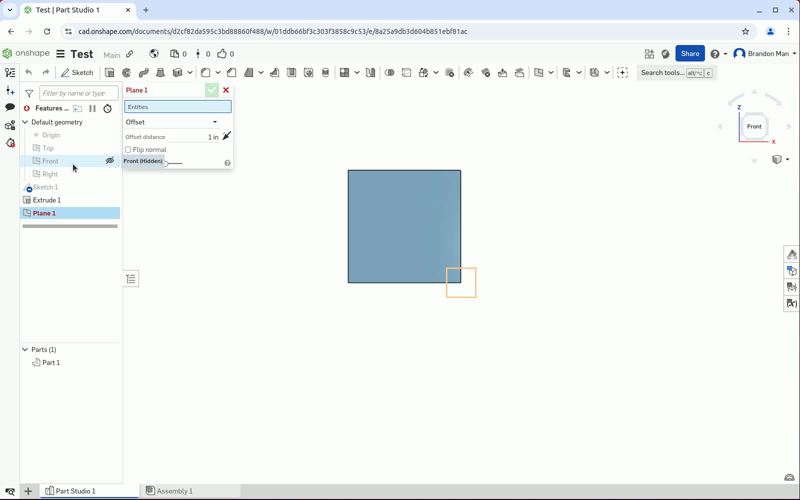
click(73, 163)
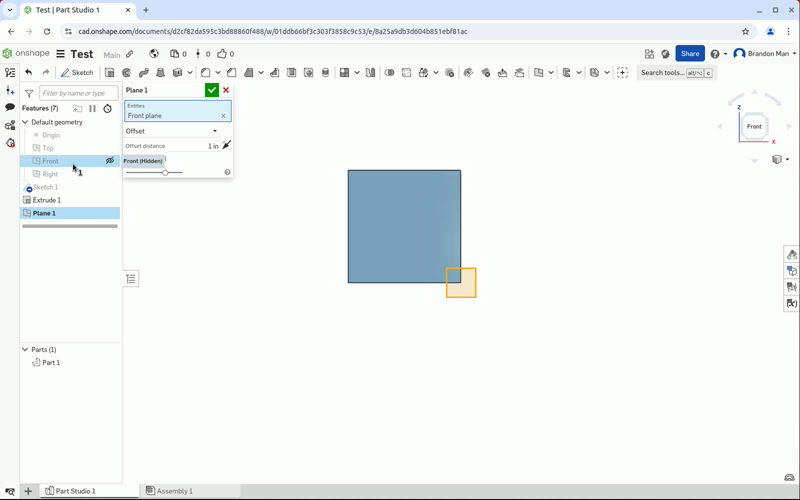
key(tab, 2)
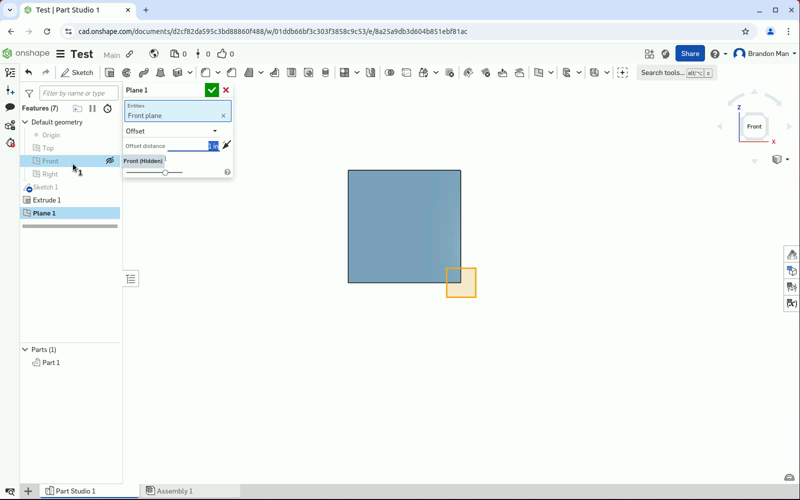
text(23.108)
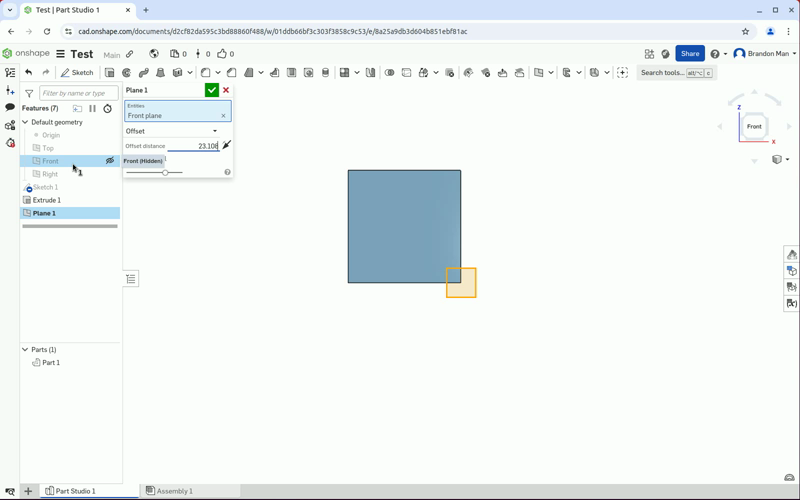
key(enter, 2)
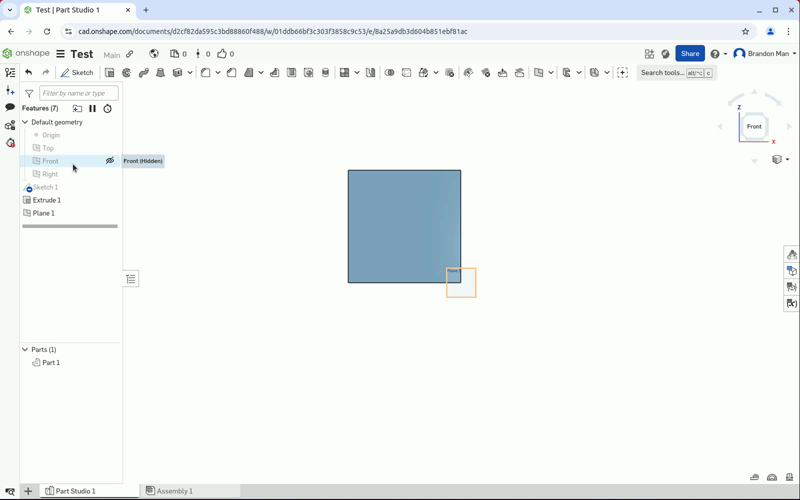
key(shift+s)
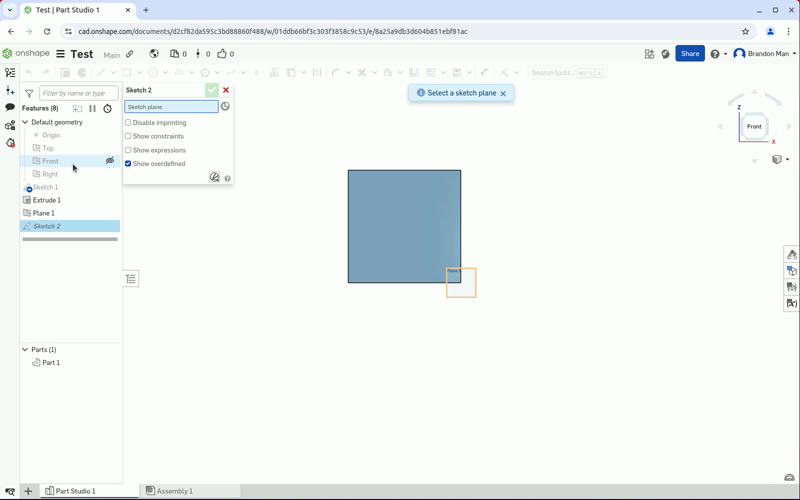
mouse_move(73, 215)
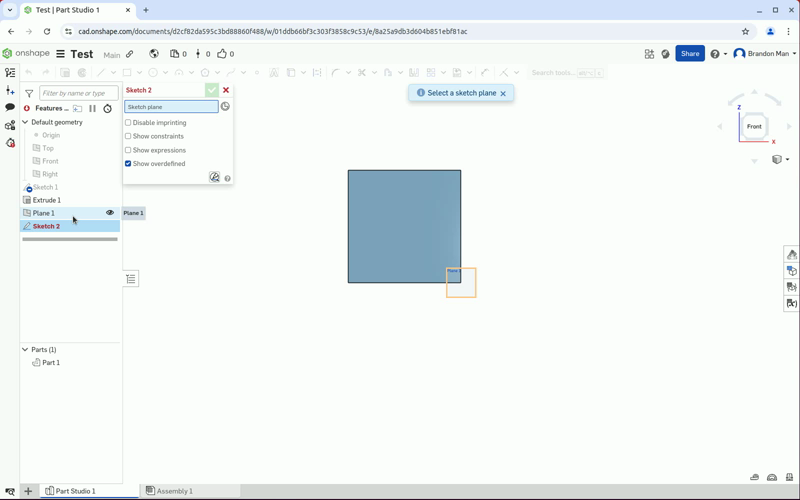
click(73, 215)
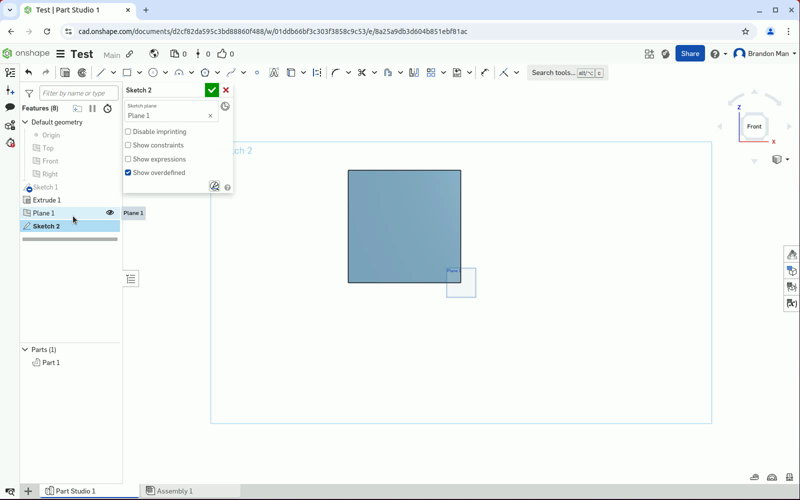
mouse_move(73, 352)
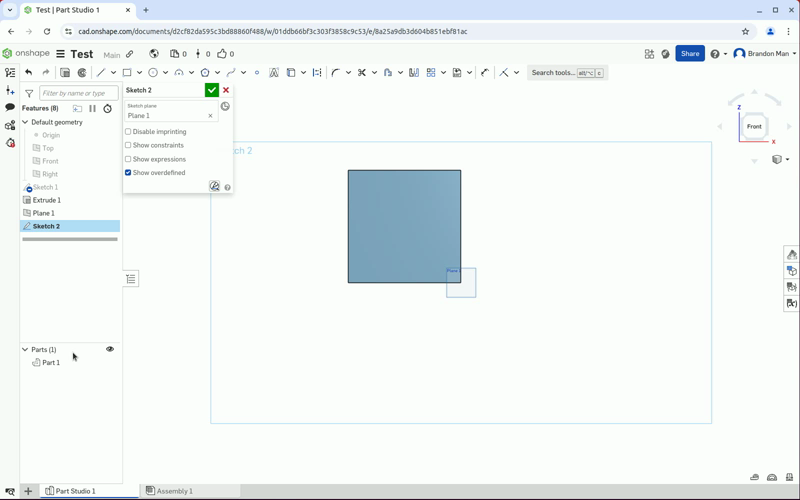
key(y)
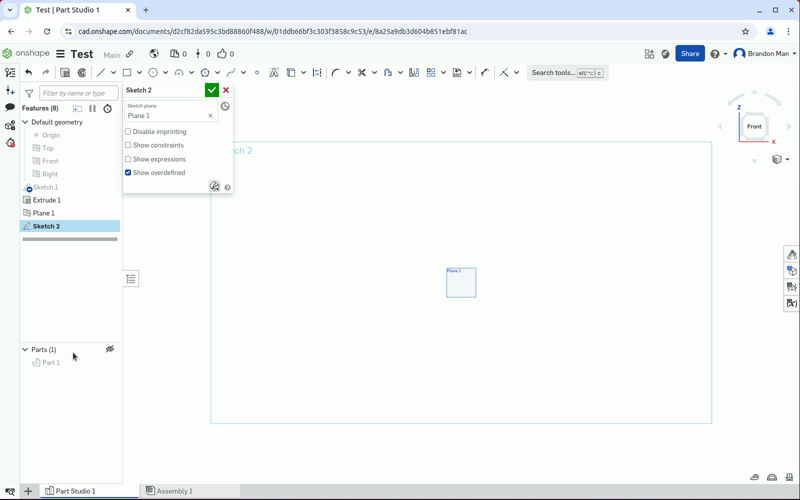
key(c)
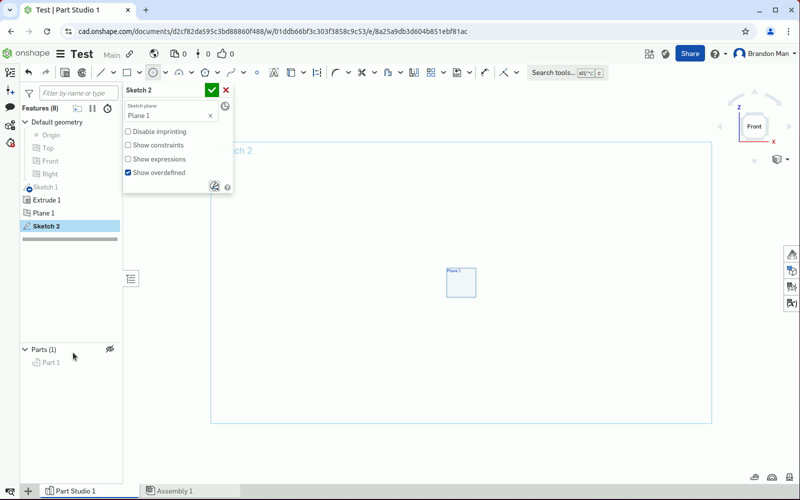
key_down(shift)
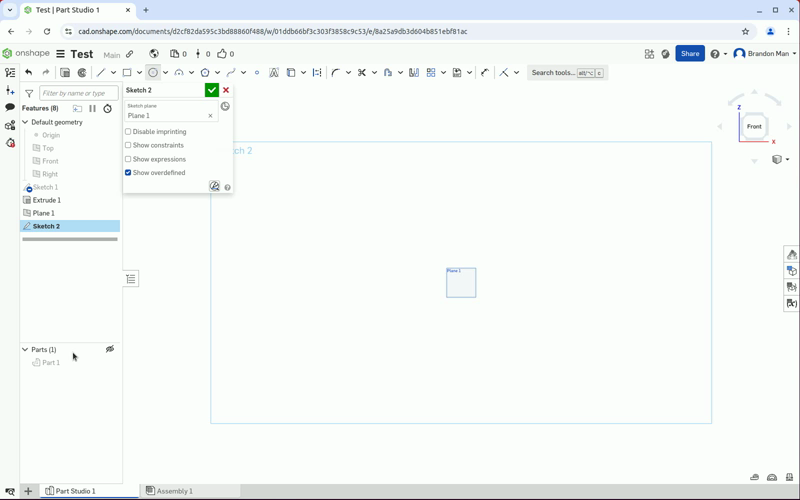
mouse_move(377, 198)
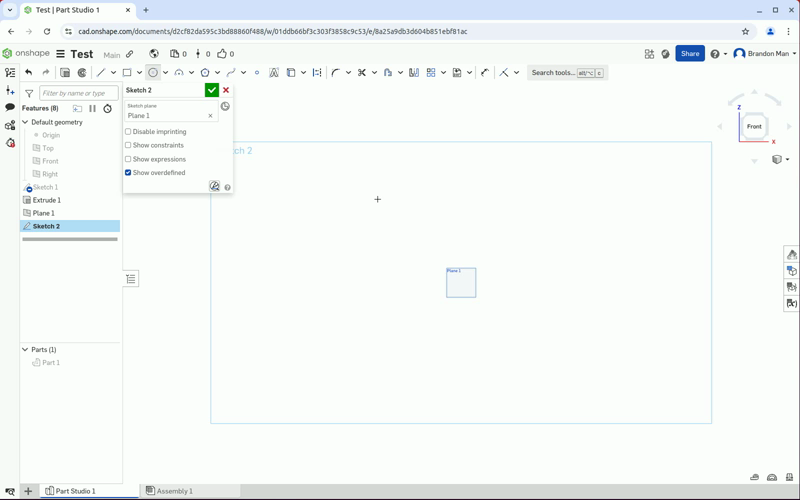
click(377, 198)
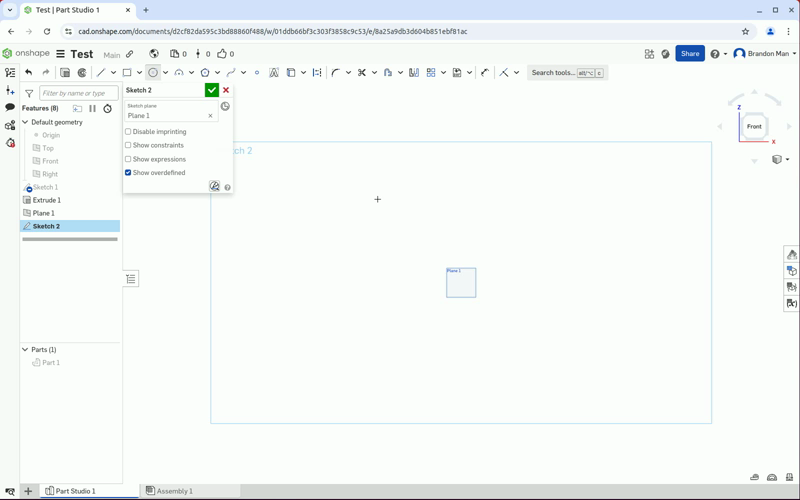
key_up(shift)
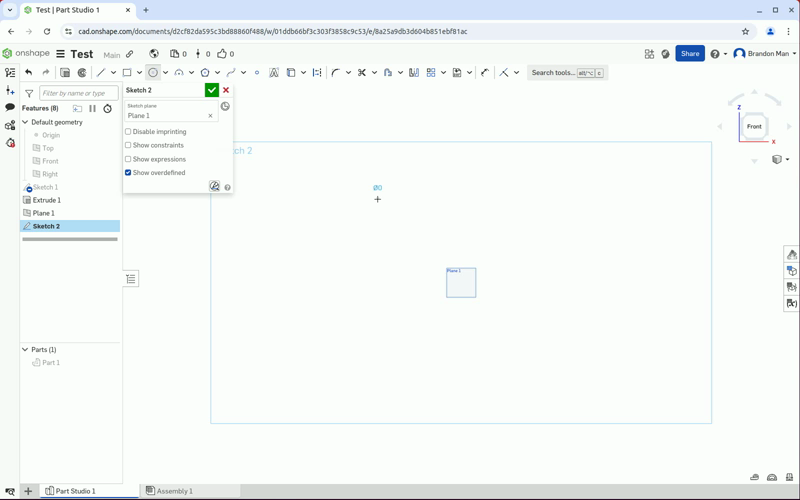
mouse_move(392, 198)
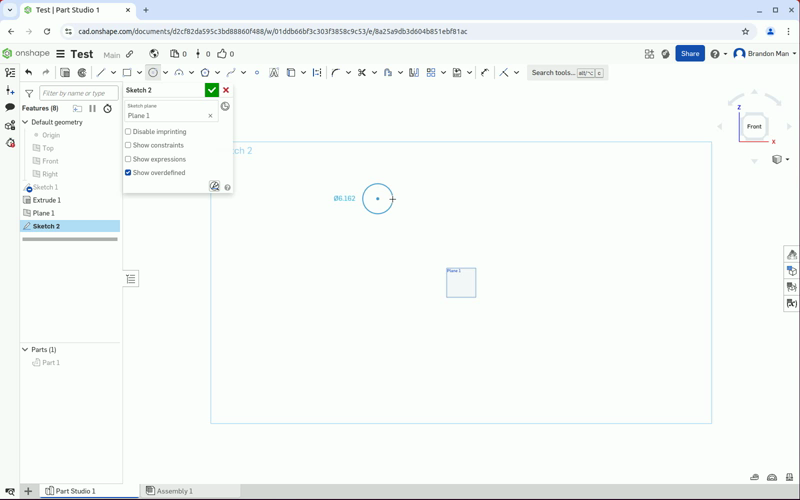
click(392, 198)
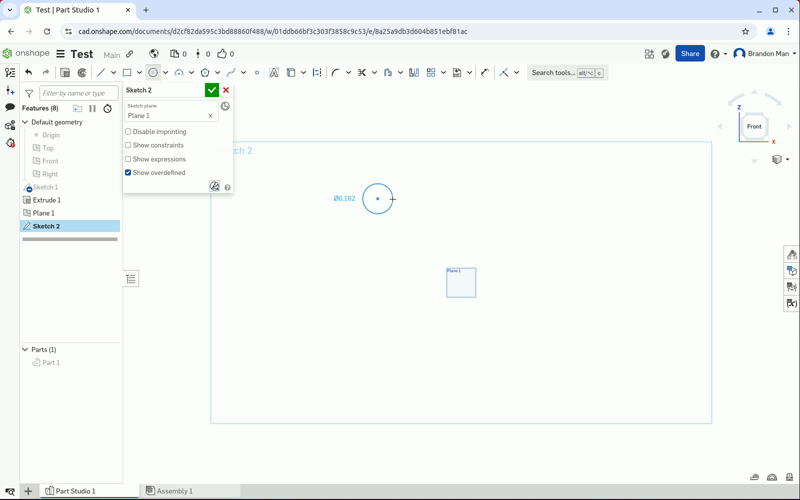
key(esc)
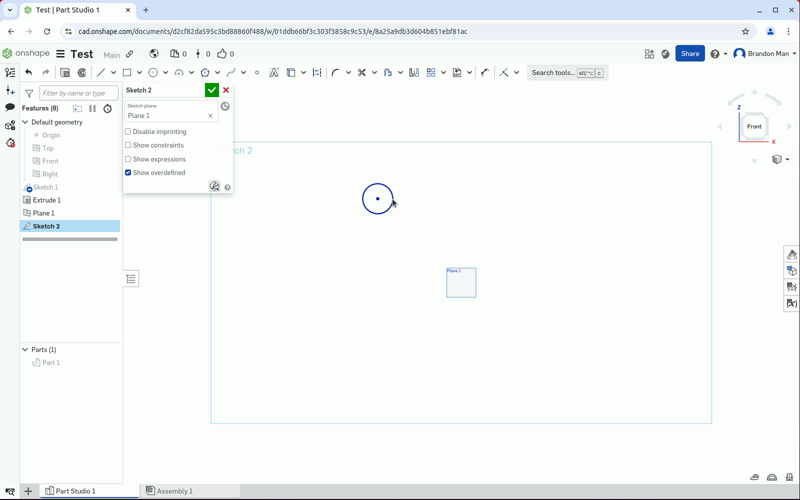
mouse_move(383, 205)
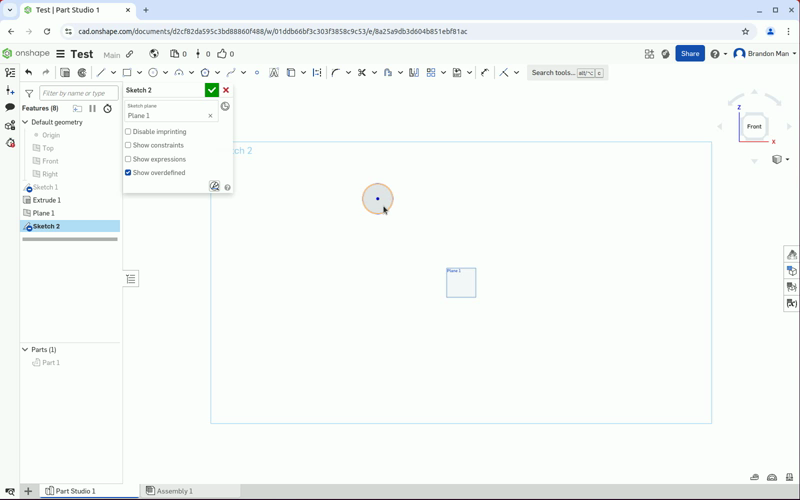
scroll(6)
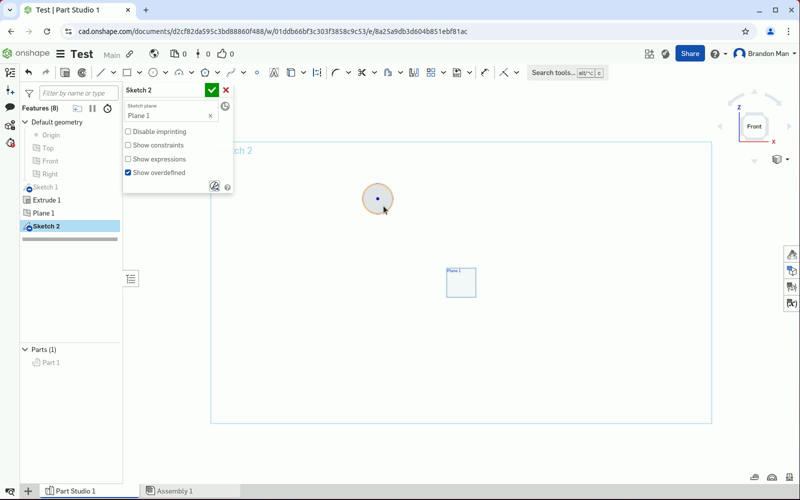
scroll(6)
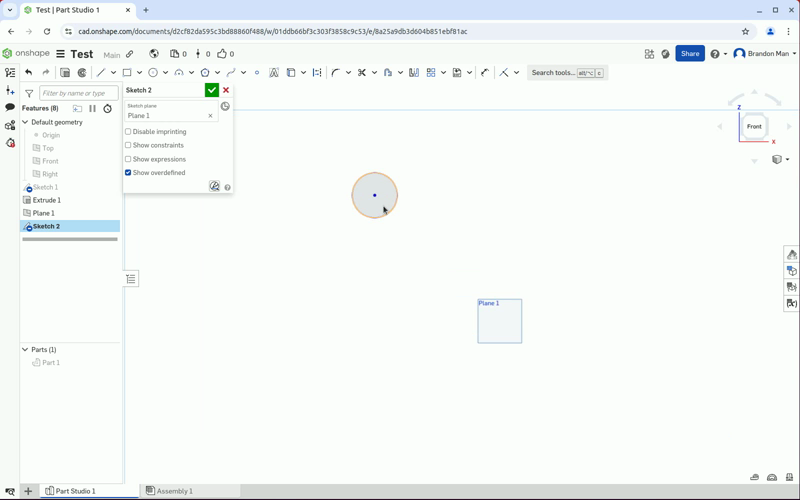
scroll(6)
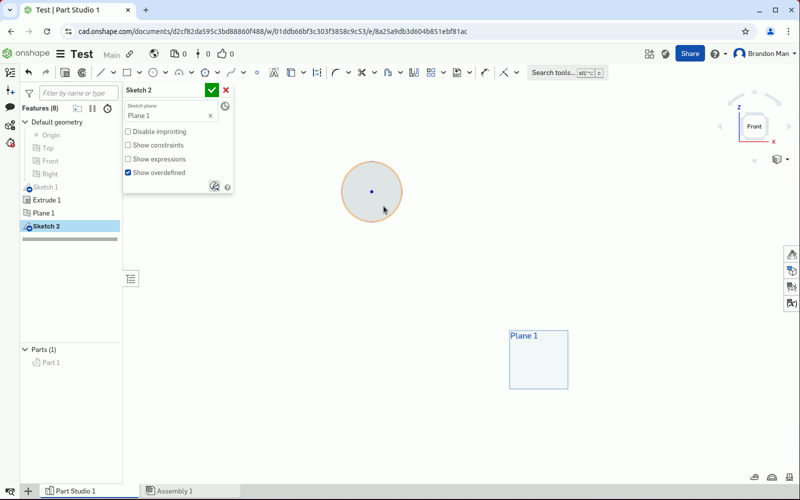
scroll(6)
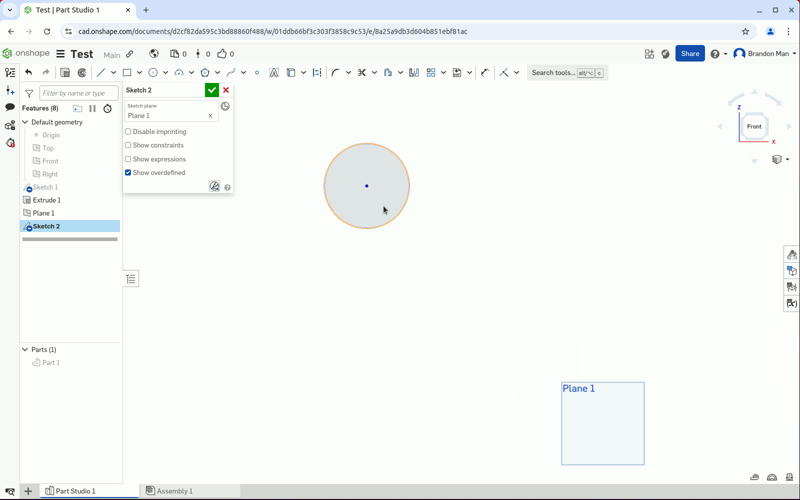
scroll(6)
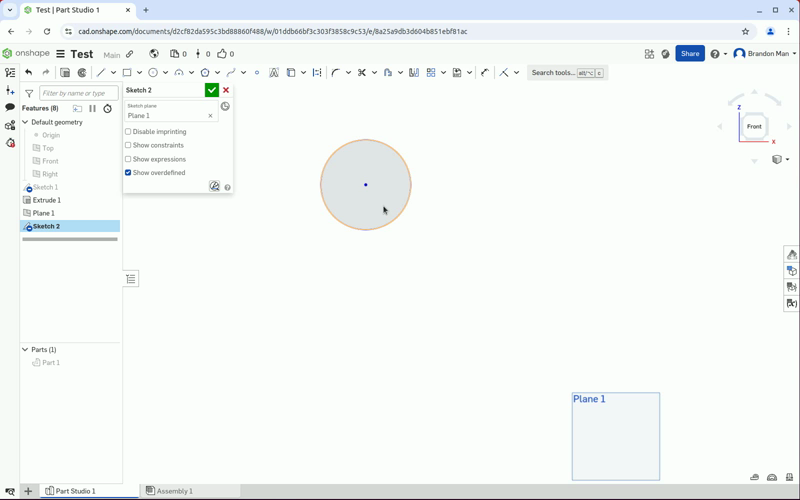
scroll(6)
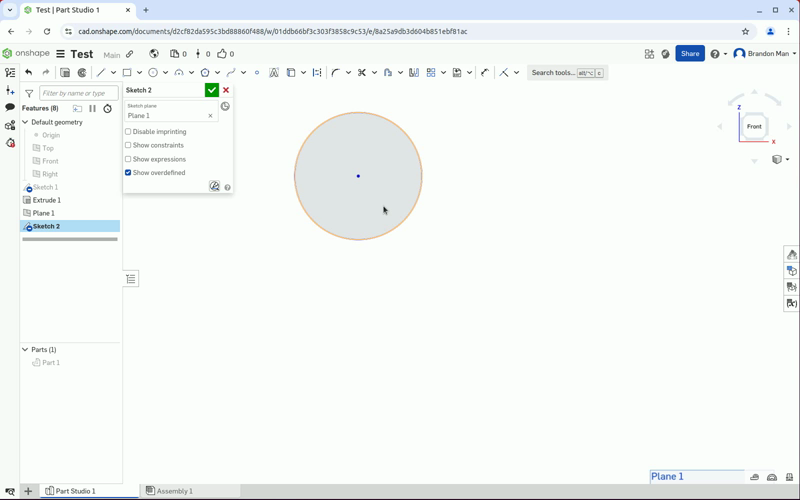
scroll(6)
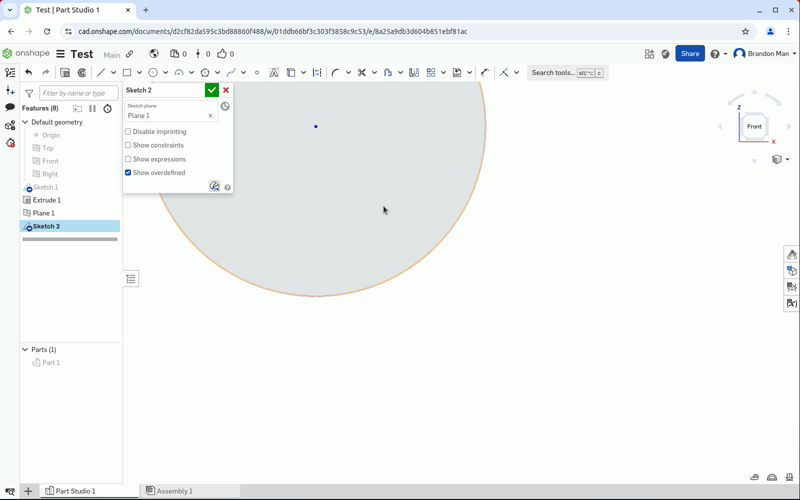
click(383, 205)
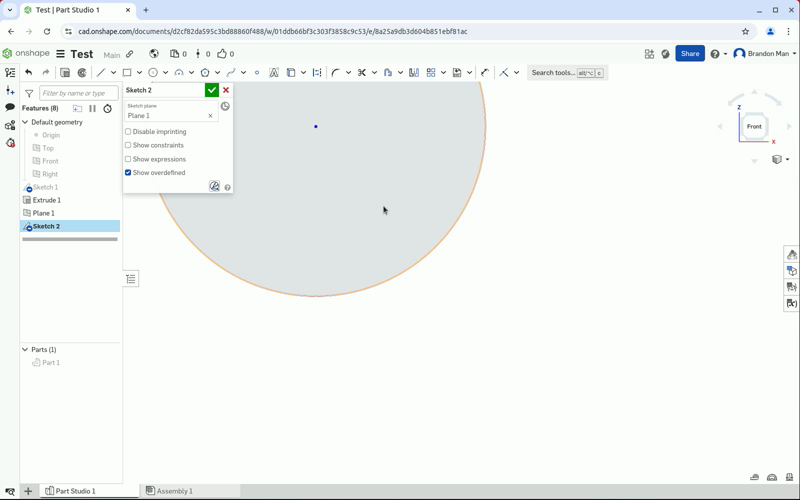
scroll(-6)
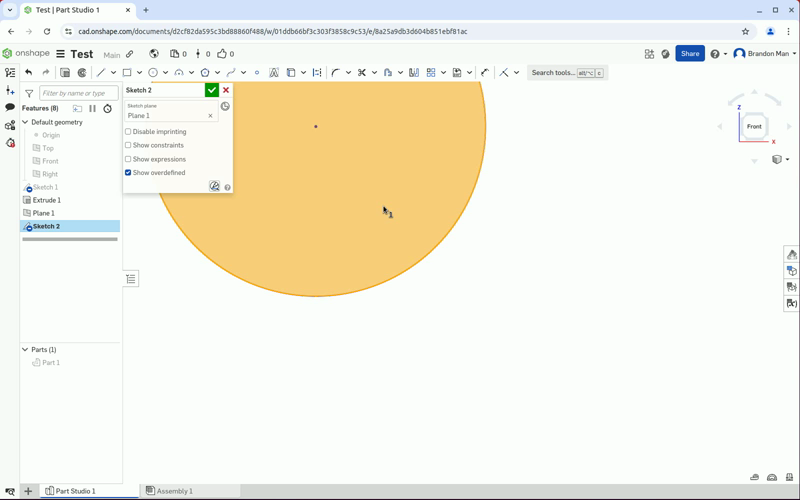
scroll(-6)
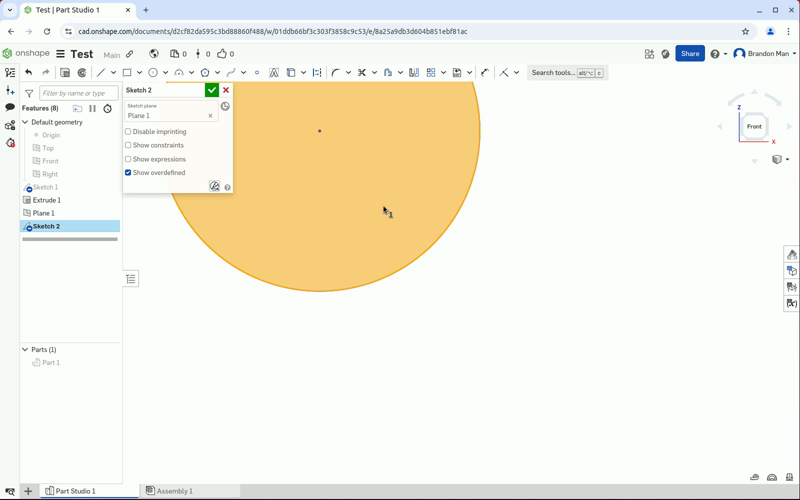
scroll(-6)
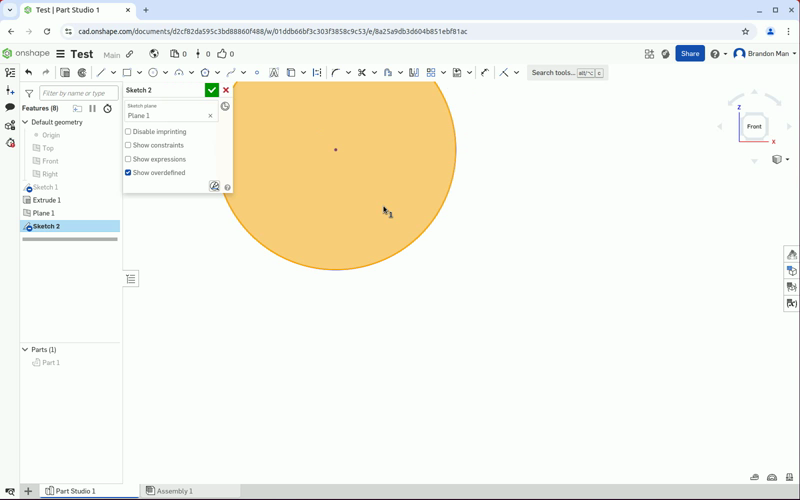
scroll(-6)
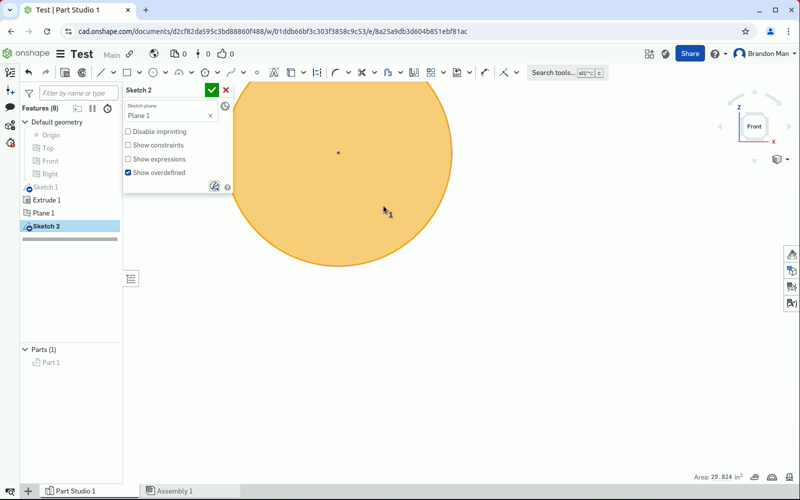
scroll(-6)
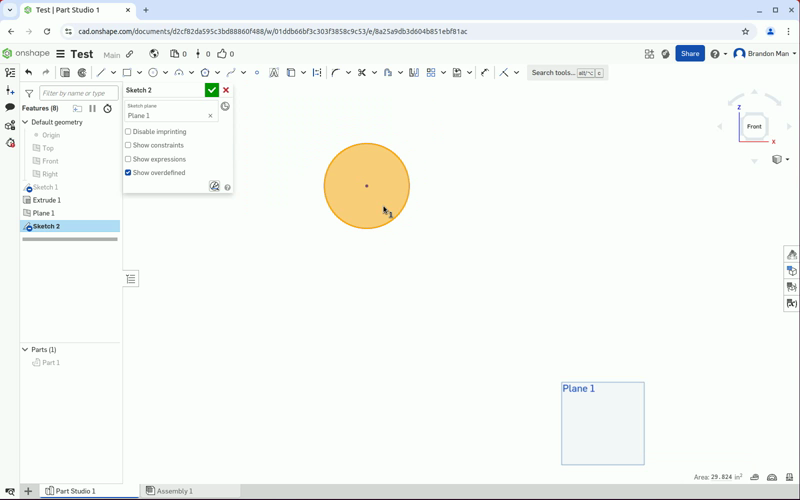
scroll(-6)
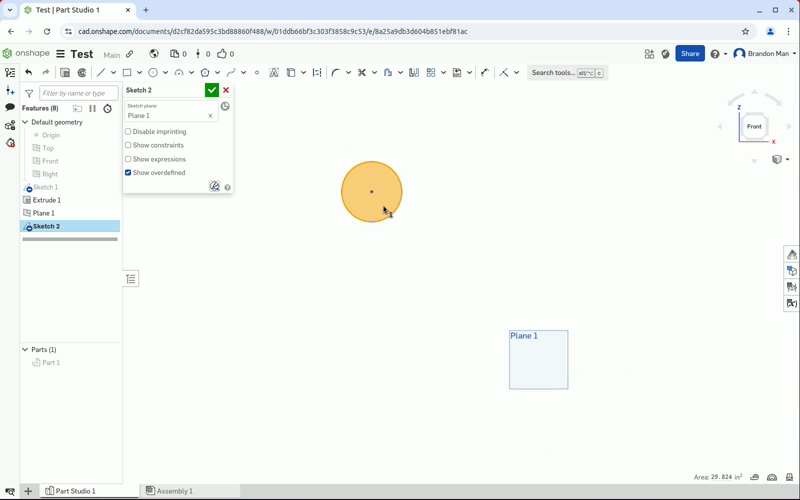
scroll(-6)
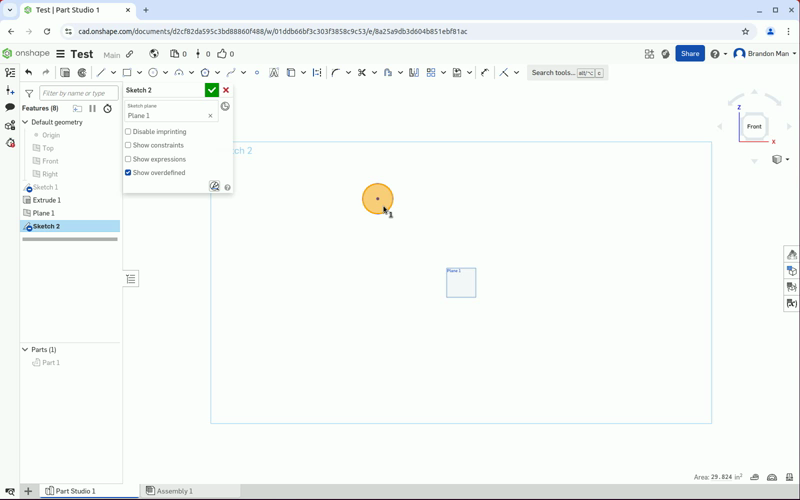
mouse_move(73, 352)
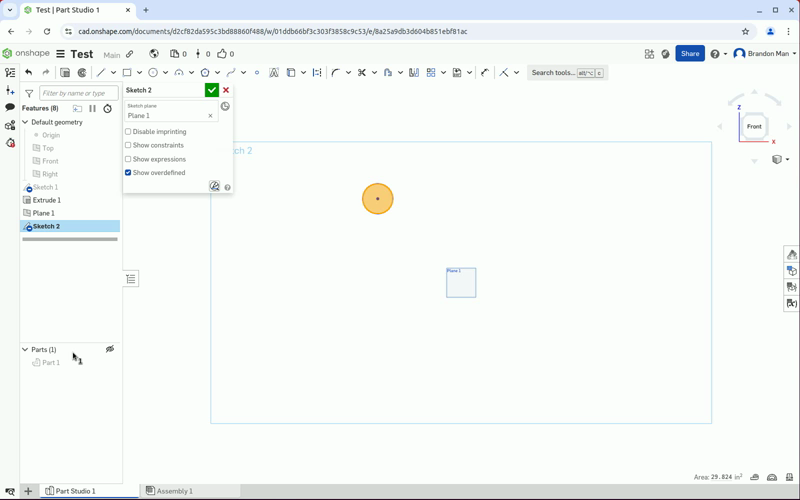
key(shift+y)
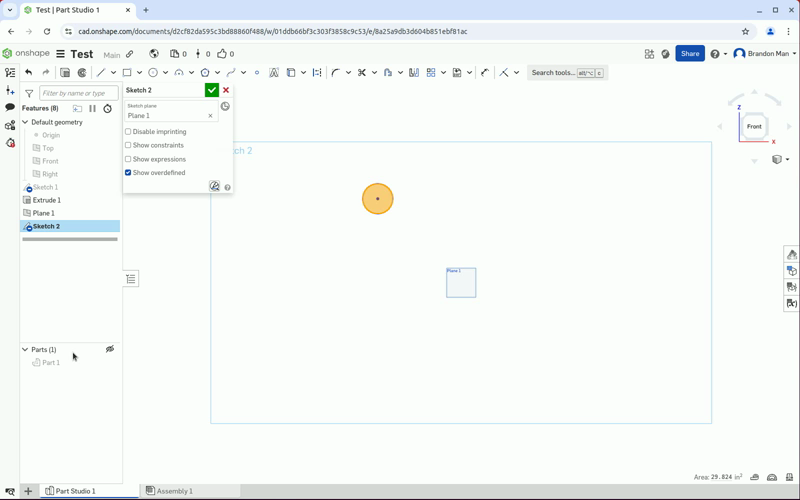
key(shift+e)
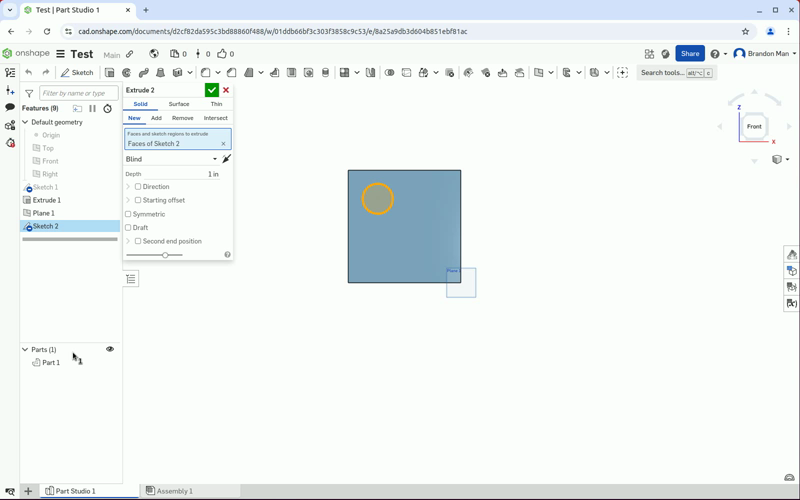
mouse_move(143, 106)
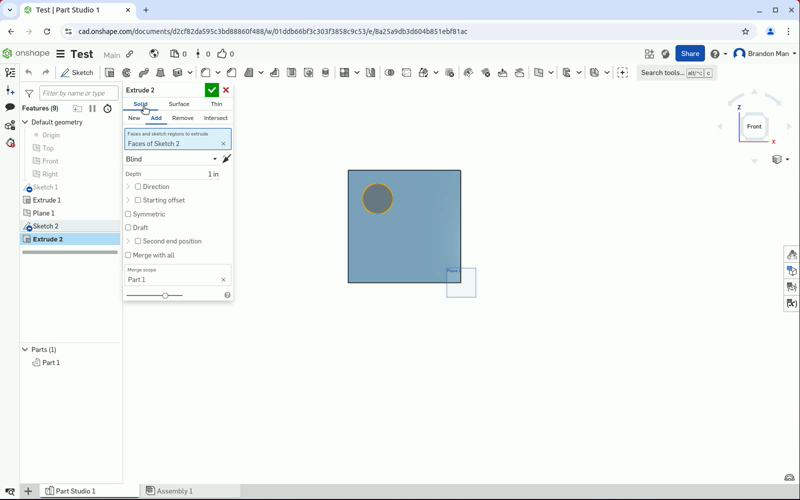
click(143, 106)
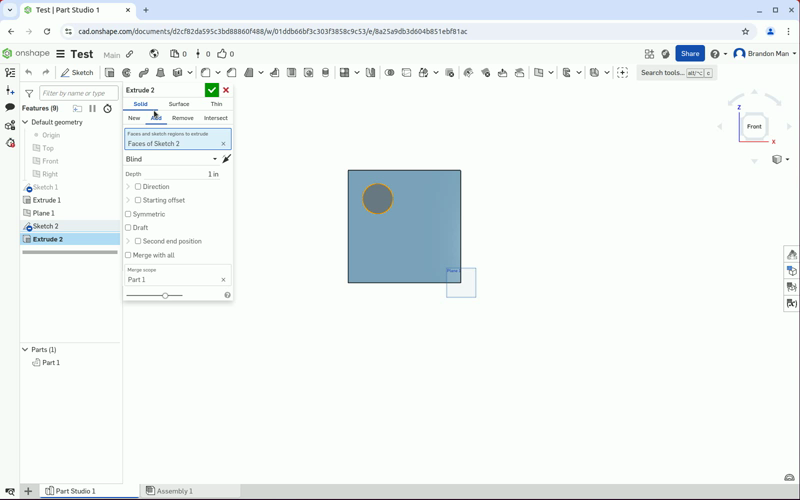
mouse_move(186, 120)
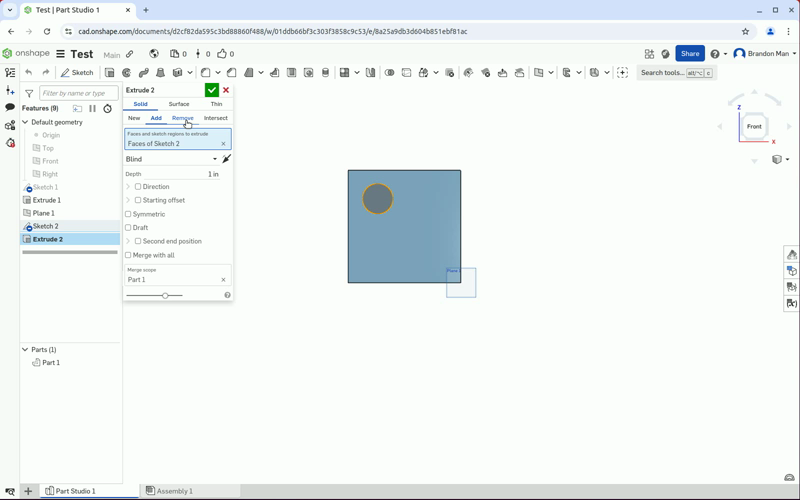
click(186, 120)
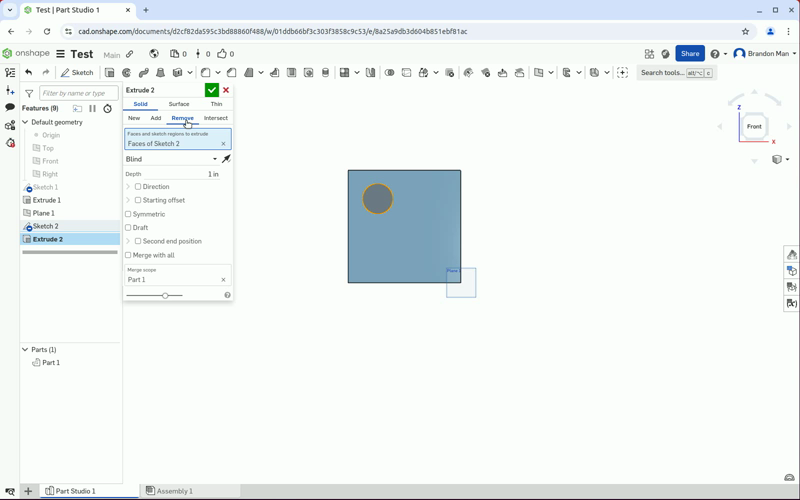
key(tab, 4)
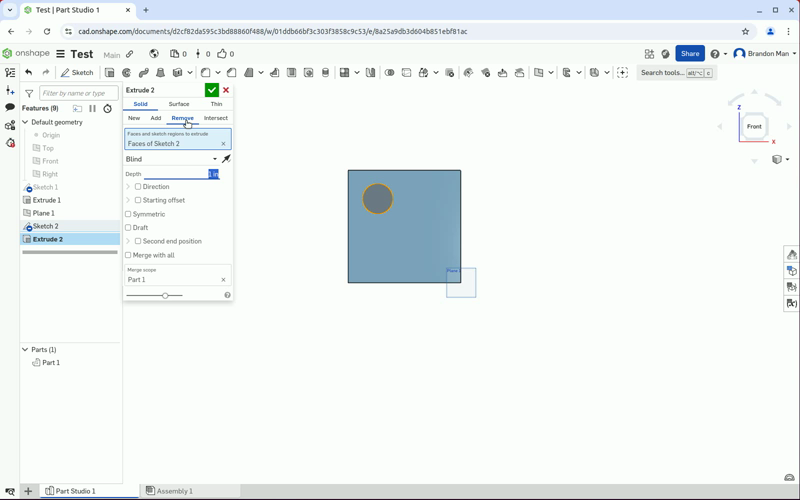
text(1.204)
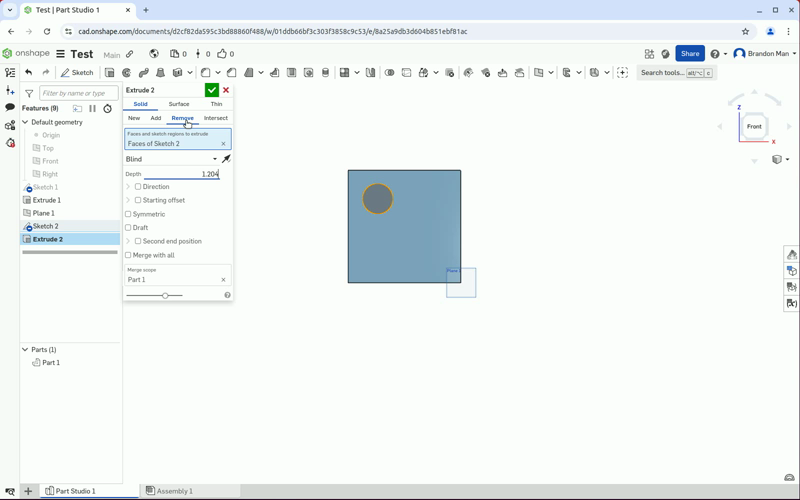
key(tab, 6)
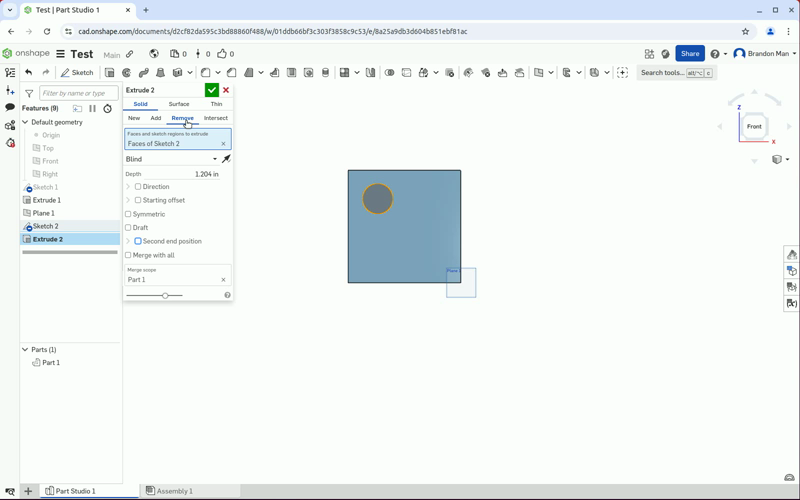
key(space)
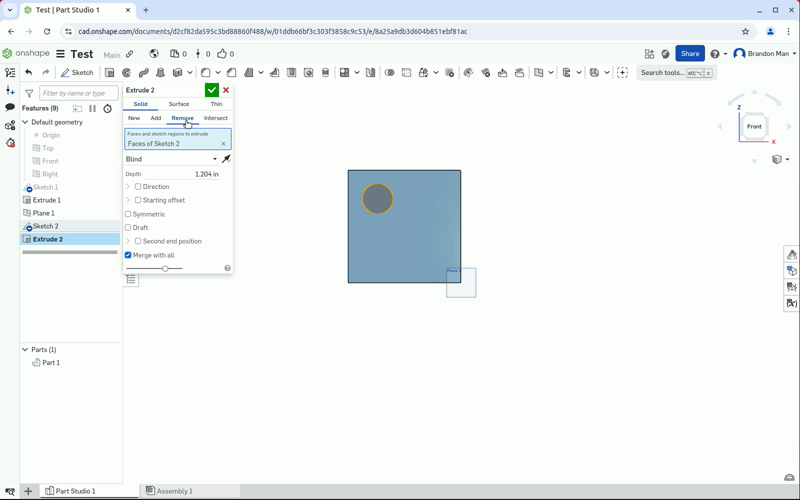
key(enter)
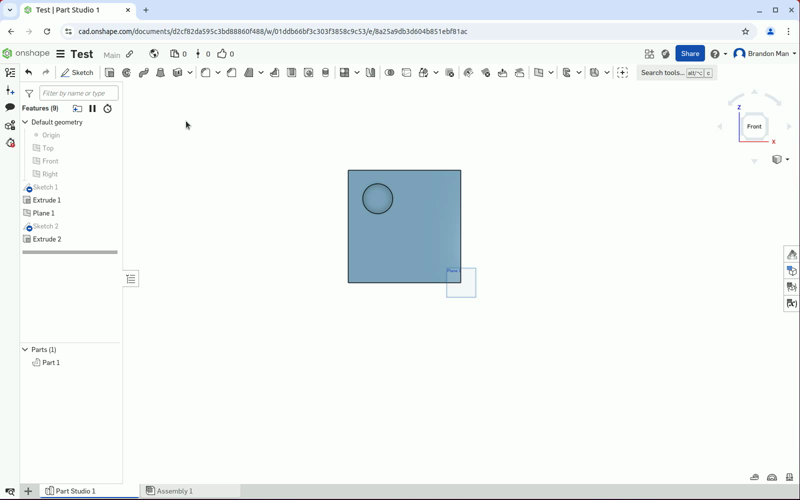
key(shift+h)
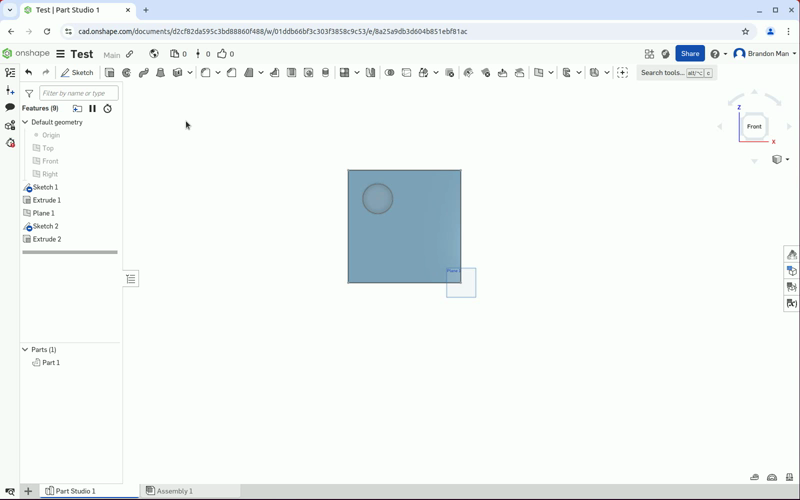
key(shift+h)
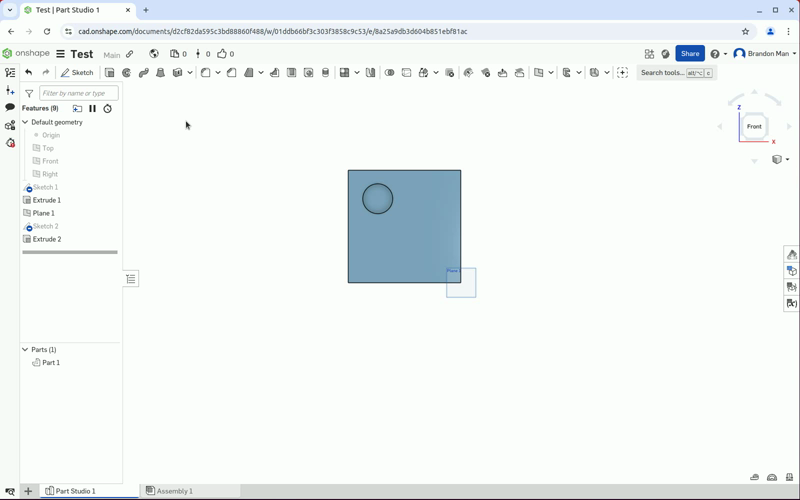
mouse_move(73, 189)
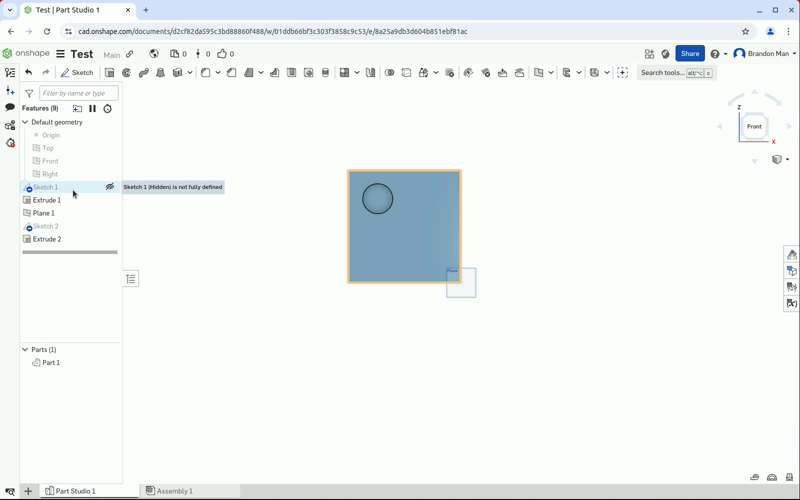
click(73, 189)
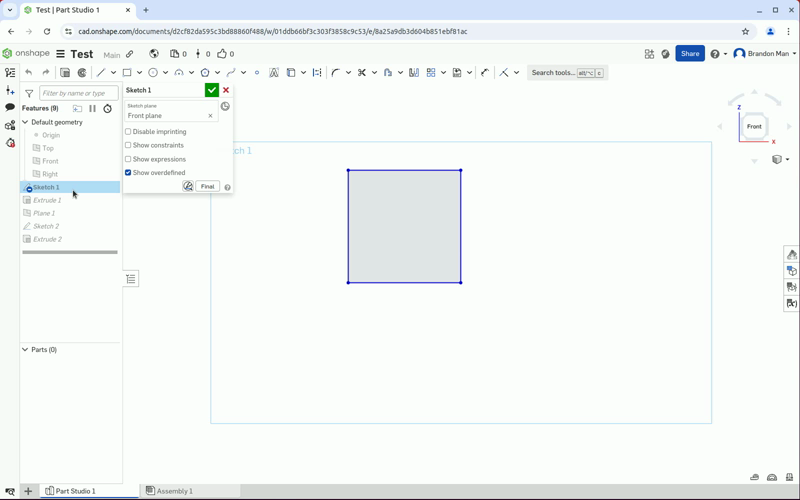
mouse_move(229, 92)
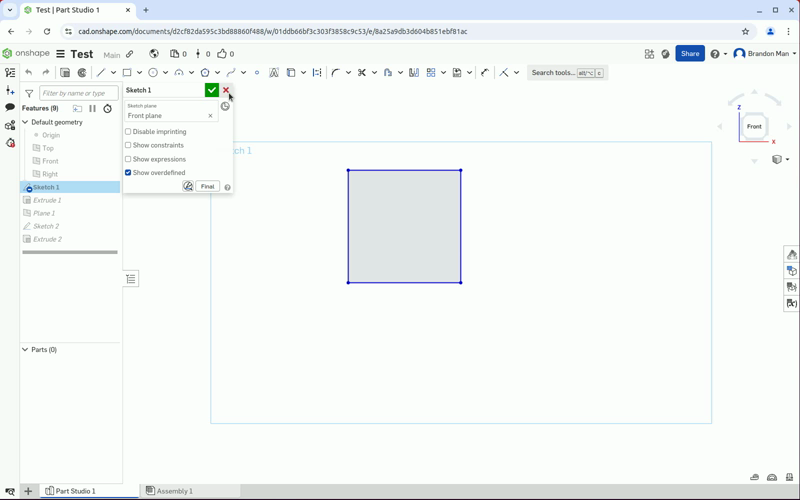
click(229, 92)
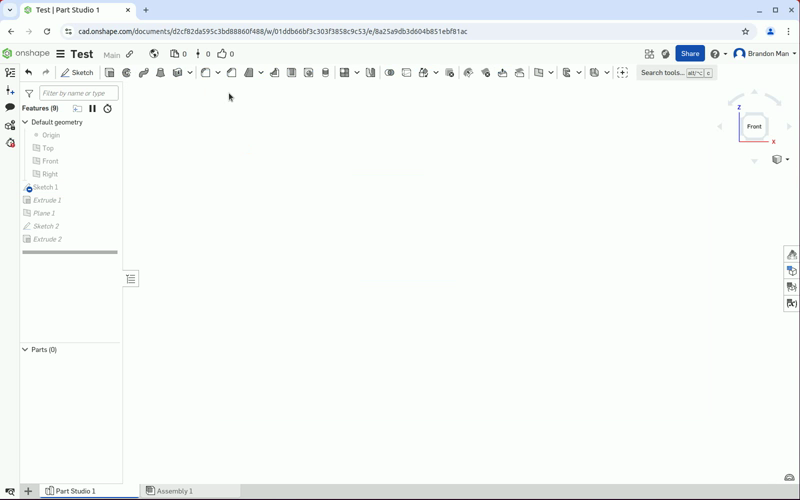
key(shift+s)
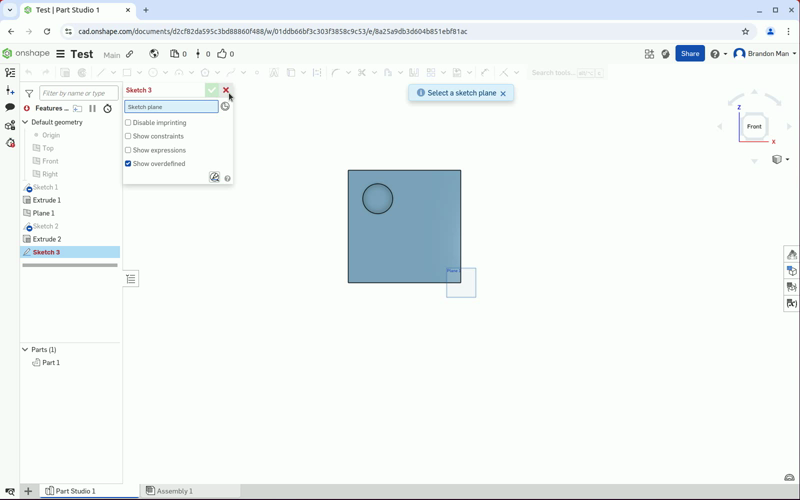
mouse_move(73, 215)
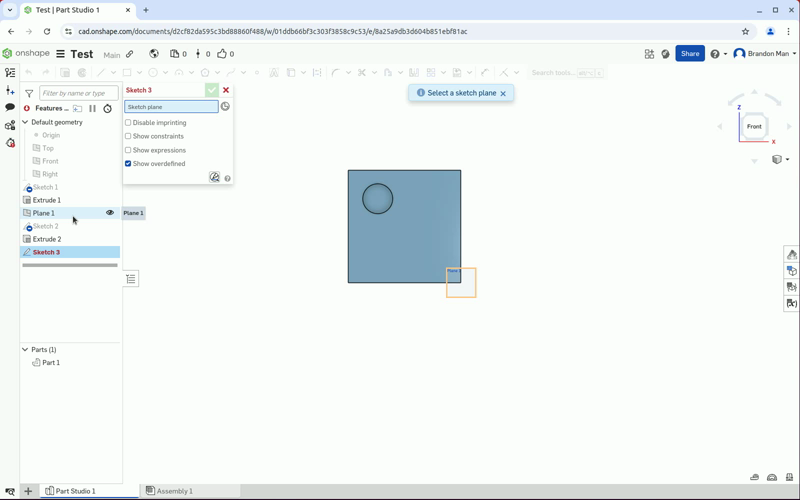
click(73, 215)
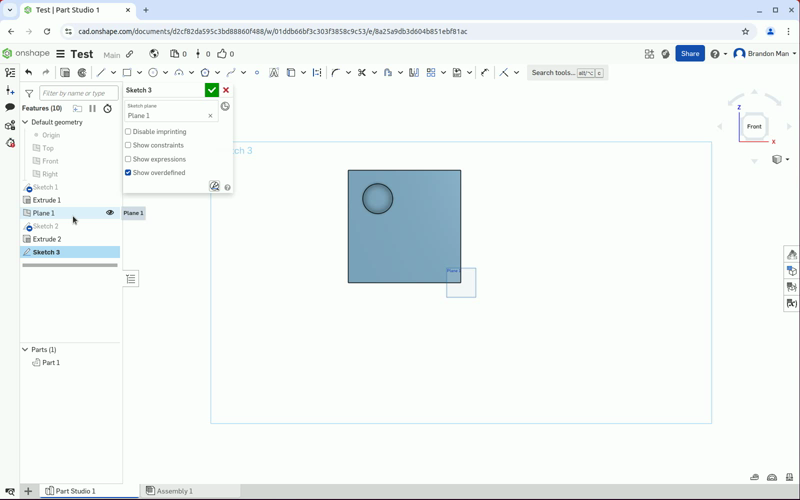
mouse_move(73, 352)
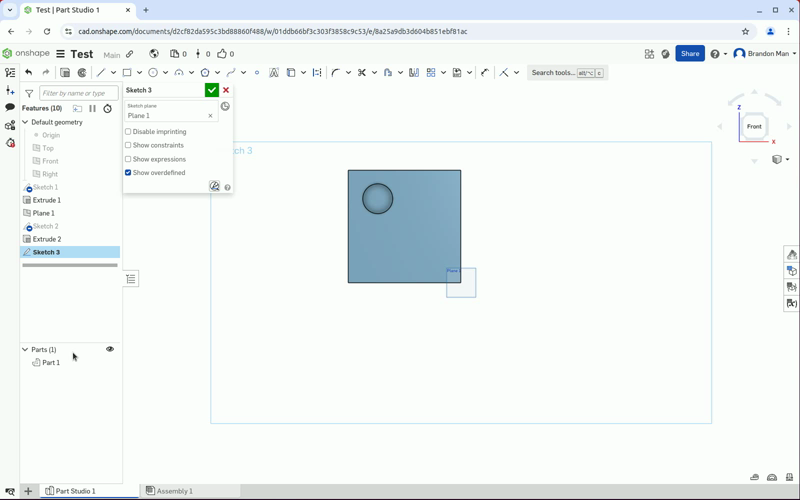
key(y)
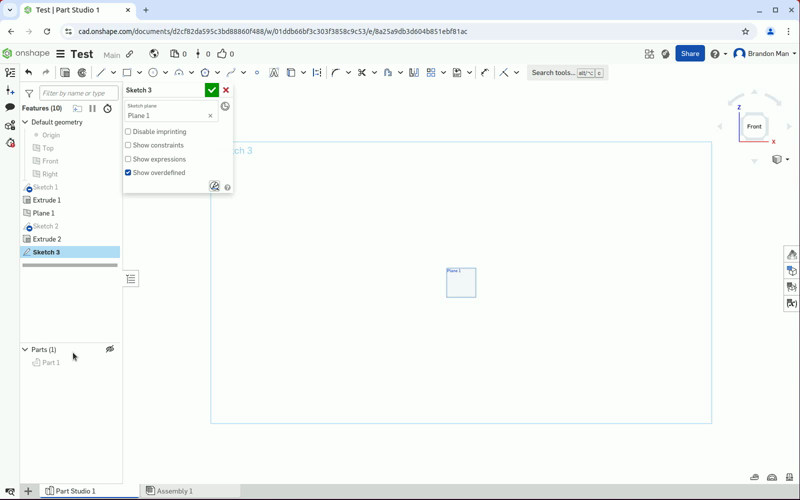
key(c)
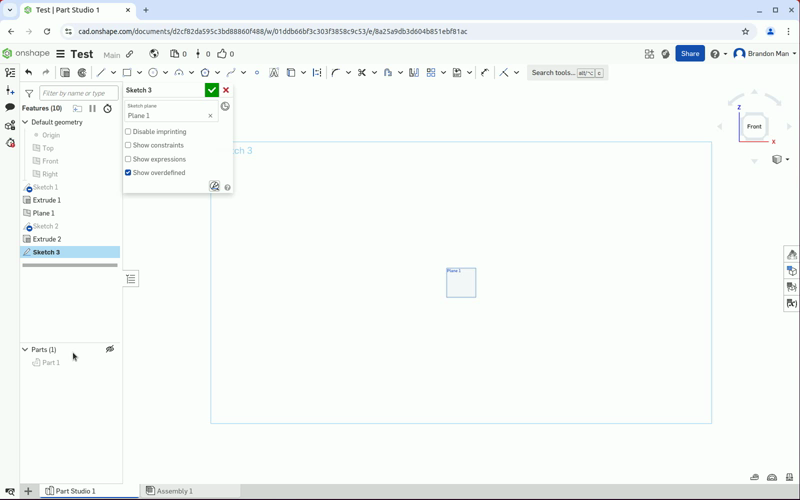
key_down(shift)
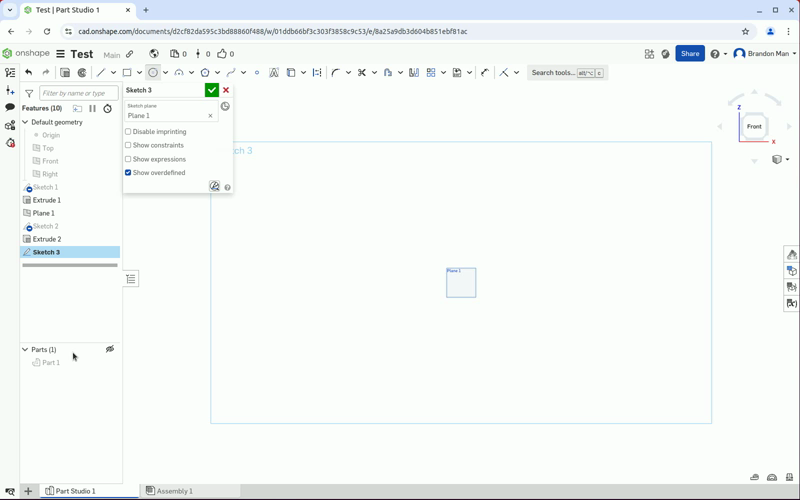
mouse_move(405, 226)
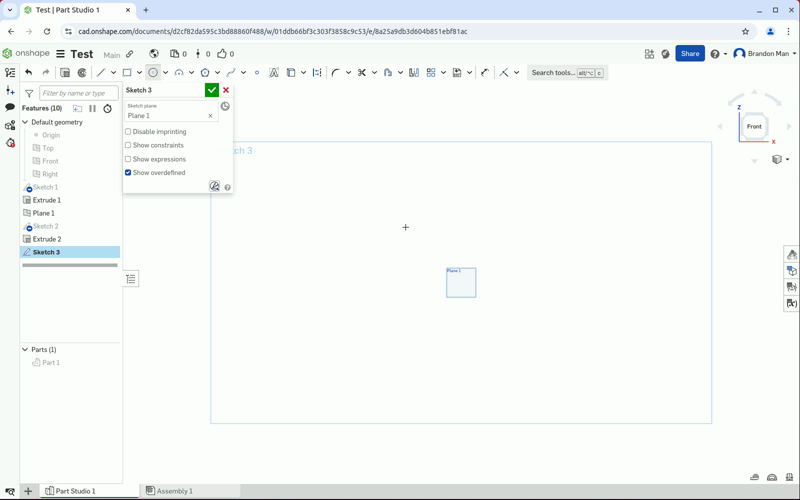
click(405, 226)
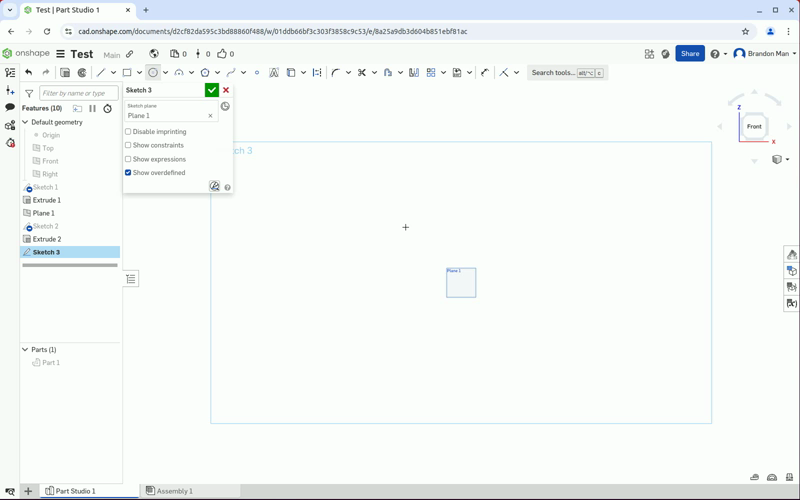
key_up(shift)
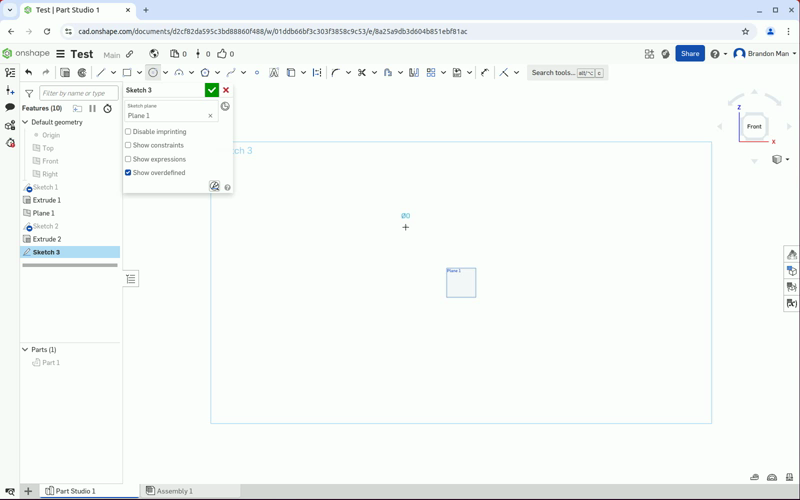
mouse_move(420, 226)
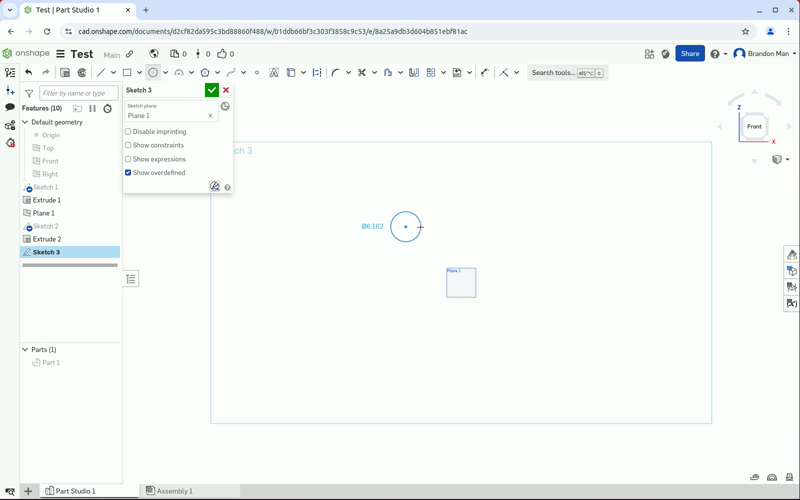
click(420, 226)
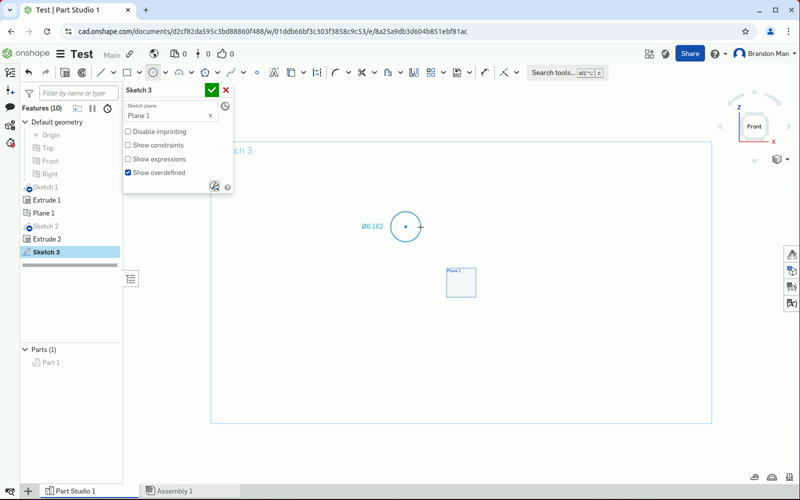
key(esc)
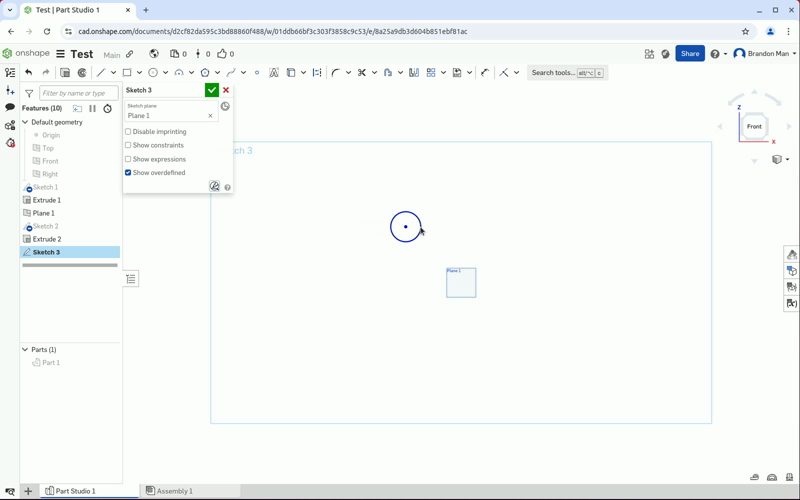
mouse_move(405, 218)
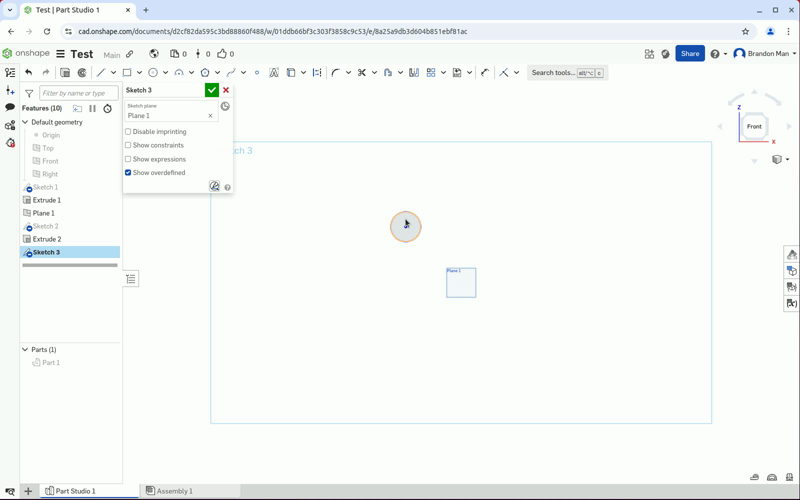
scroll(6)
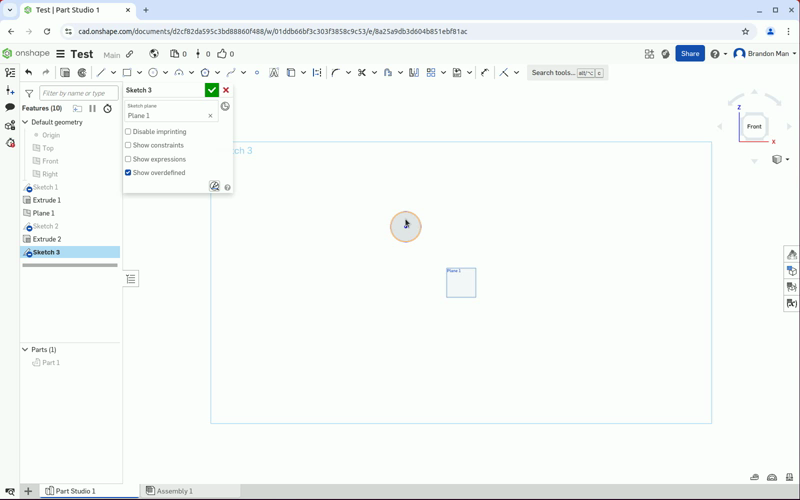
scroll(6)
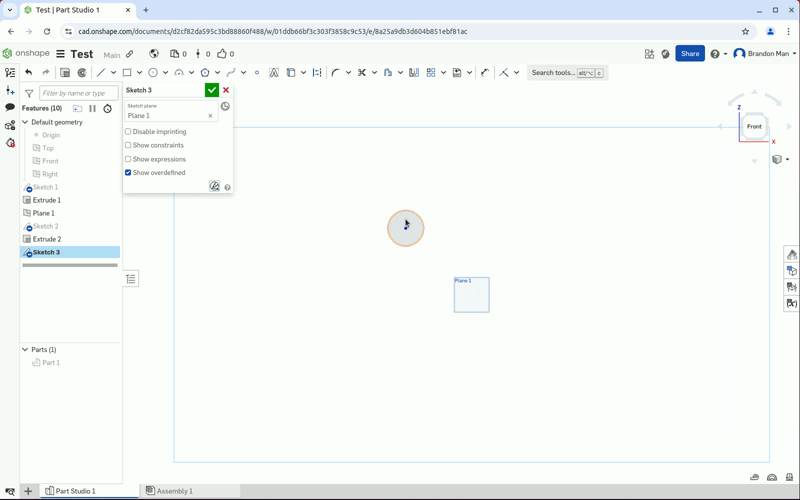
scroll(6)
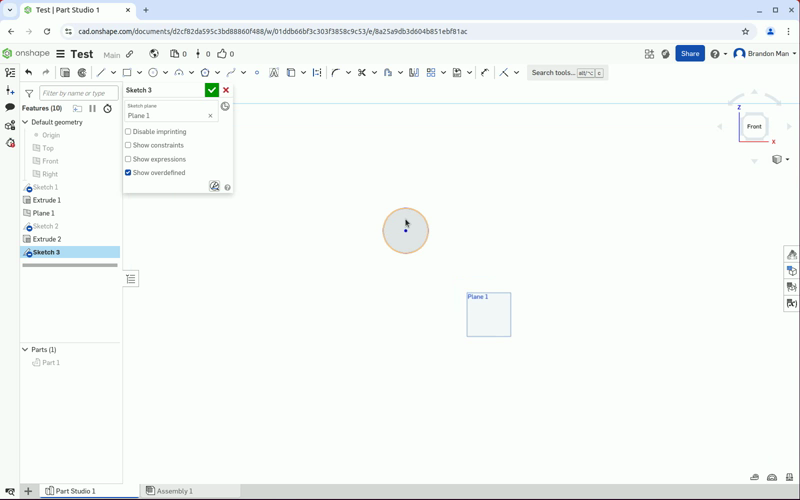
scroll(6)
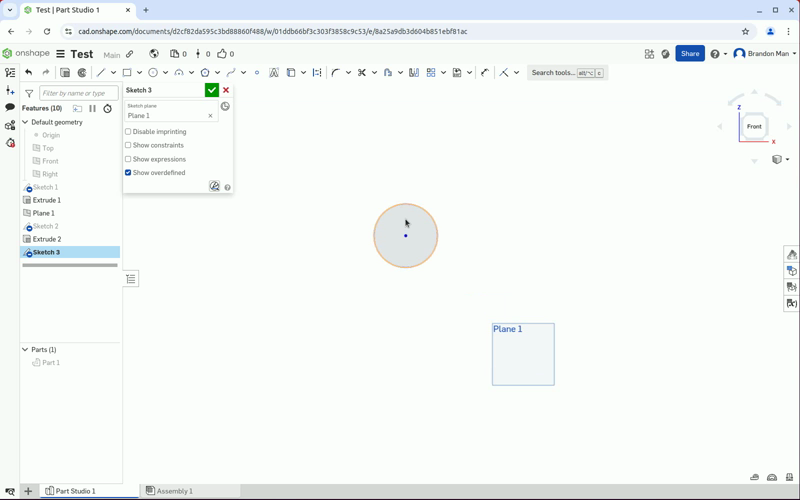
scroll(6)
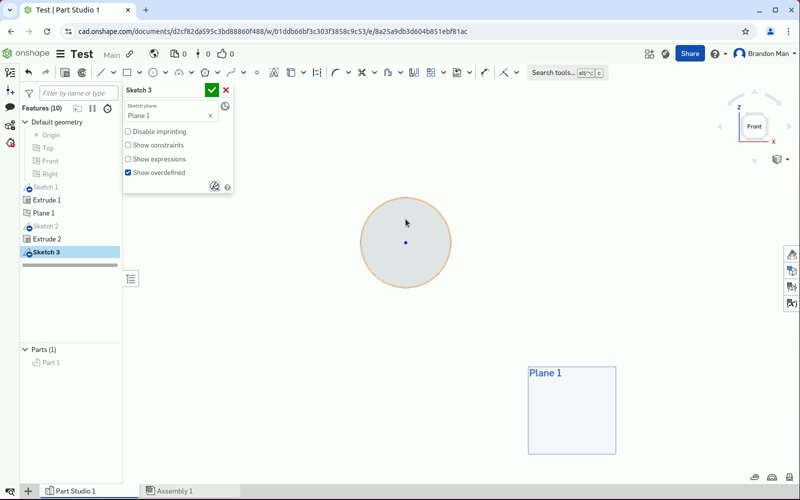
scroll(6)
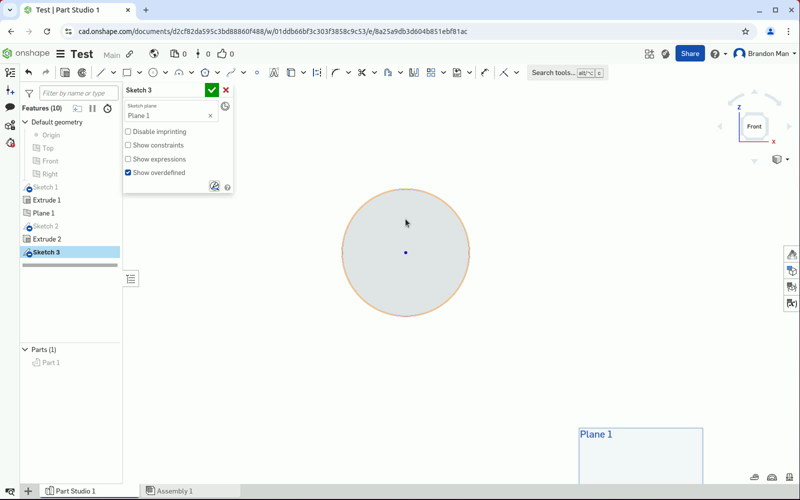
scroll(6)
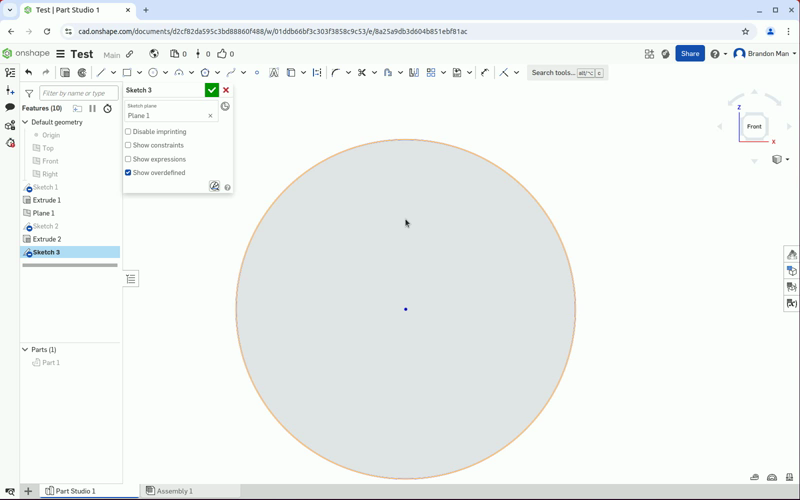
click(405, 218)
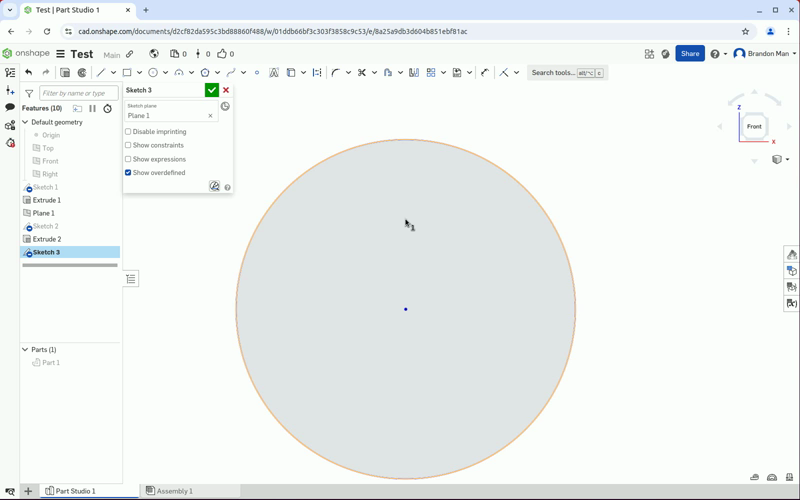
scroll(-6)
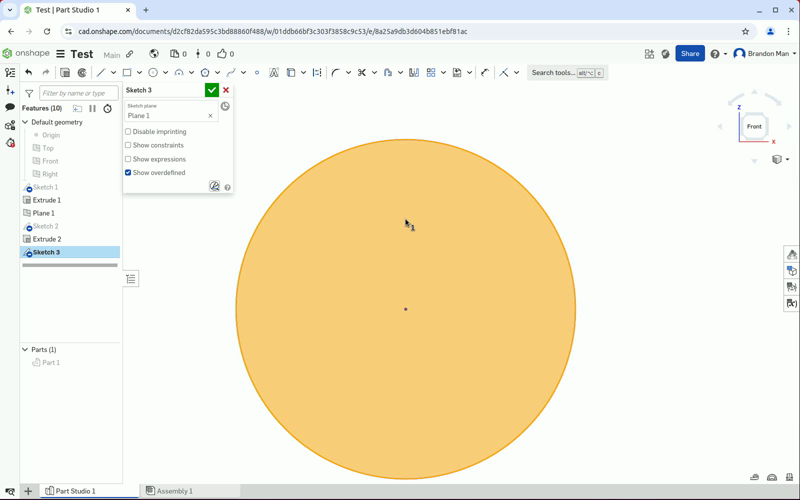
scroll(-6)
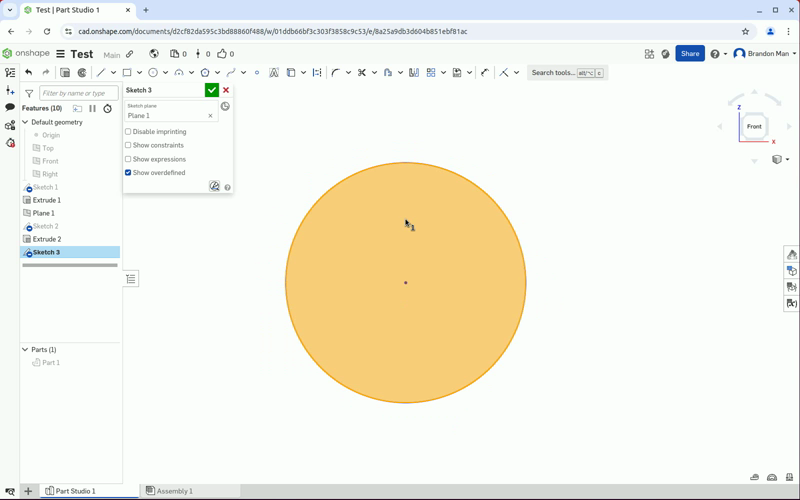
scroll(-6)
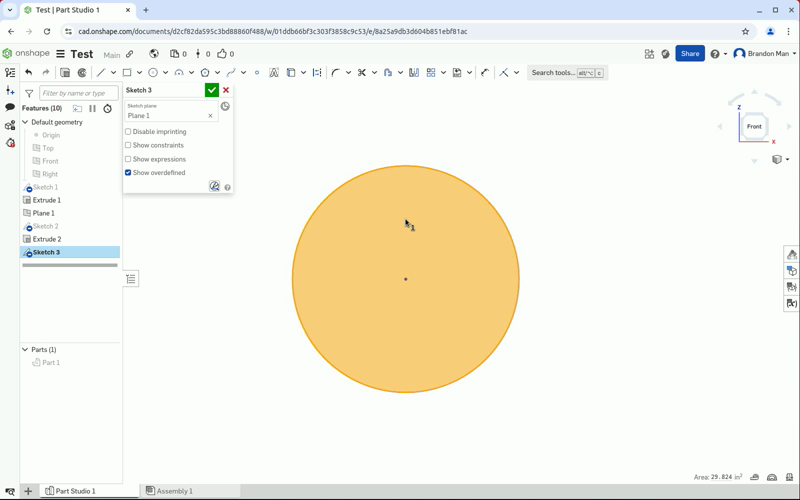
scroll(-6)
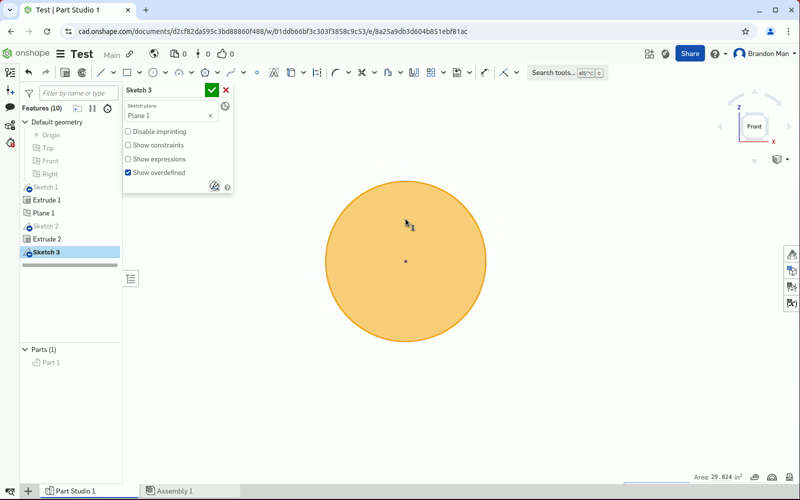
scroll(-6)
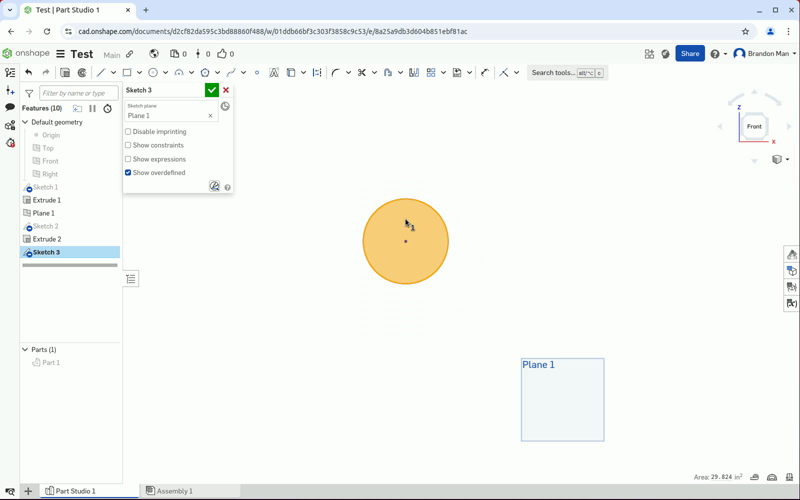
scroll(-6)
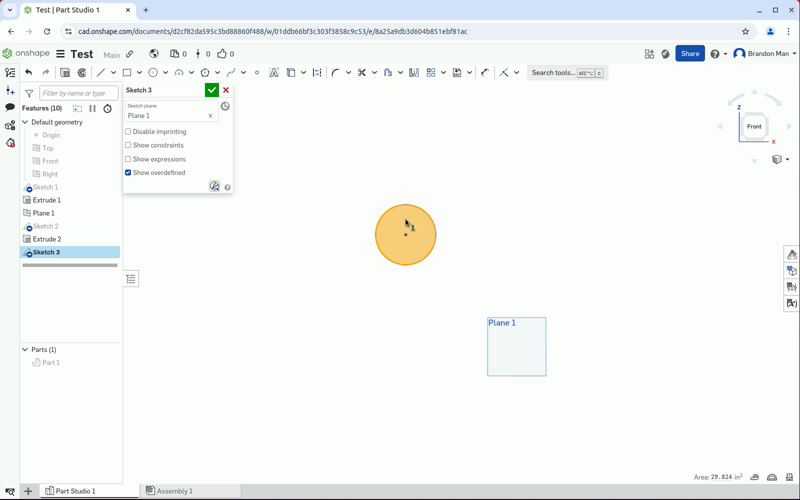
scroll(-6)
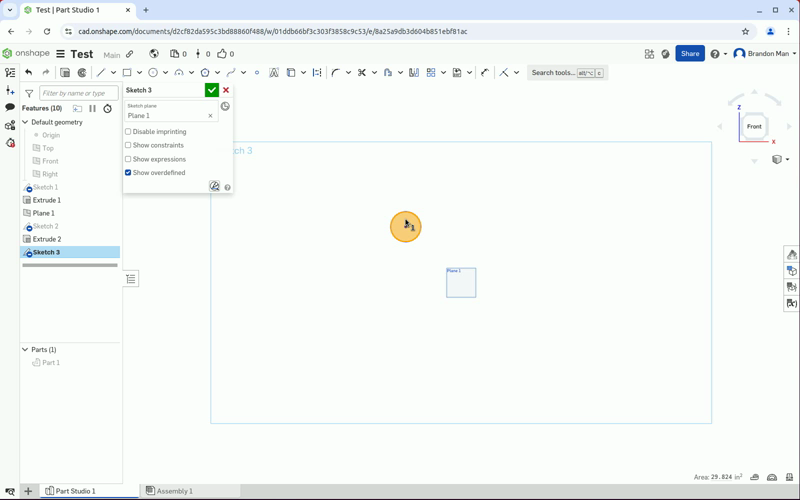
mouse_move(73, 352)
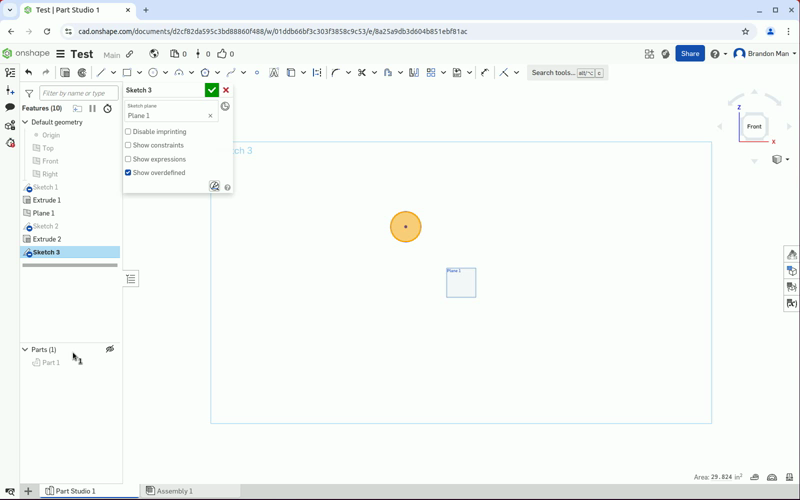
key(shift+y)
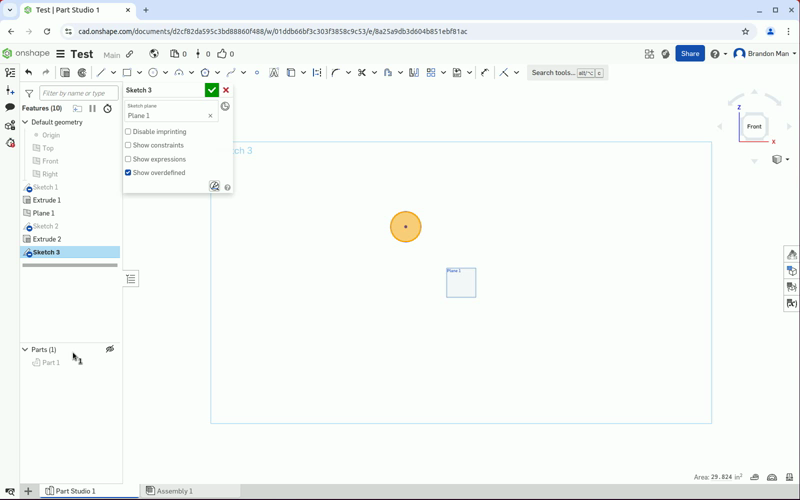
key(shift+e)
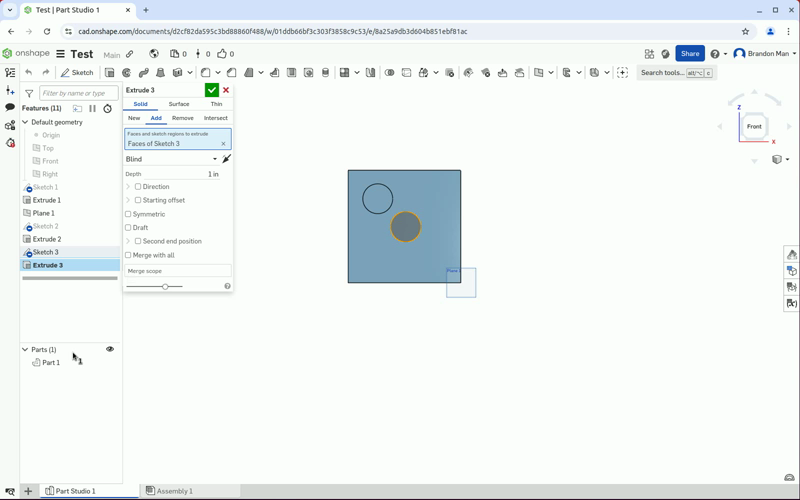
mouse_move(143, 106)
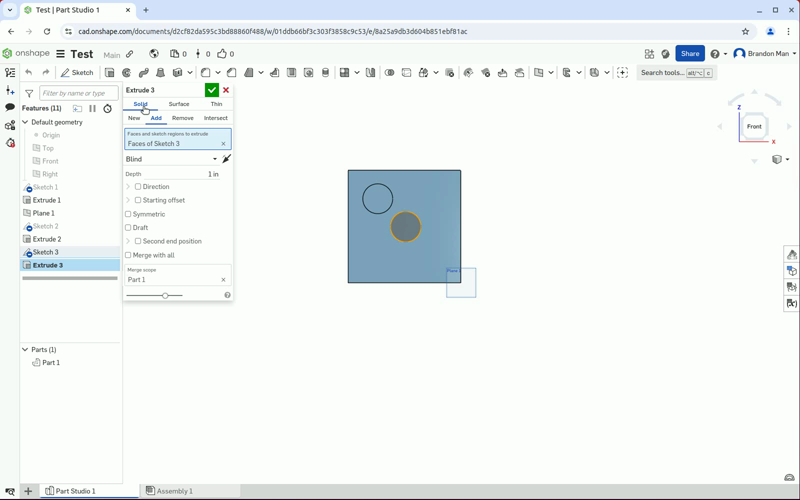
click(143, 106)
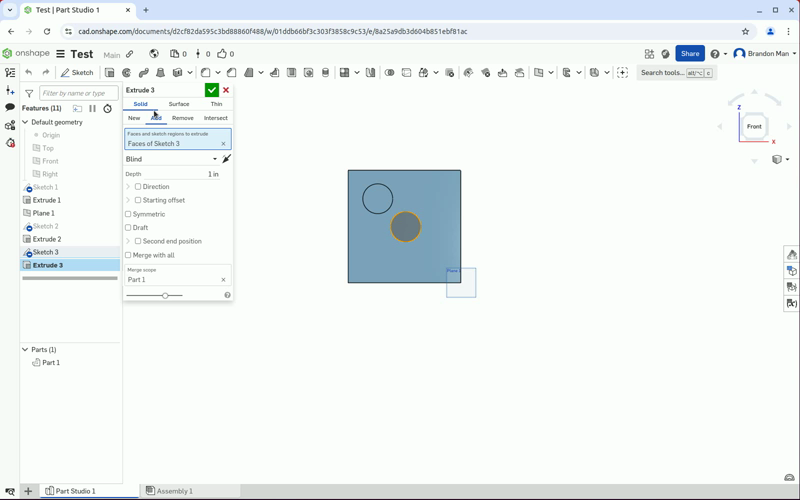
mouse_move(186, 120)
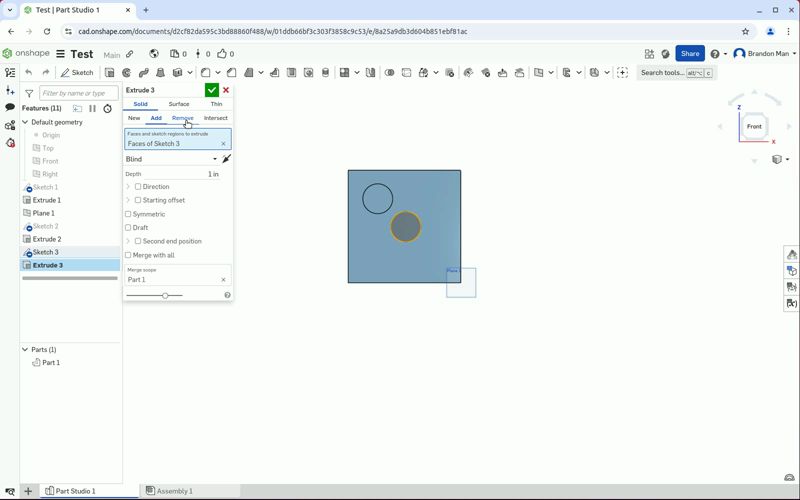
click(186, 120)
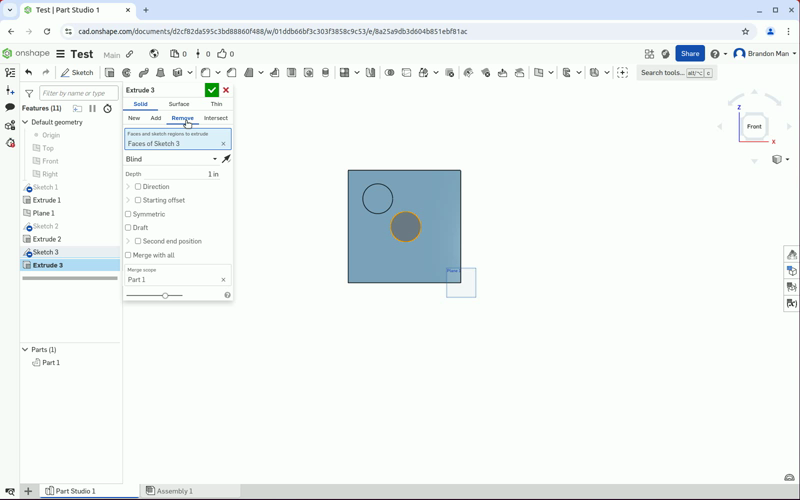
key(tab, 4)
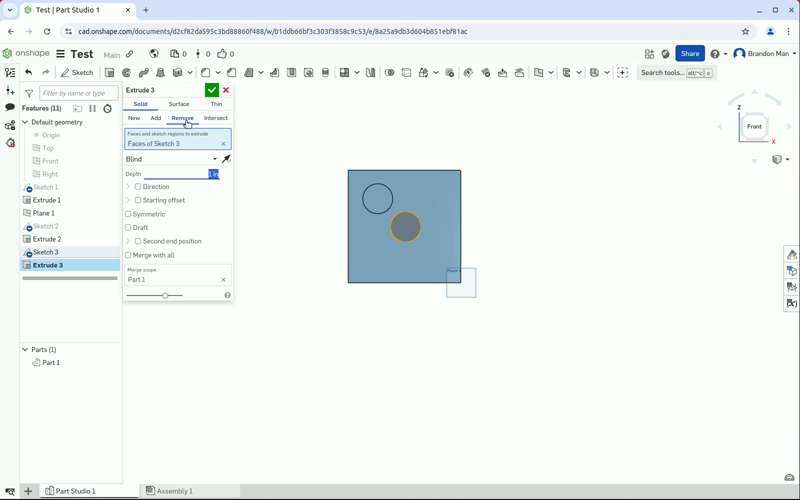
text(1.204)
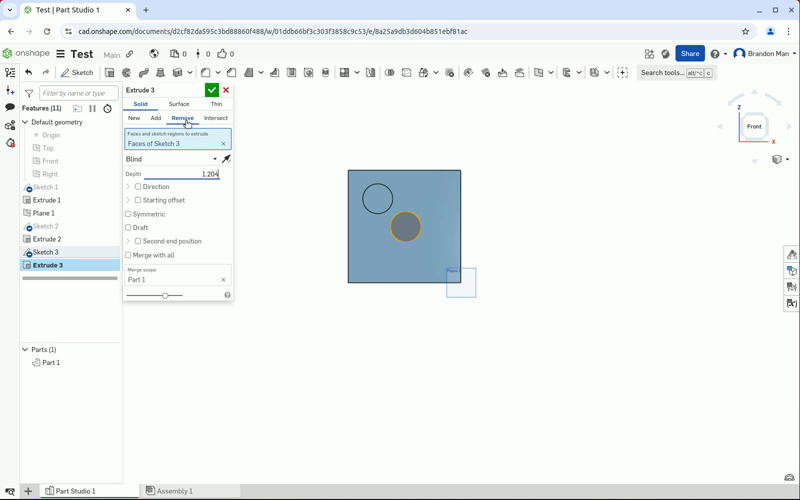
key(tab, 6)
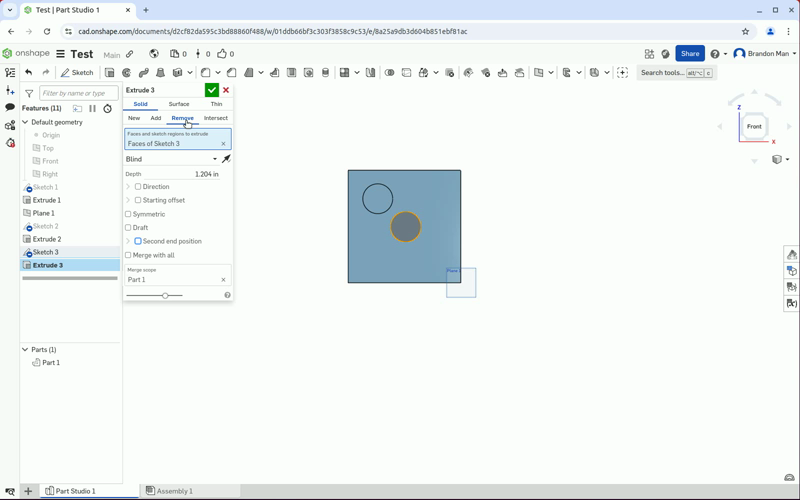
key(space)
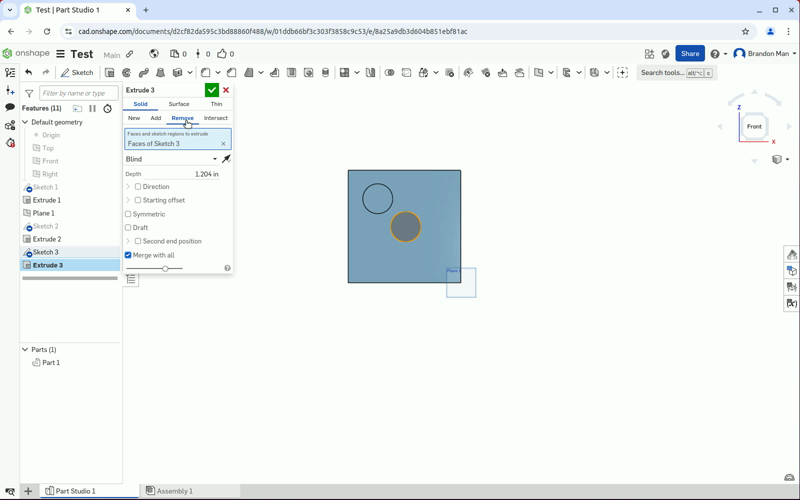
key(enter)
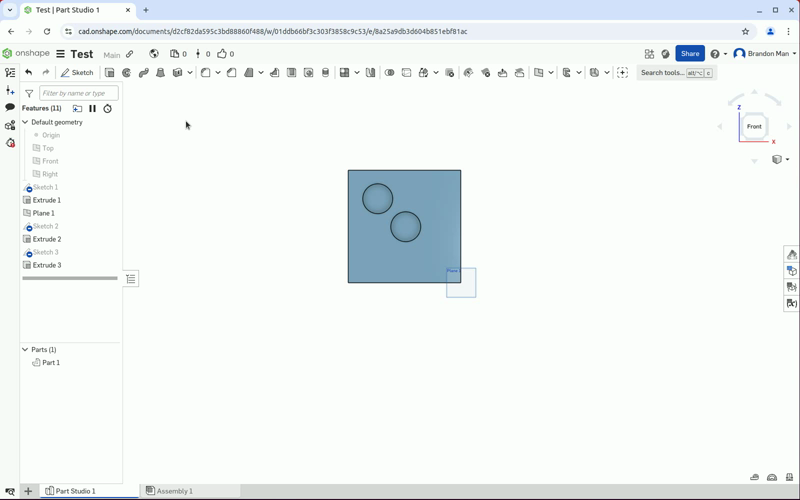
key(shift+h)
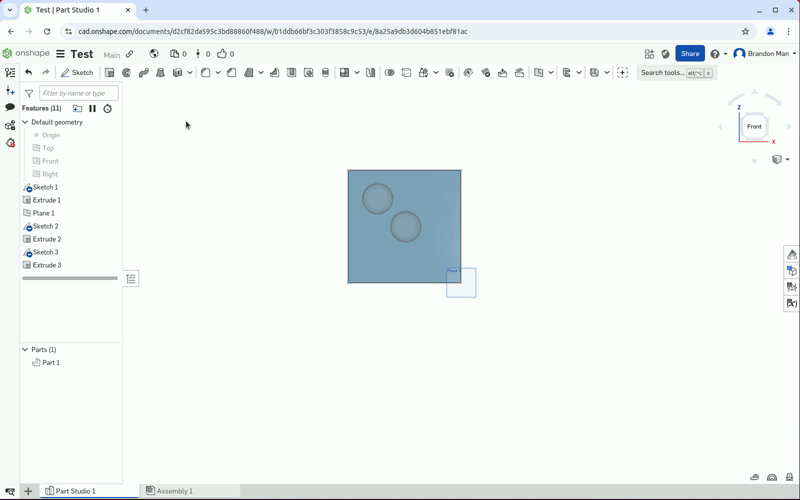
key(shift+h)
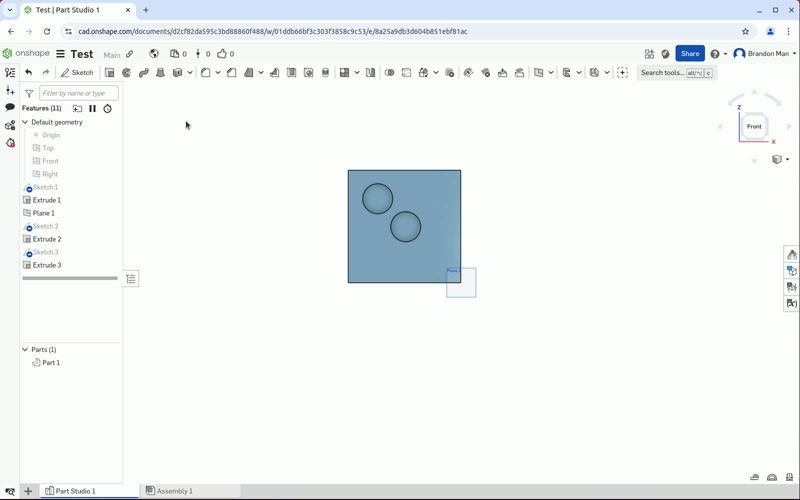
mouse_move(73, 189)
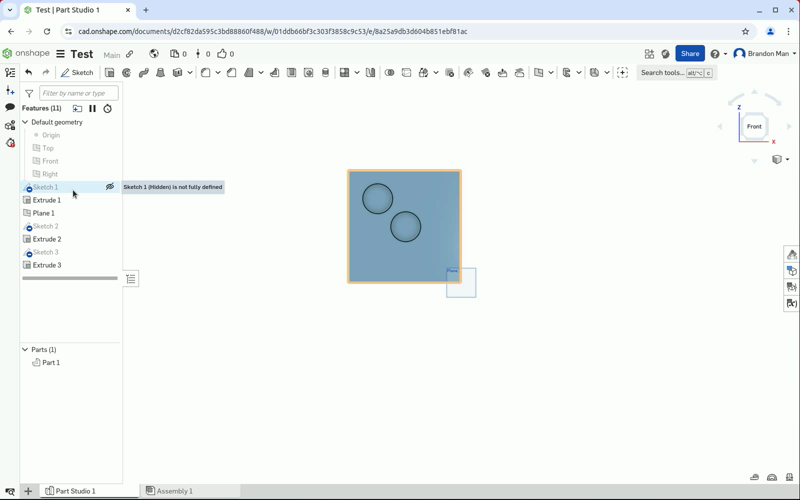
click(73, 189)
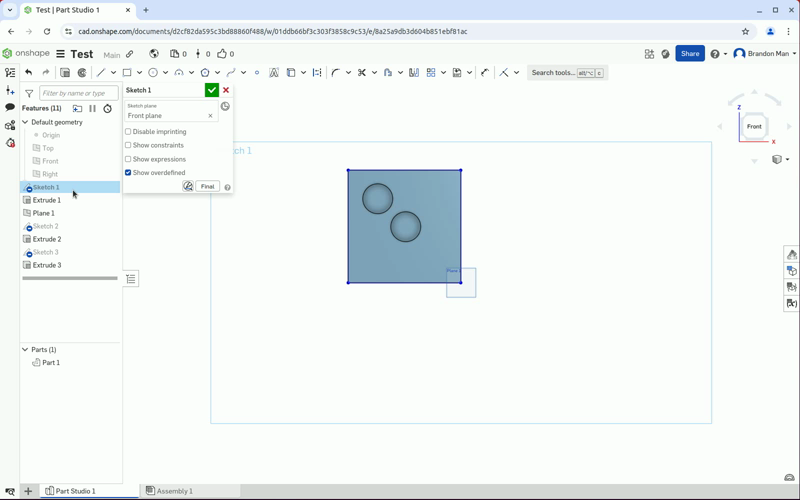
mouse_move(229, 92)
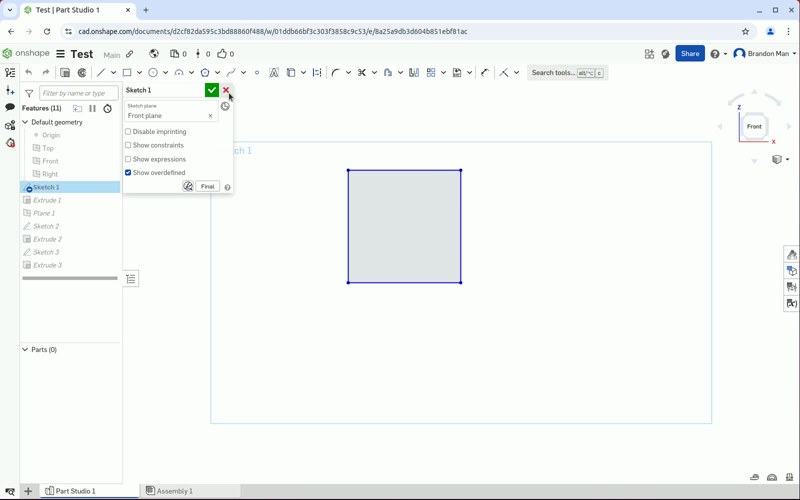
click(229, 92)
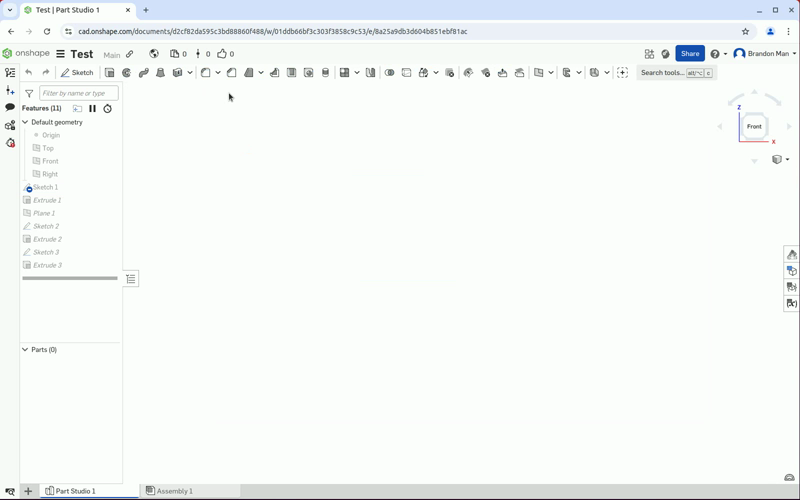
key(shift+s)
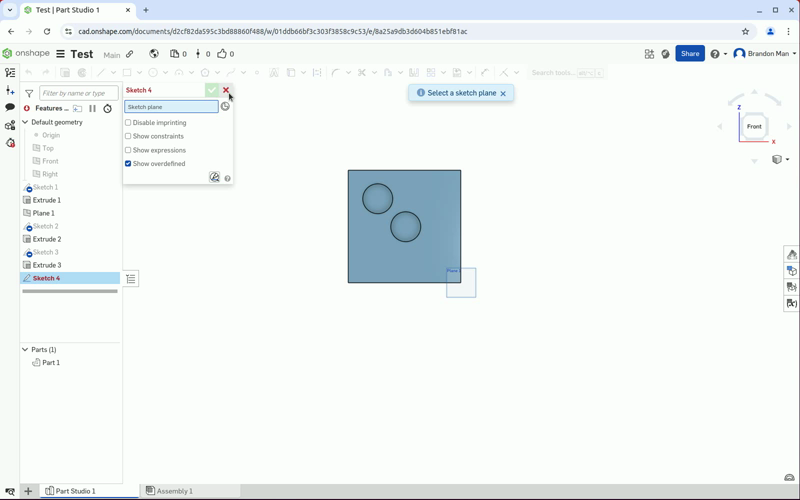
mouse_move(73, 215)
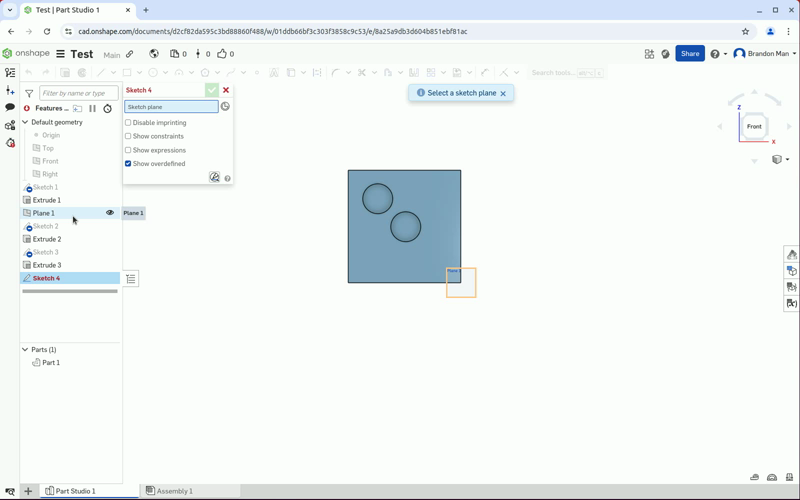
click(73, 215)
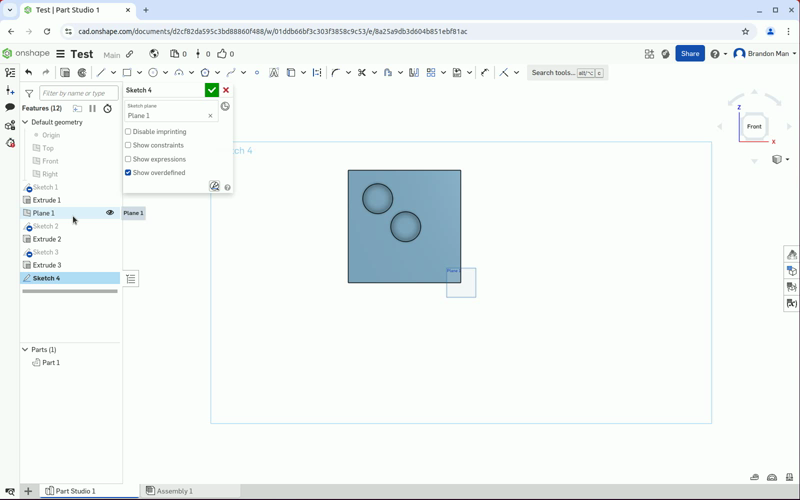
mouse_move(73, 352)
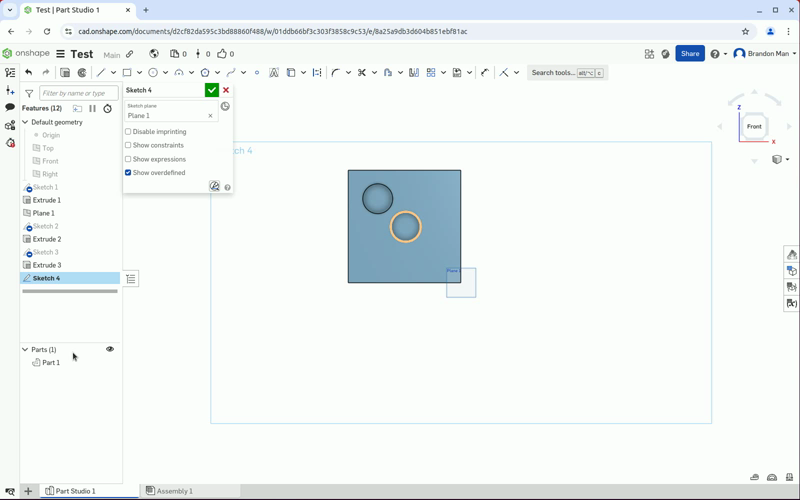
key(y)
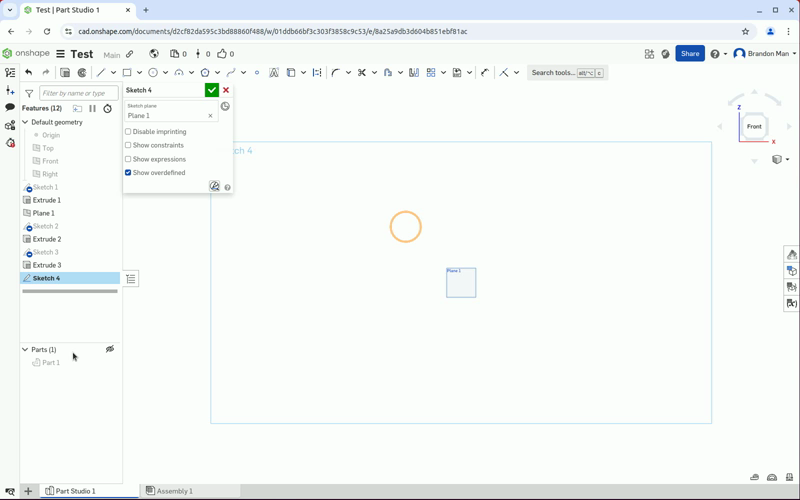
key(c)
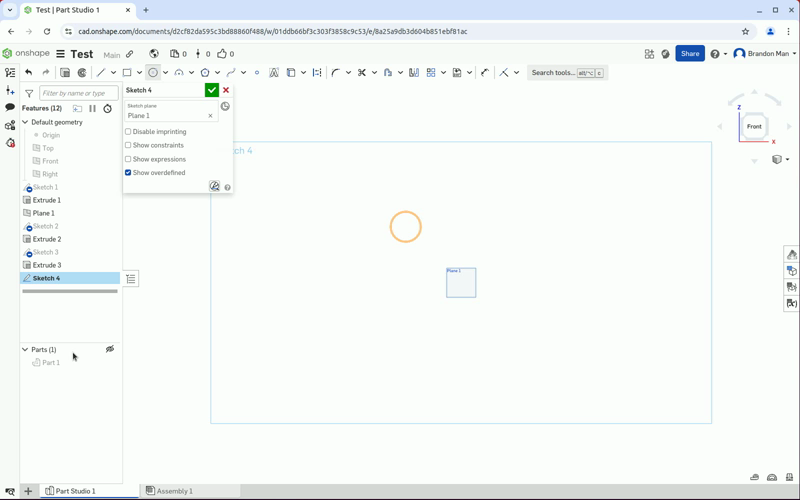
key_down(shift)
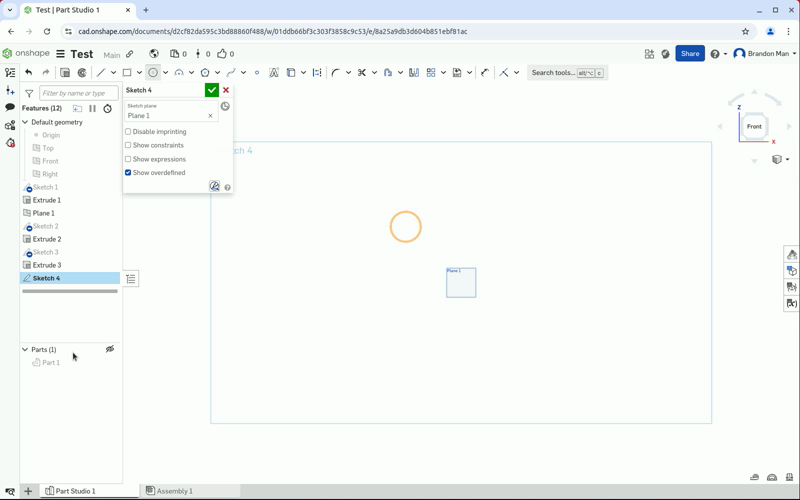
mouse_move(377, 254)
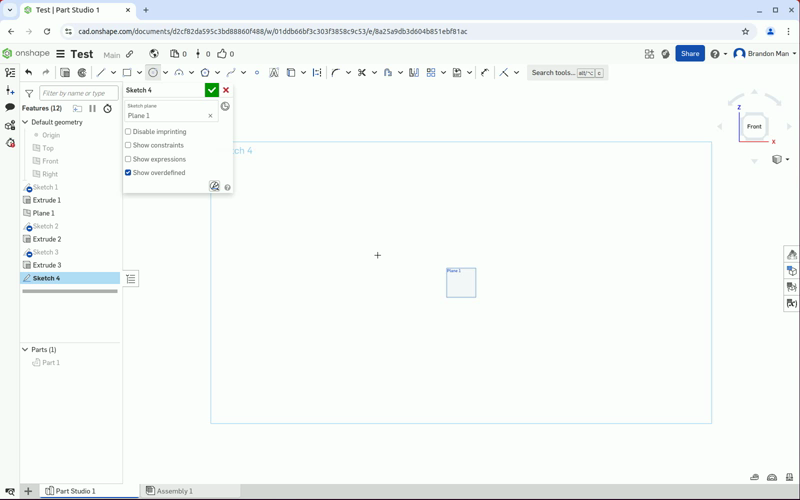
click(377, 254)
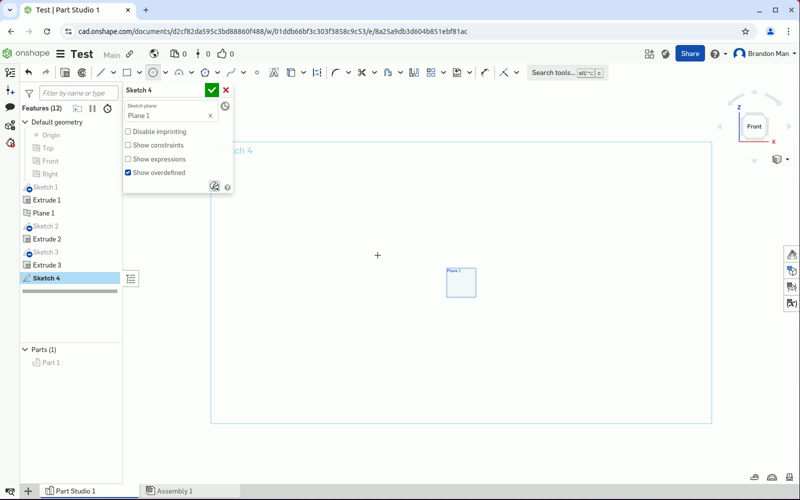
key_up(shift)
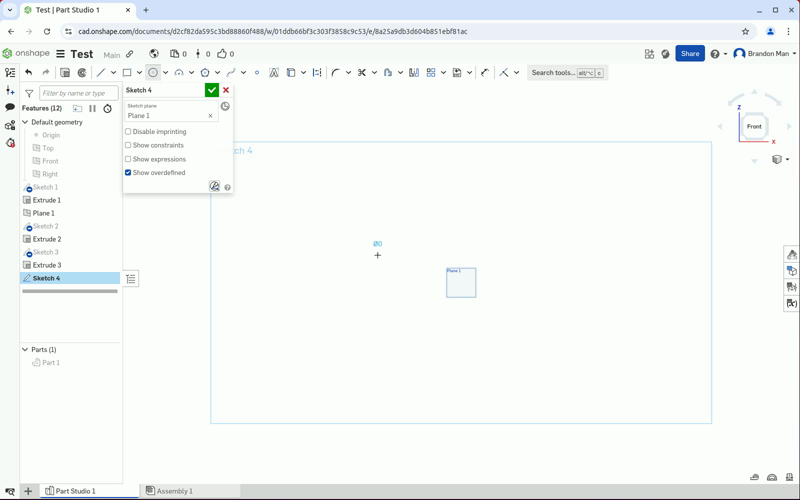
mouse_move(392, 254)
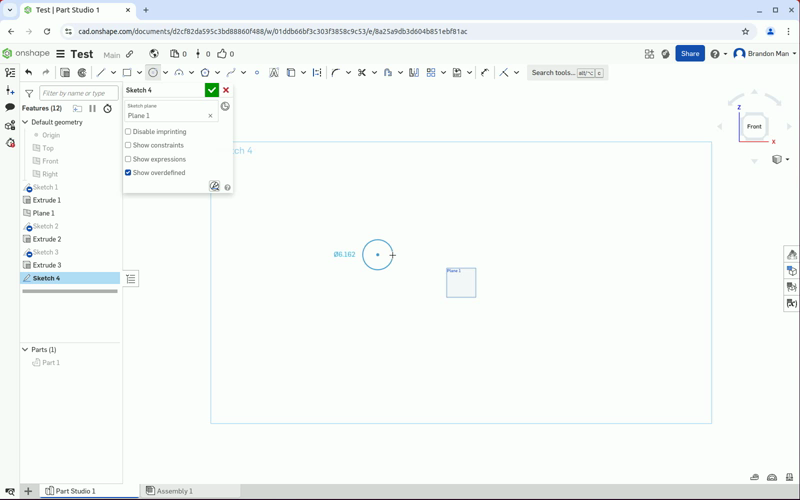
click(392, 254)
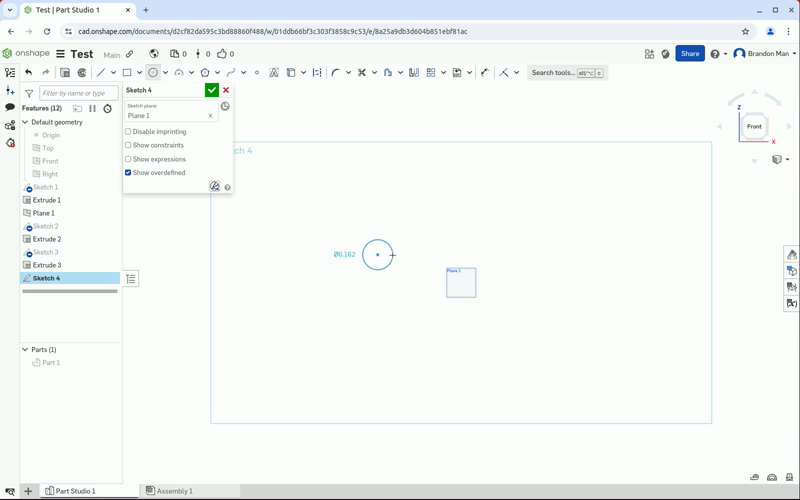
key(esc)
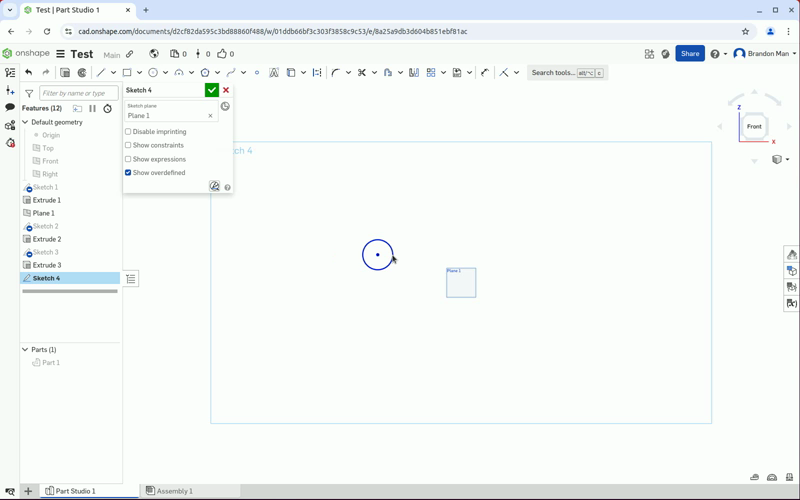
mouse_move(388, 262)
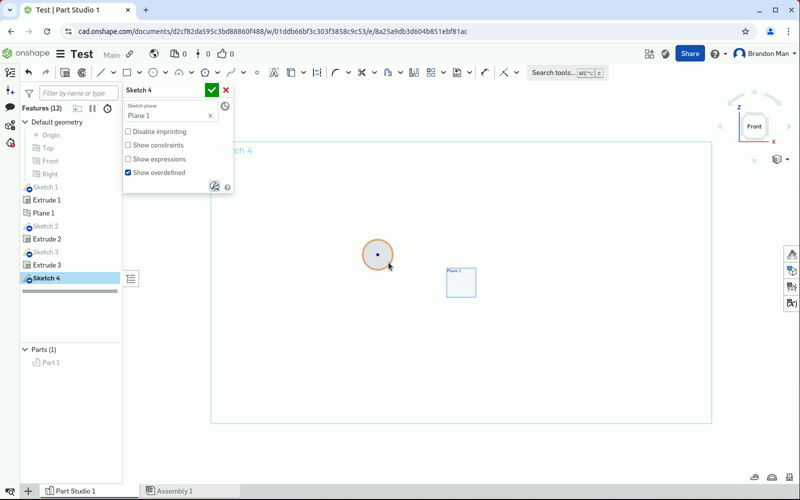
scroll(6)
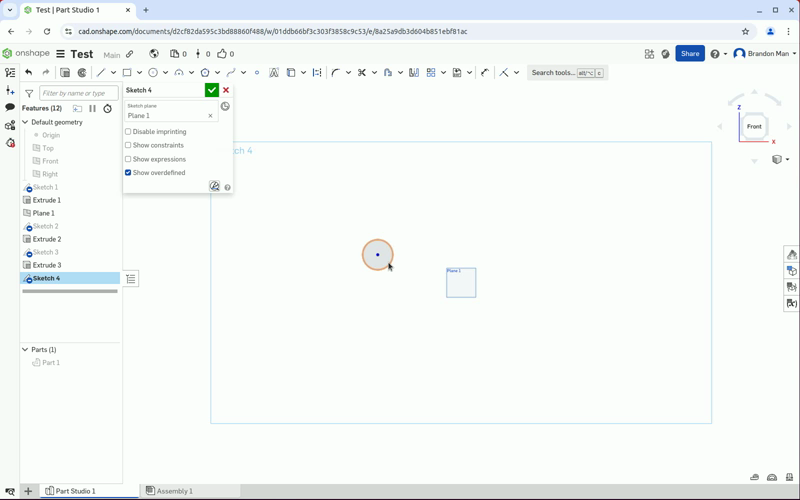
scroll(6)
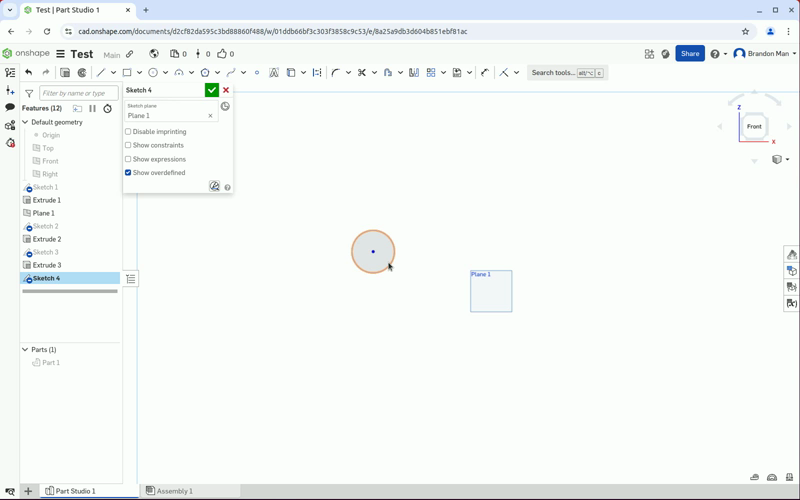
scroll(6)
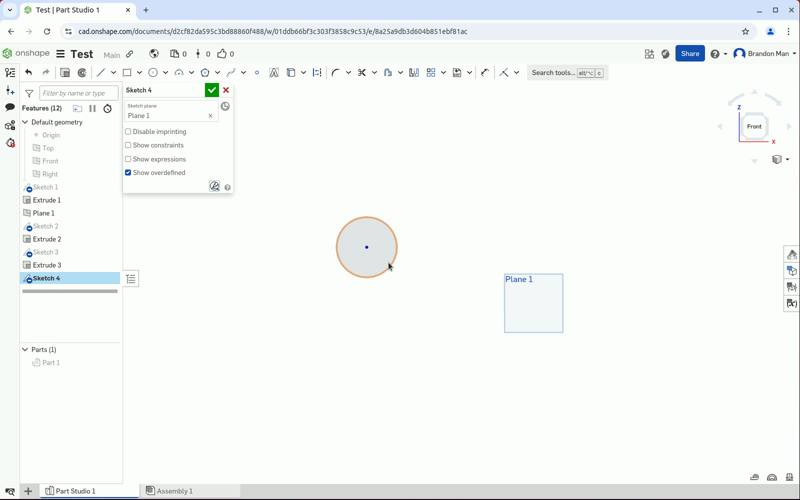
scroll(6)
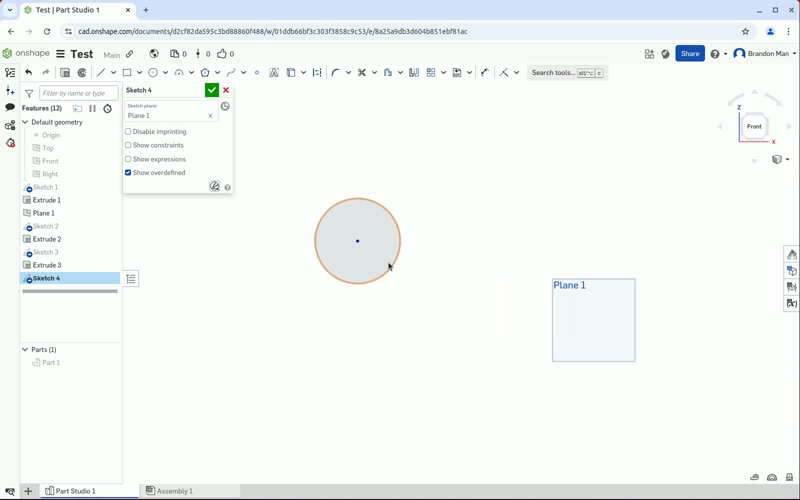
scroll(6)
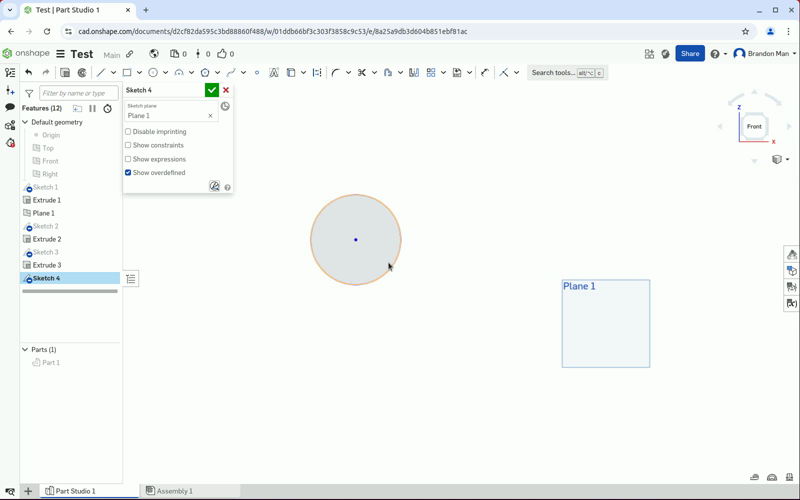
scroll(6)
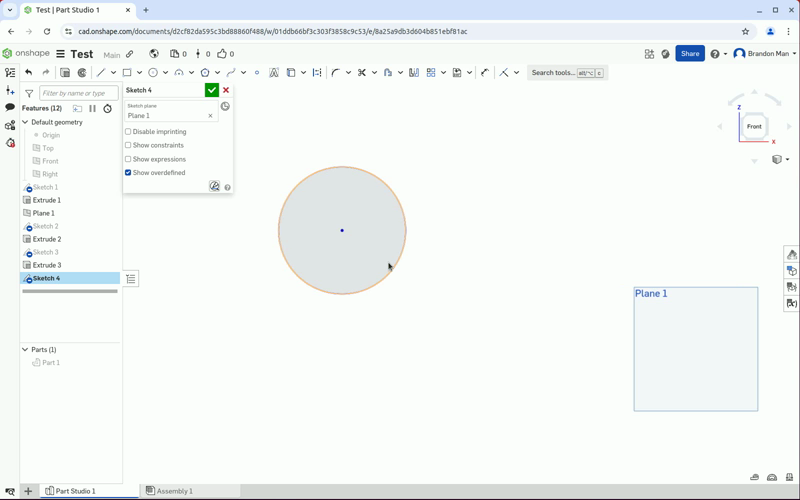
scroll(6)
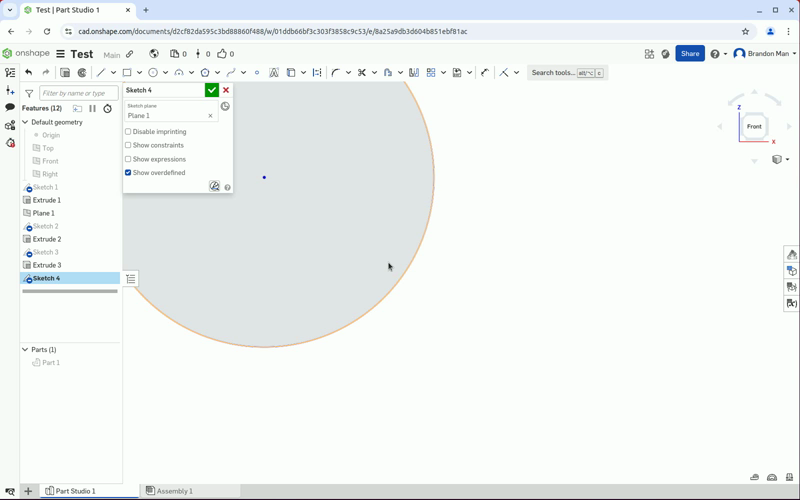
click(388, 262)
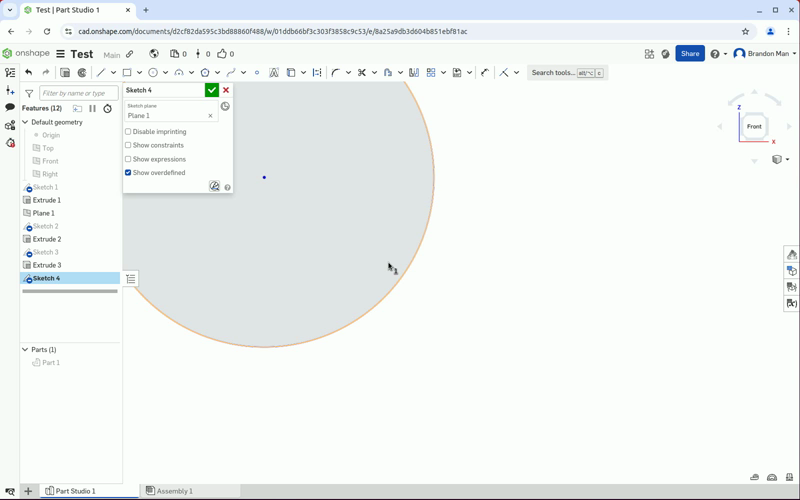
scroll(-6)
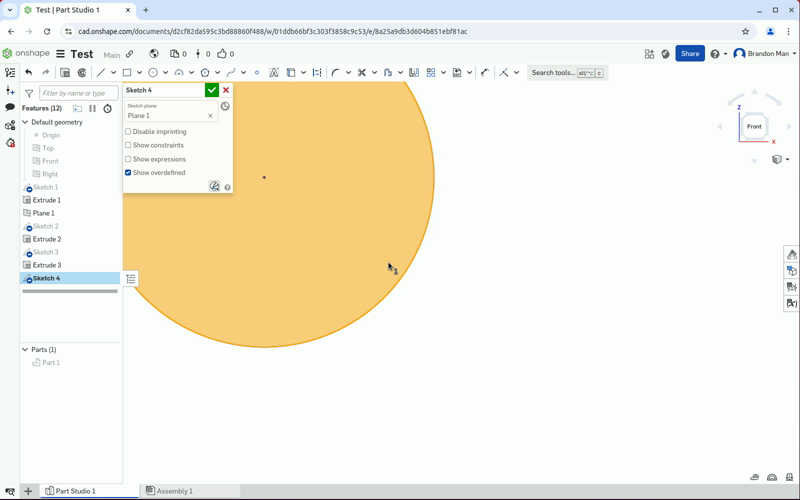
scroll(-6)
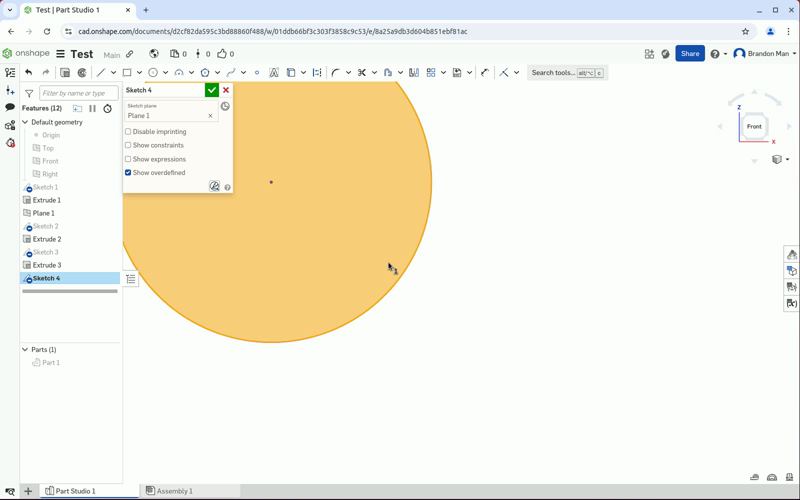
scroll(-6)
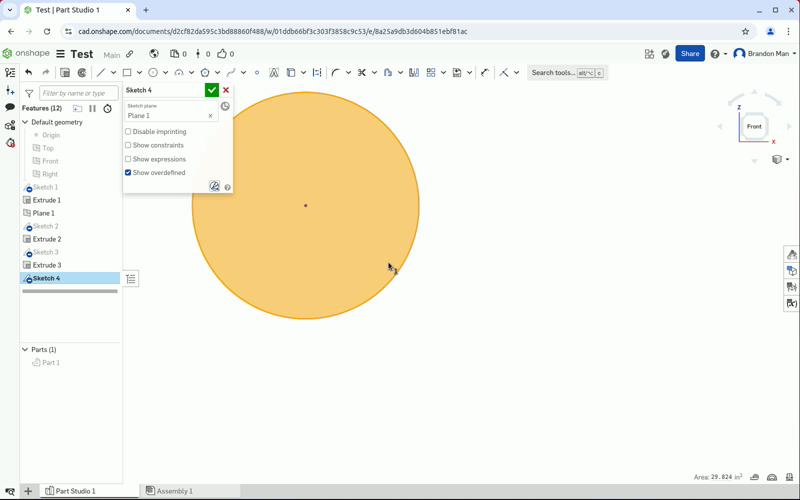
scroll(-6)
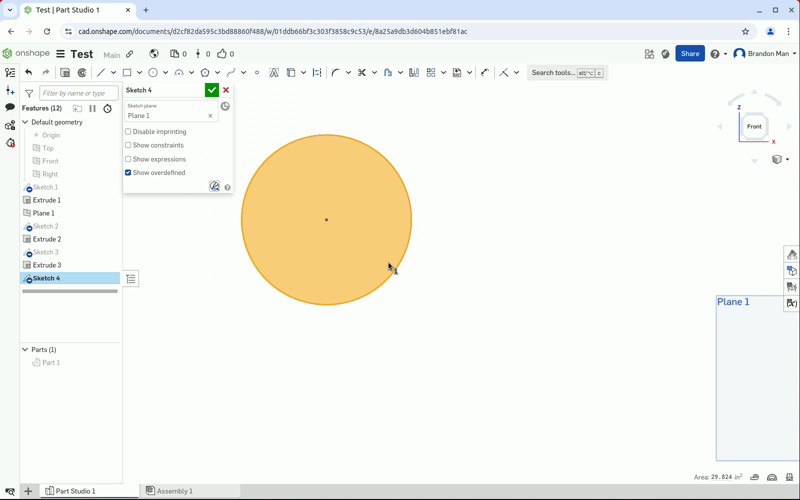
scroll(-6)
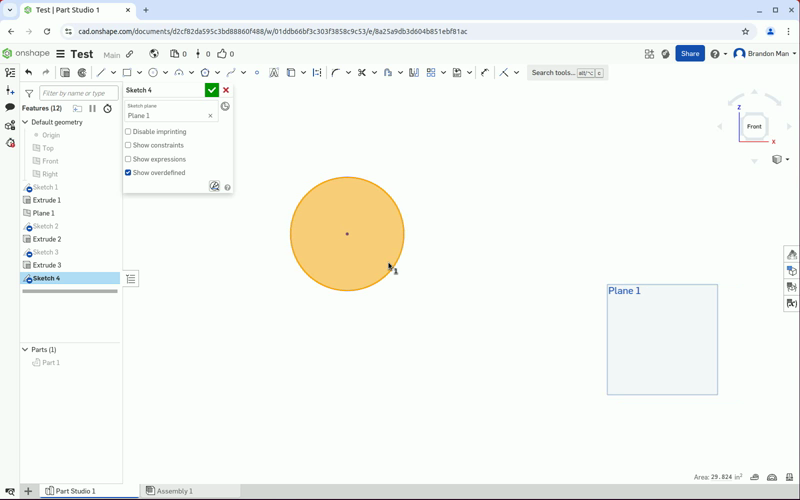
scroll(-6)
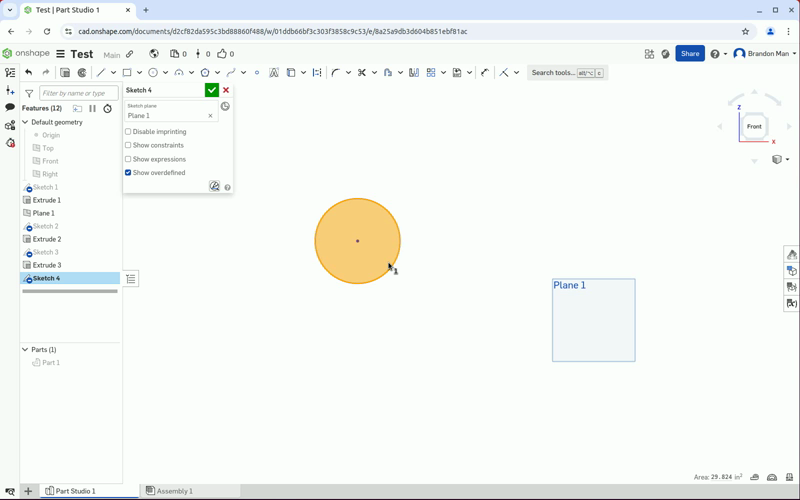
scroll(-6)
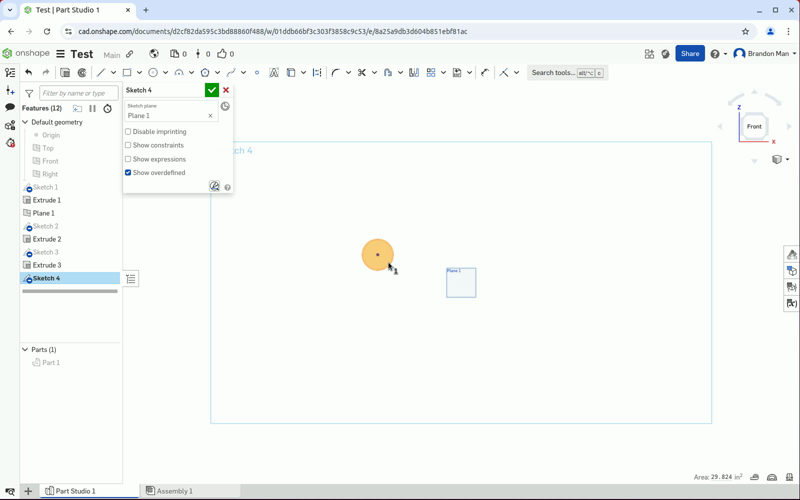
mouse_move(73, 352)
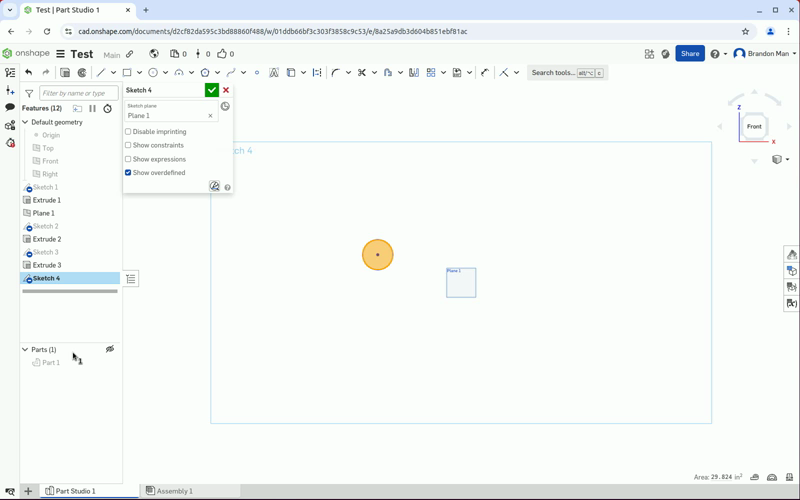
key(shift+y)
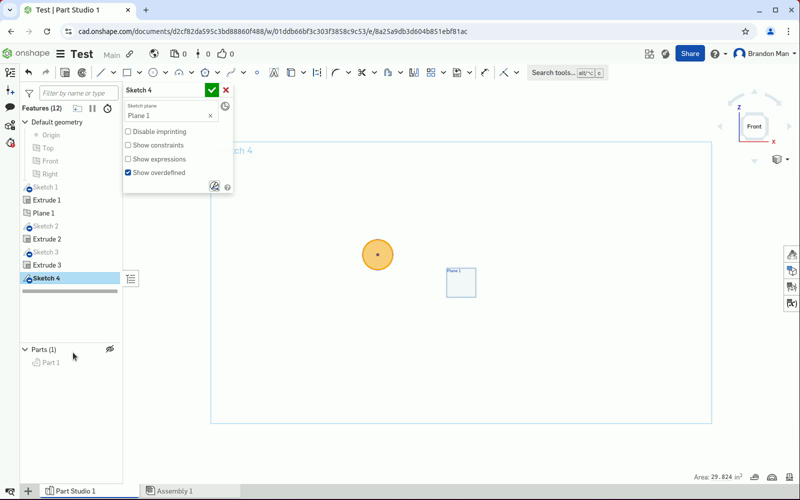
key(shift+e)
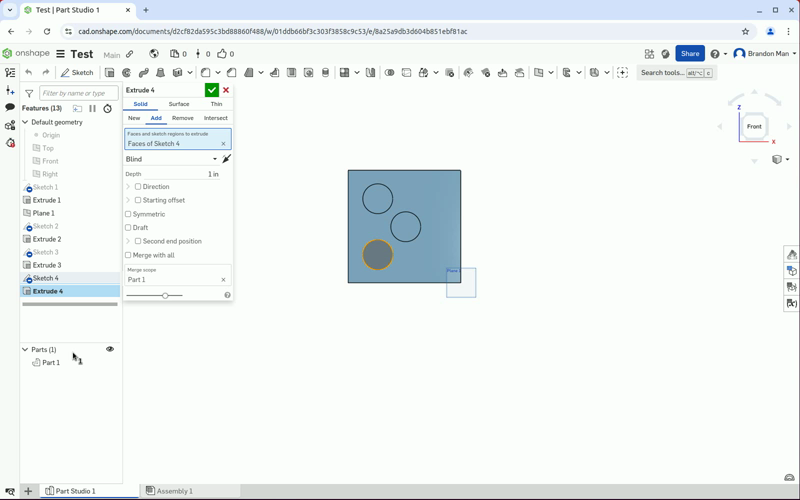
mouse_move(143, 106)
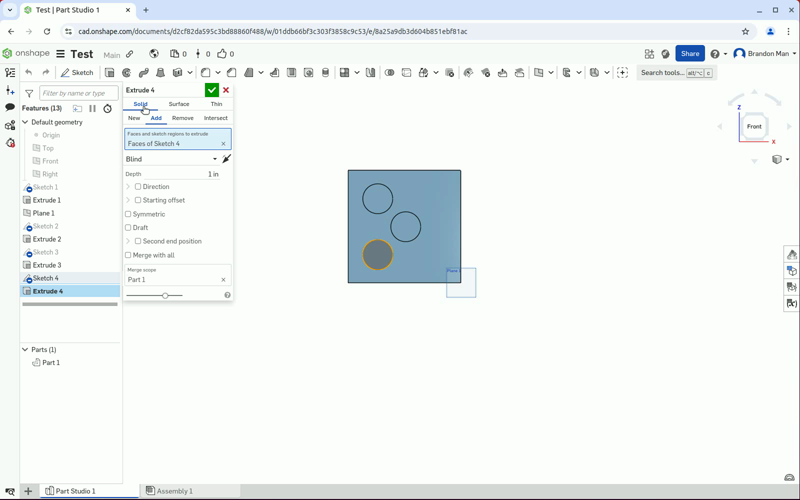
click(143, 106)
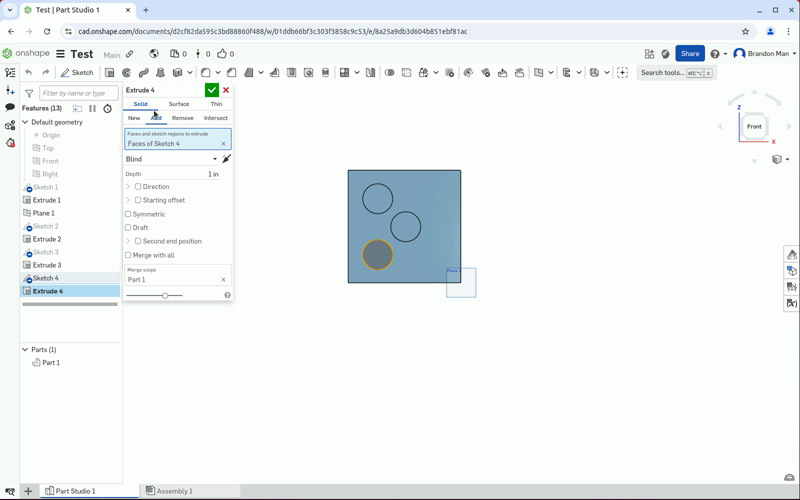
mouse_move(186, 120)
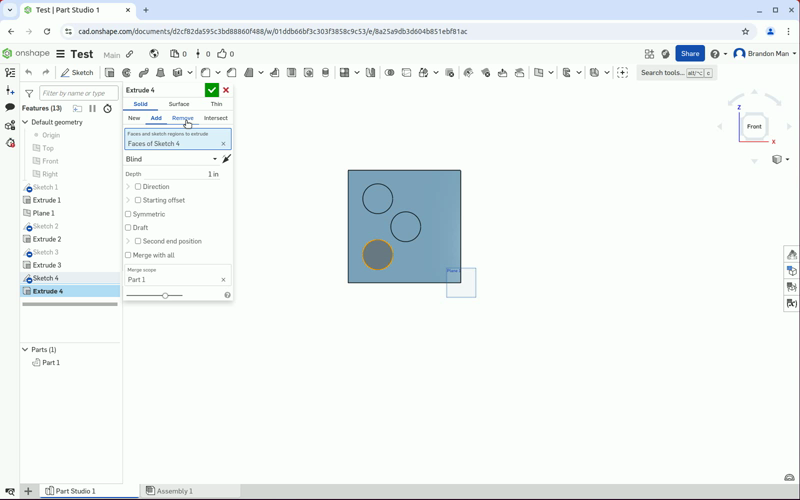
click(186, 120)
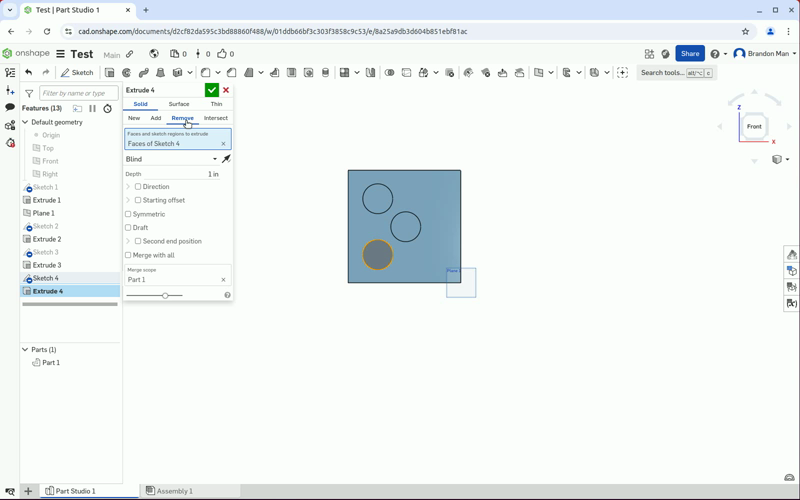
key(tab, 4)
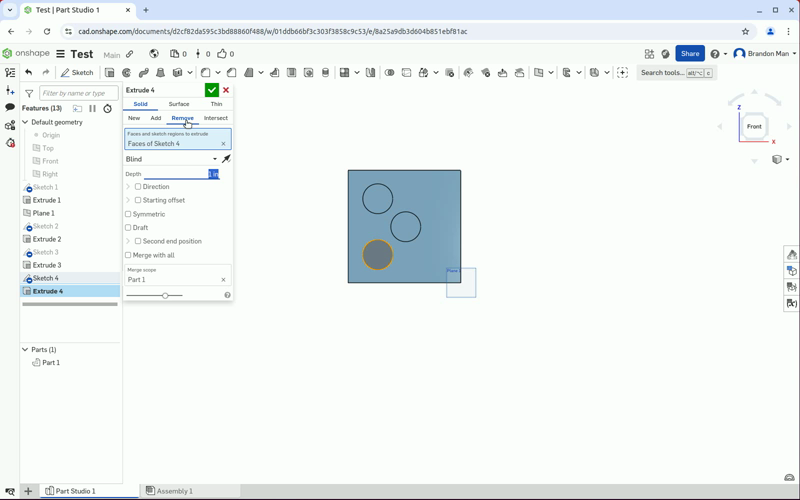
text(1.204)
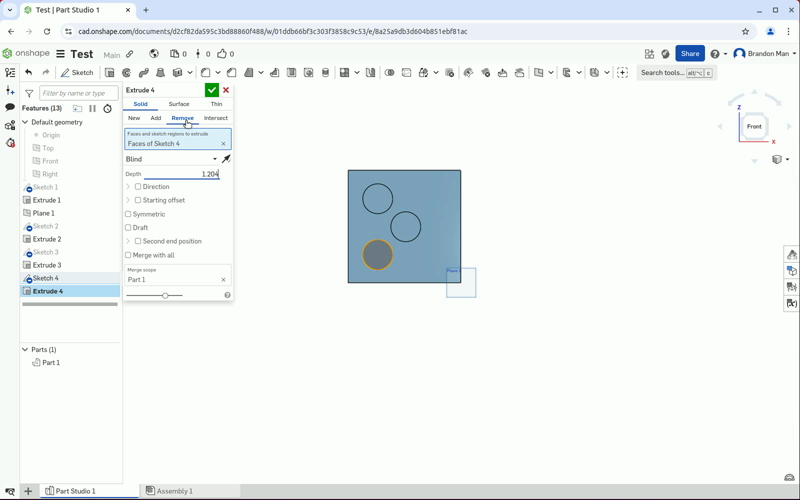
key(tab, 6)
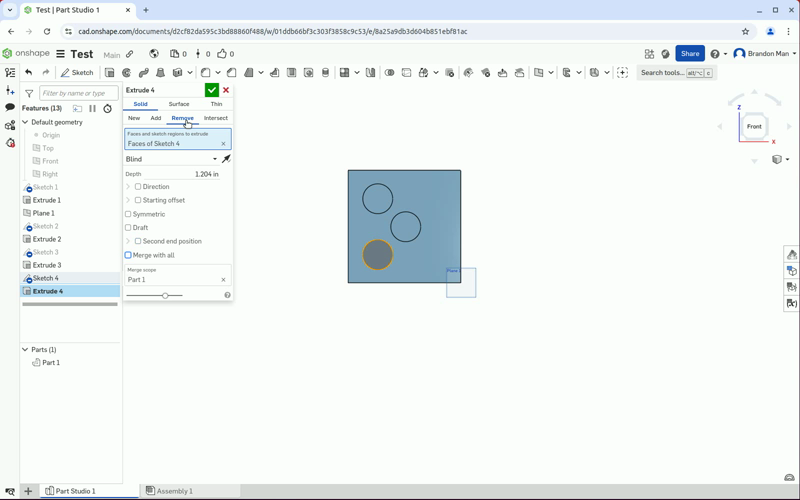
key(space)
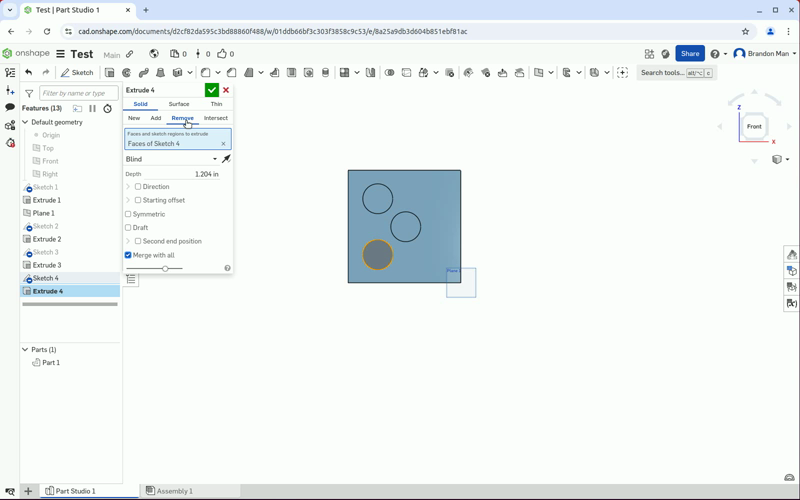
key(enter)
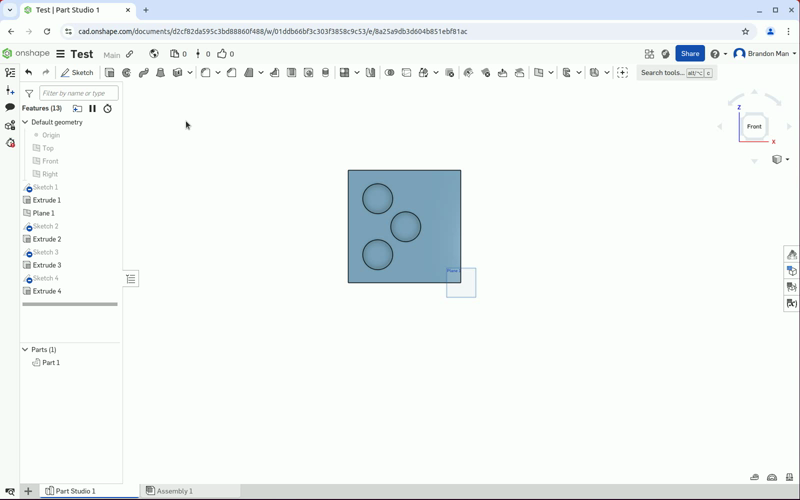
key(shift+h)
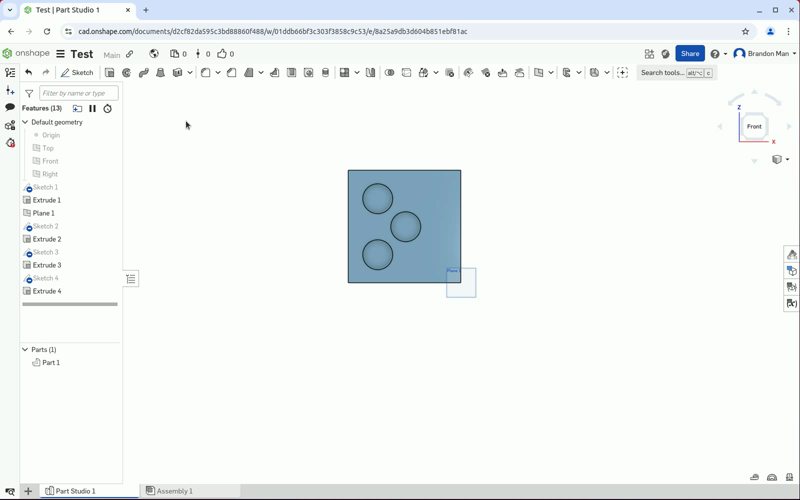
key(shift+h)
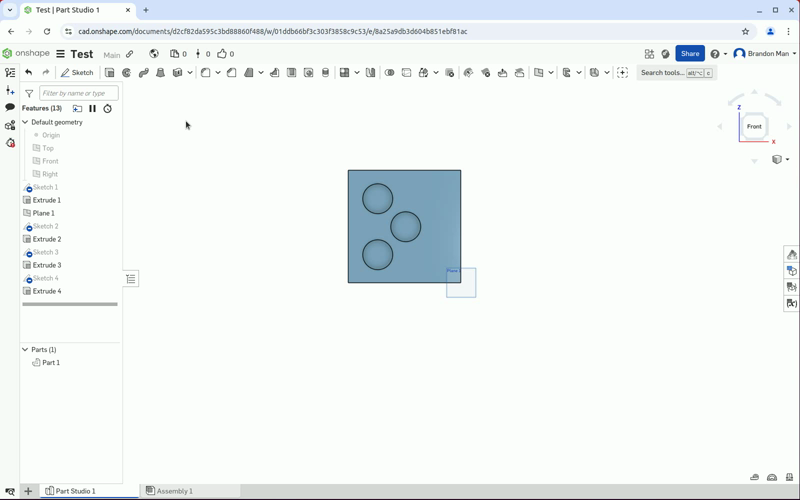
mouse_move(73, 189)
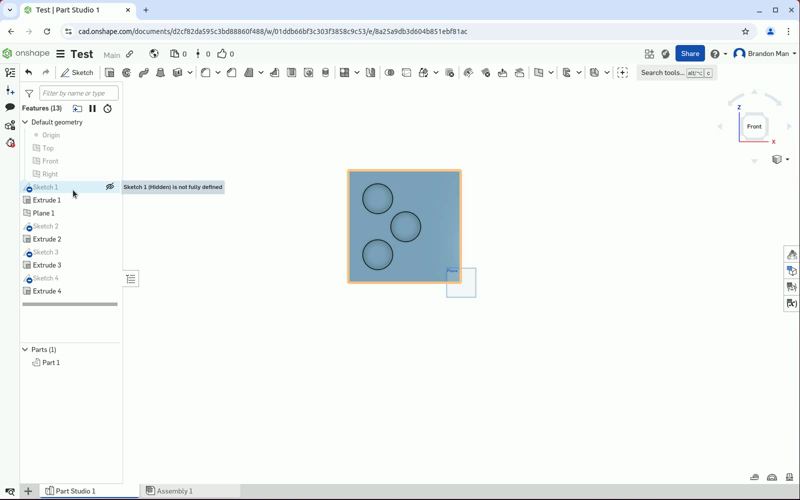
click(73, 189)
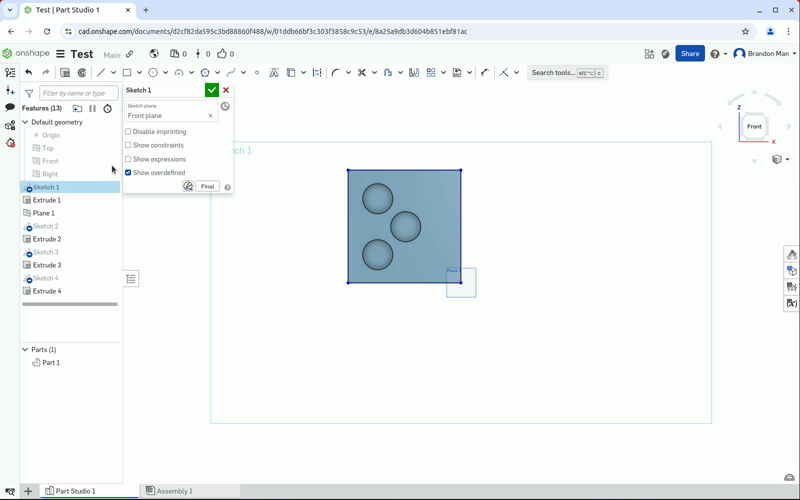
mouse_move(229, 92)
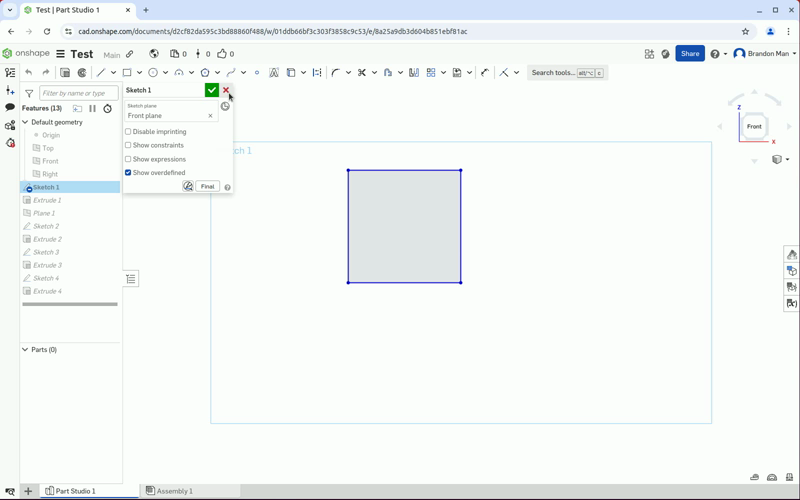
click(229, 92)
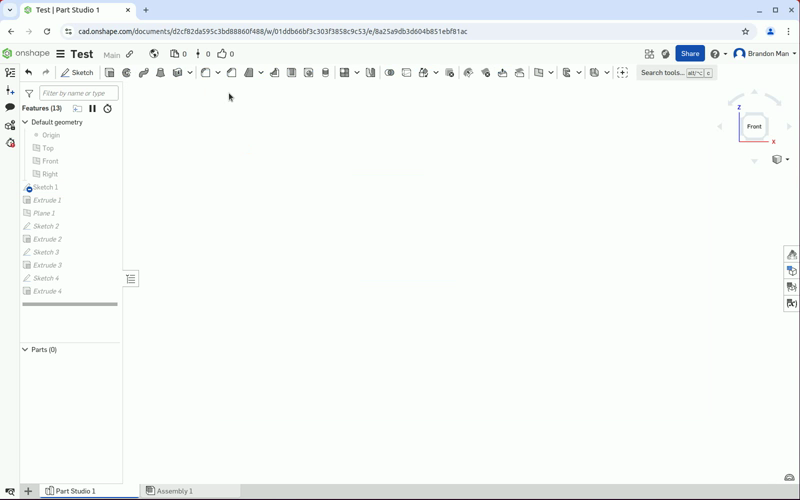
key(shift+s)
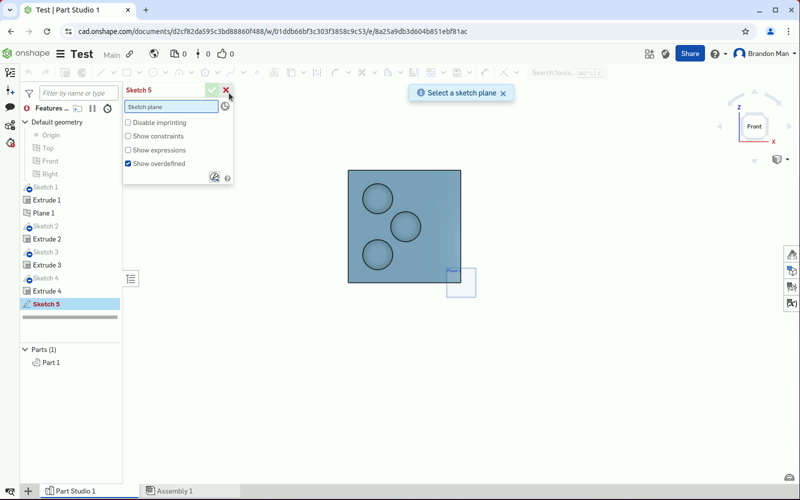
mouse_move(73, 215)
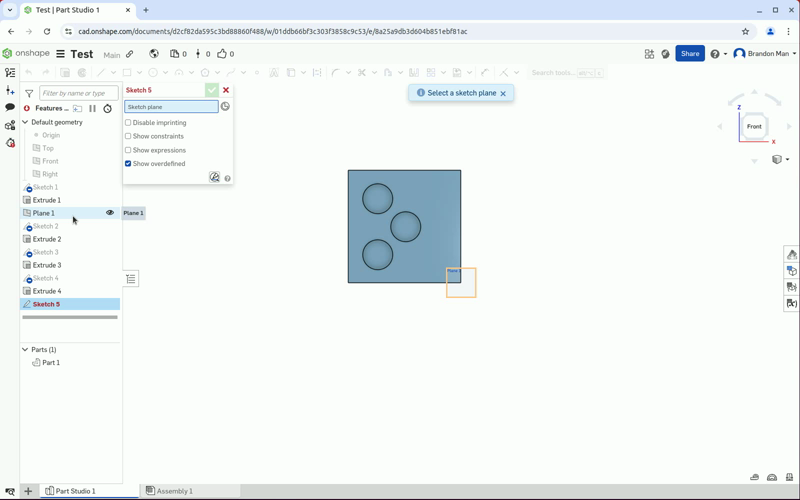
click(73, 215)
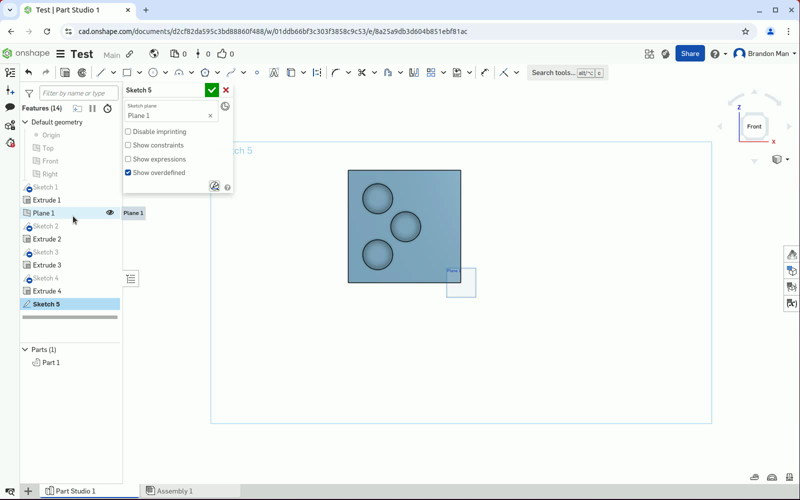
mouse_move(73, 352)
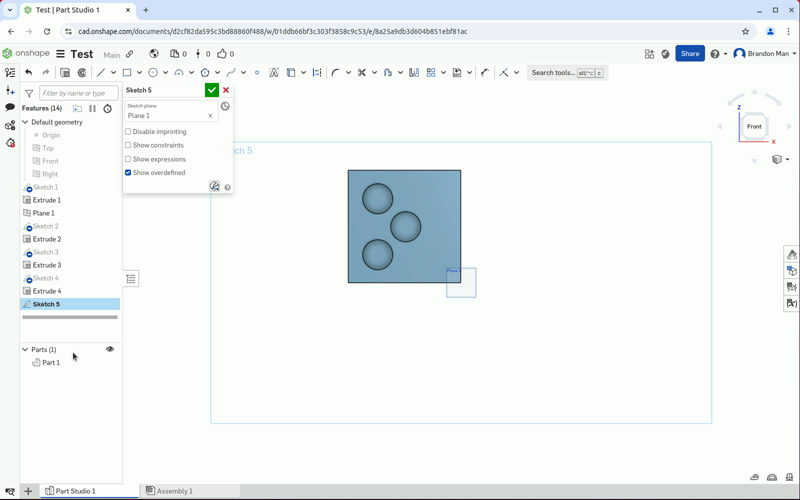
key(y)
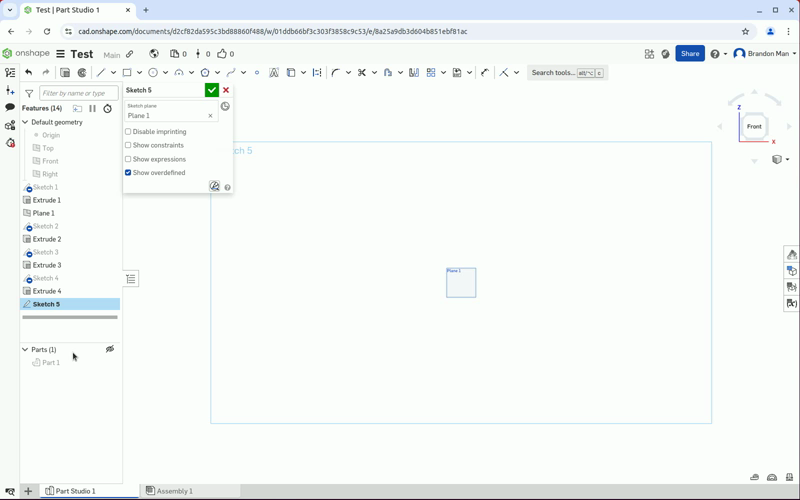
key(c)
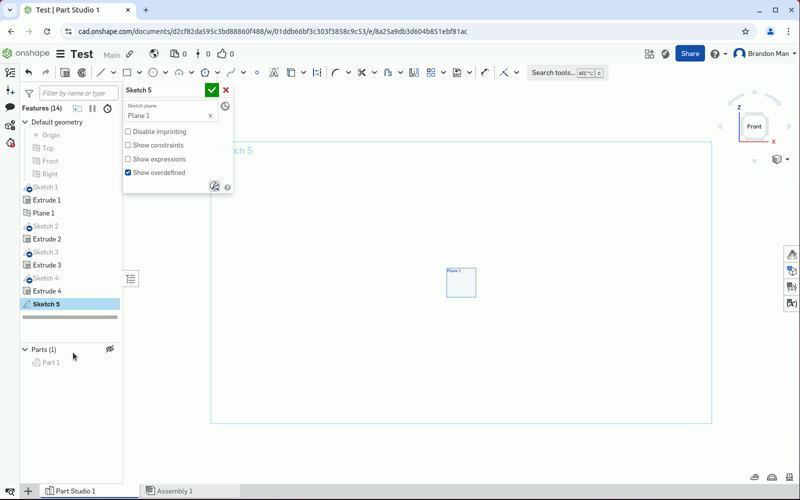
key_down(shift)
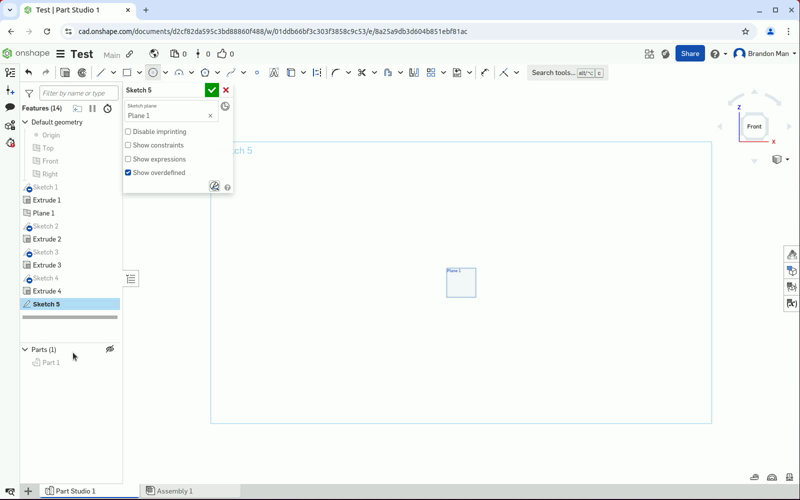
mouse_move(433, 198)
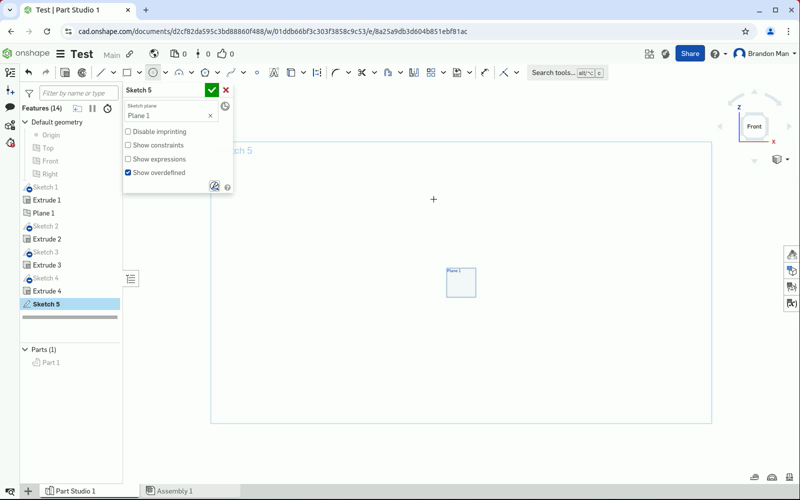
click(433, 198)
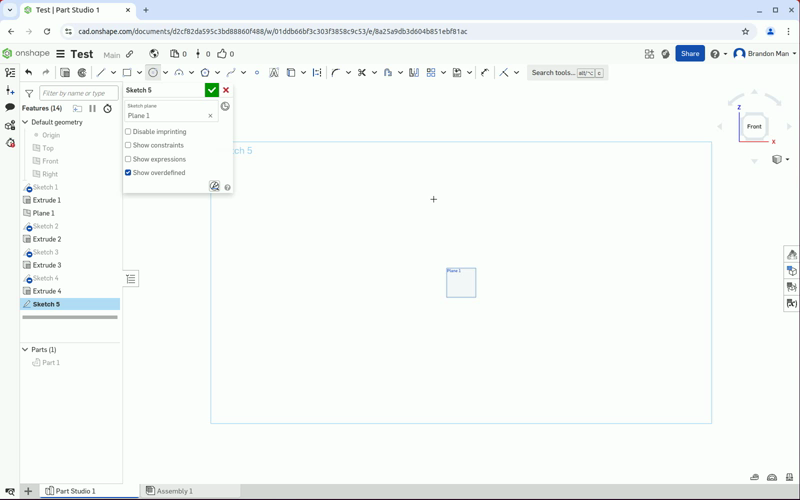
key_up(shift)
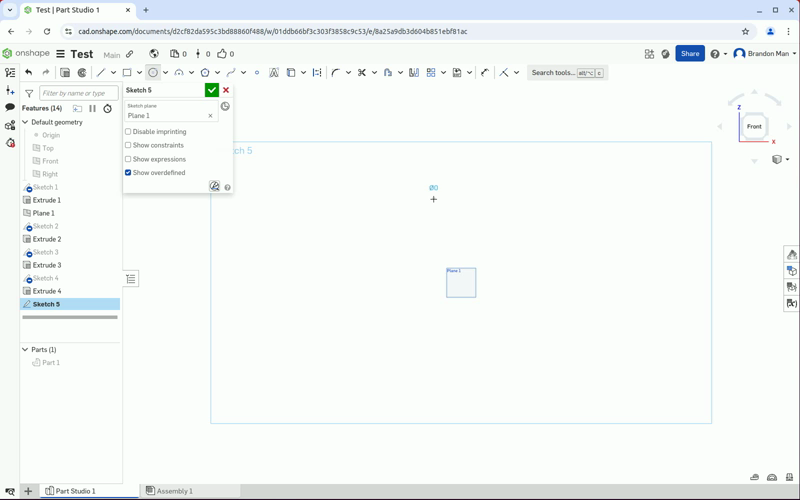
mouse_move(449, 198)
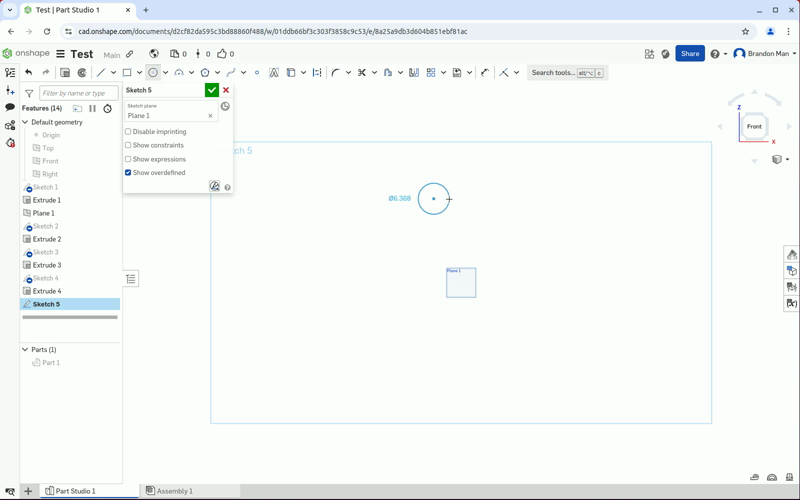
click(449, 198)
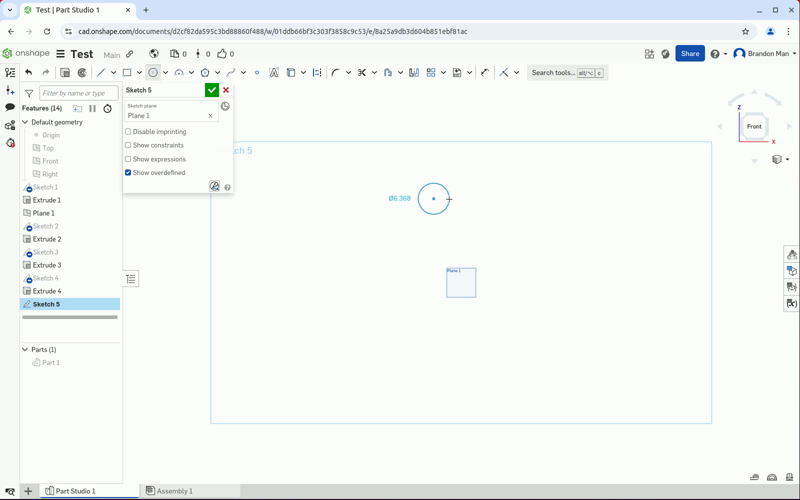
key(esc)
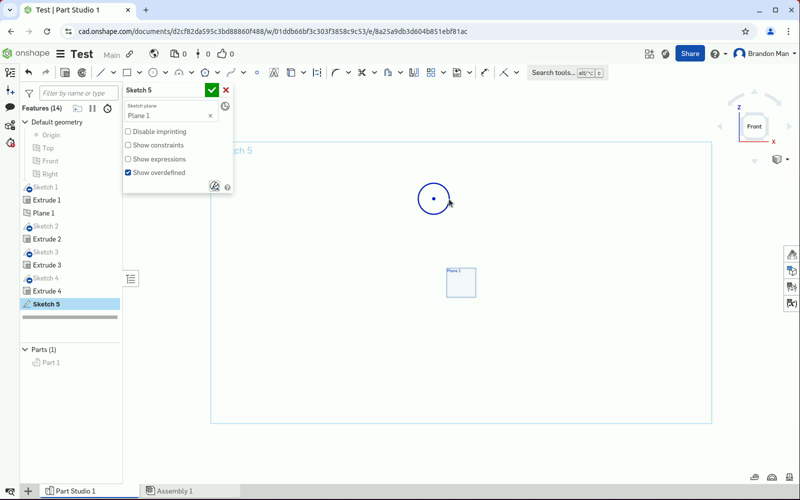
mouse_move(422, 204)
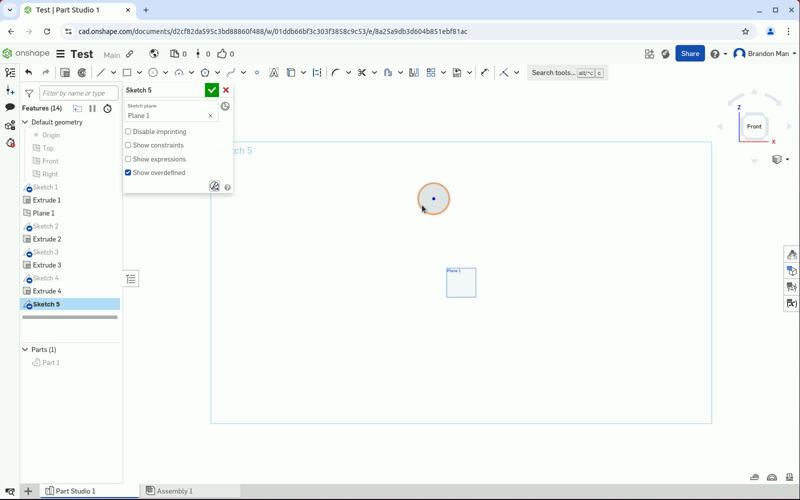
scroll(6)
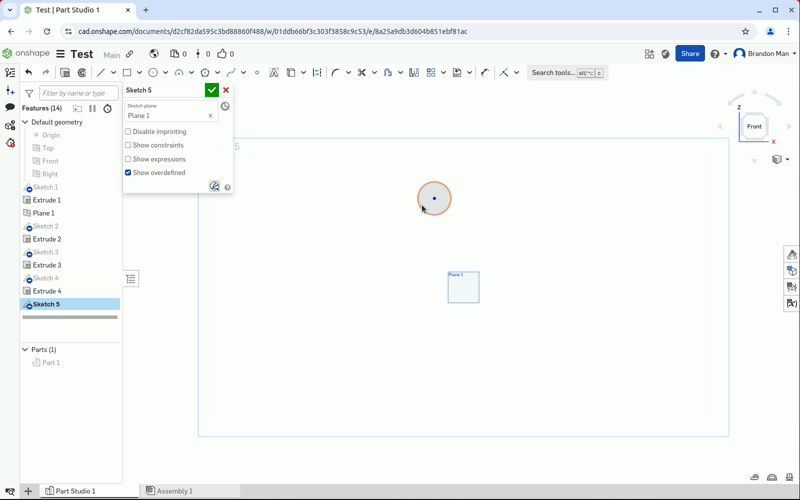
scroll(6)
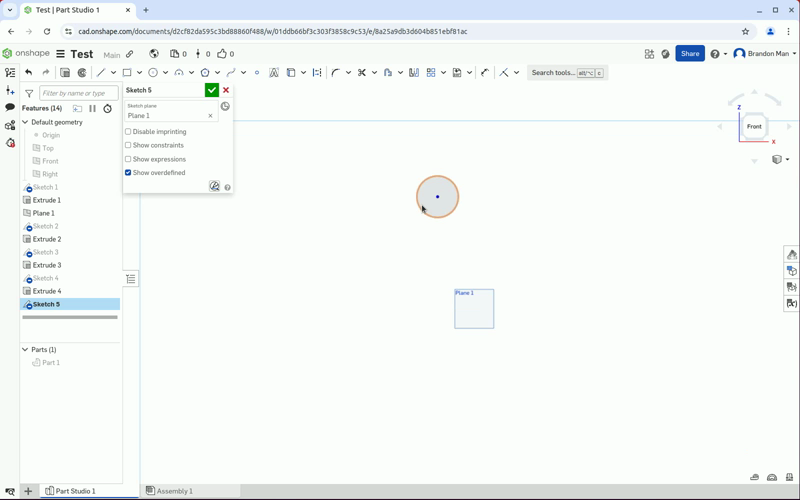
scroll(6)
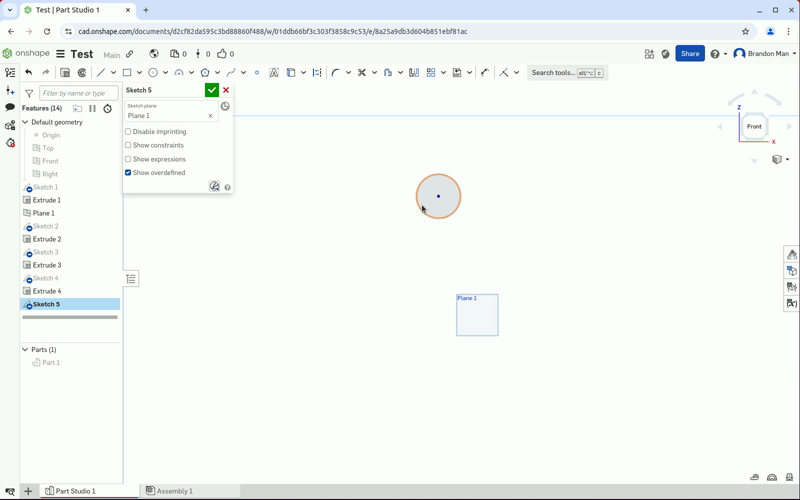
scroll(6)
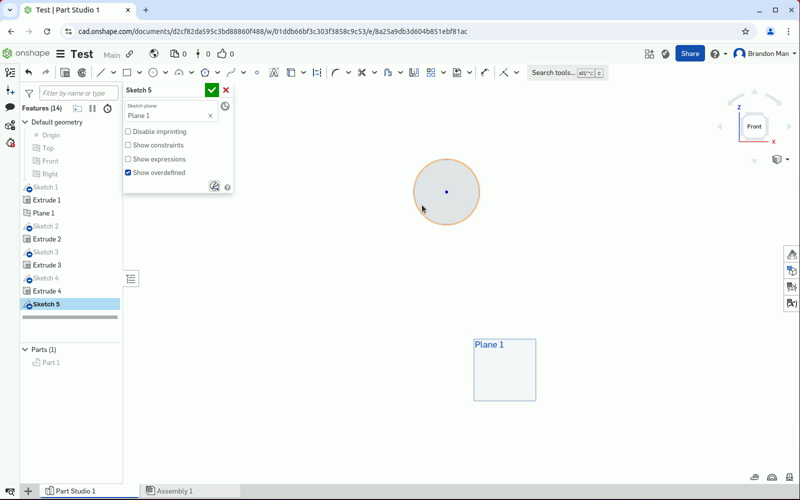
scroll(6)
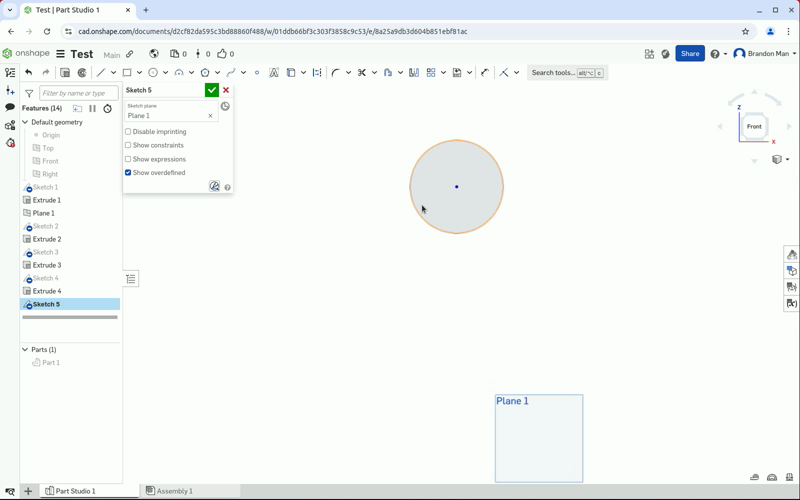
scroll(6)
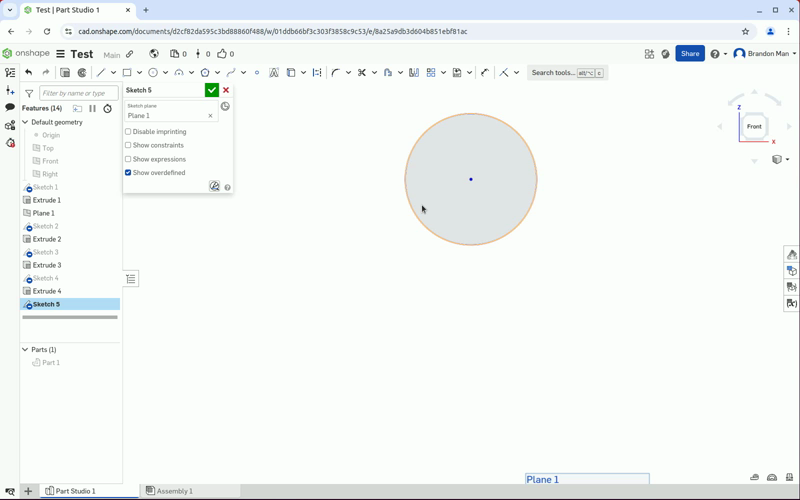
scroll(6)
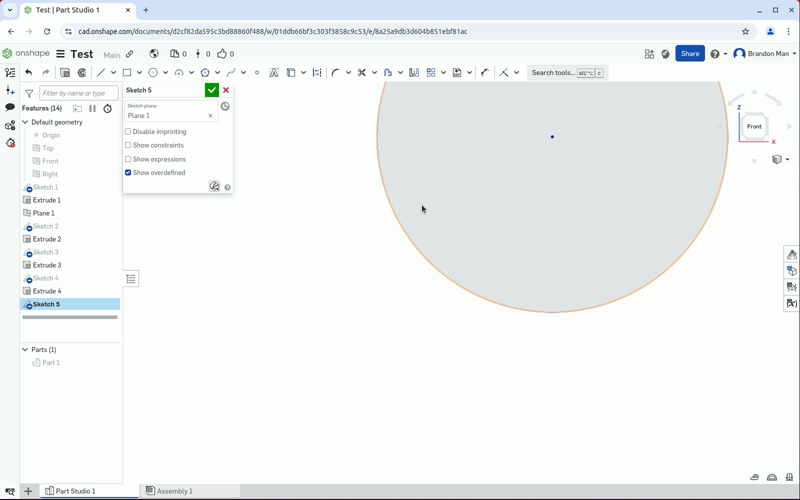
click(422, 204)
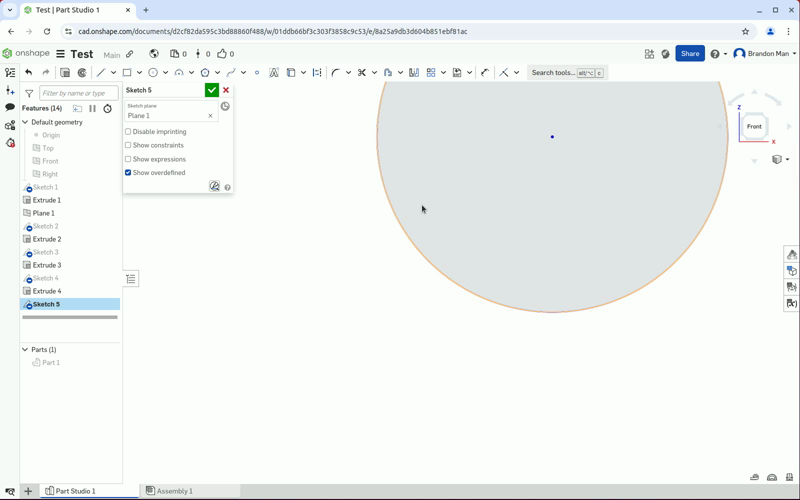
scroll(-6)
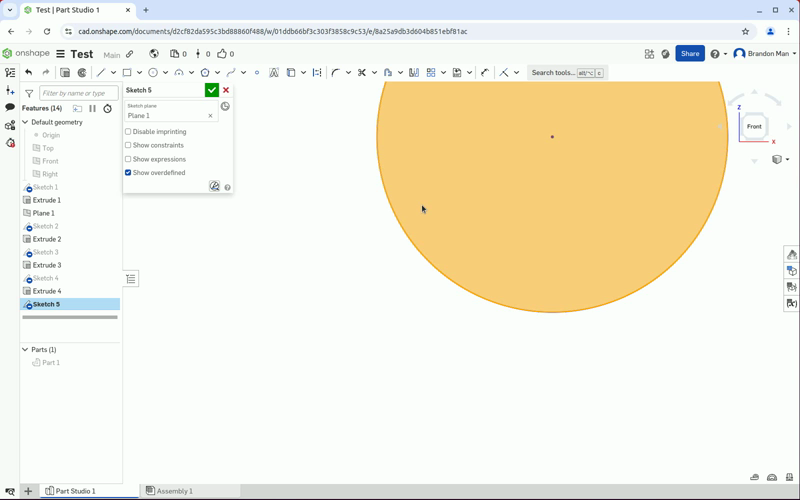
scroll(-6)
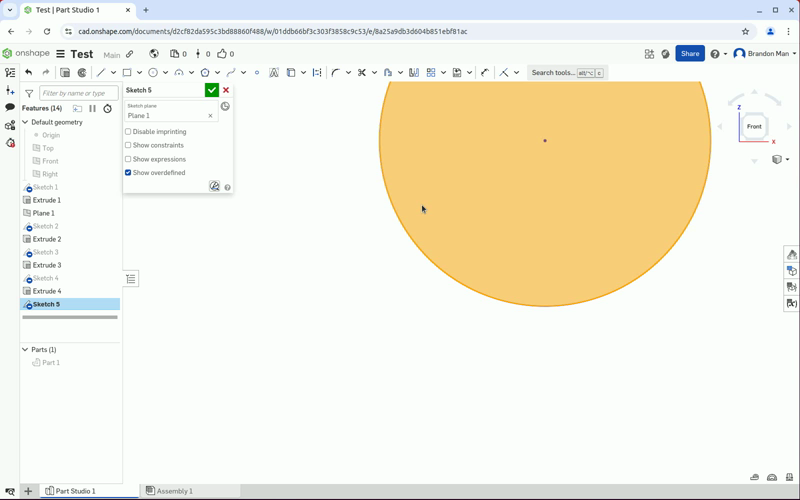
scroll(-6)
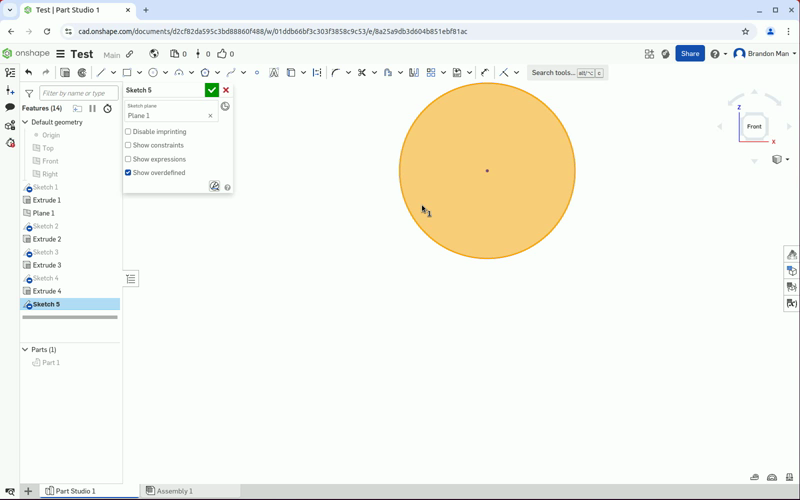
scroll(-6)
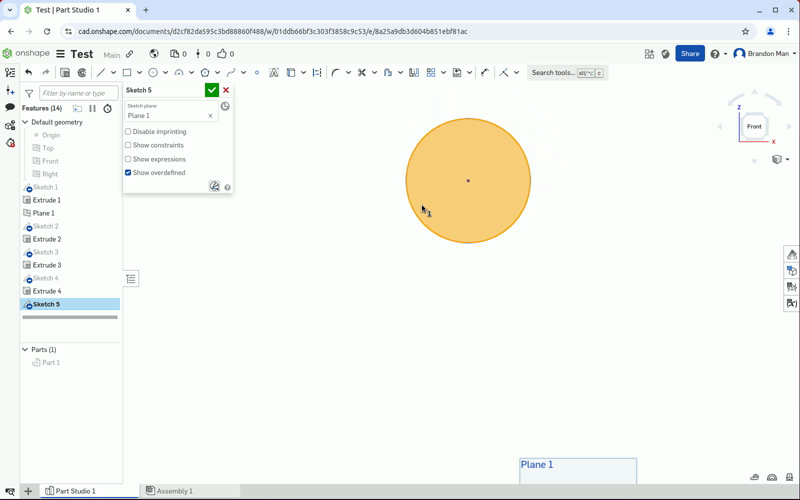
scroll(-6)
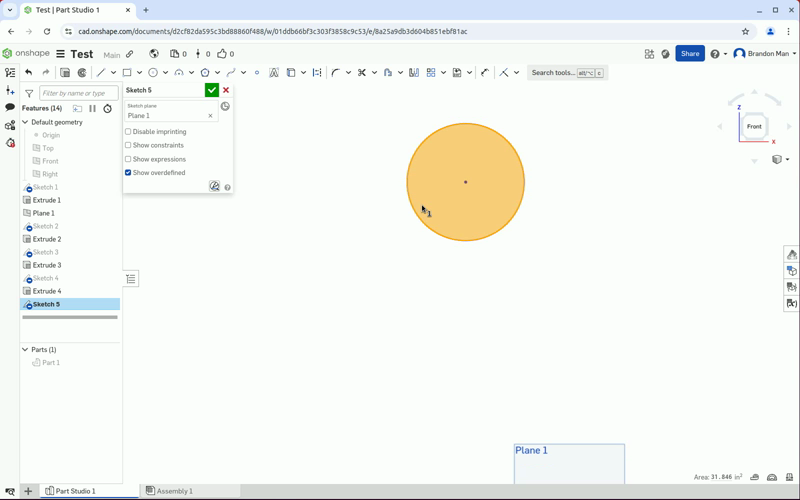
scroll(-6)
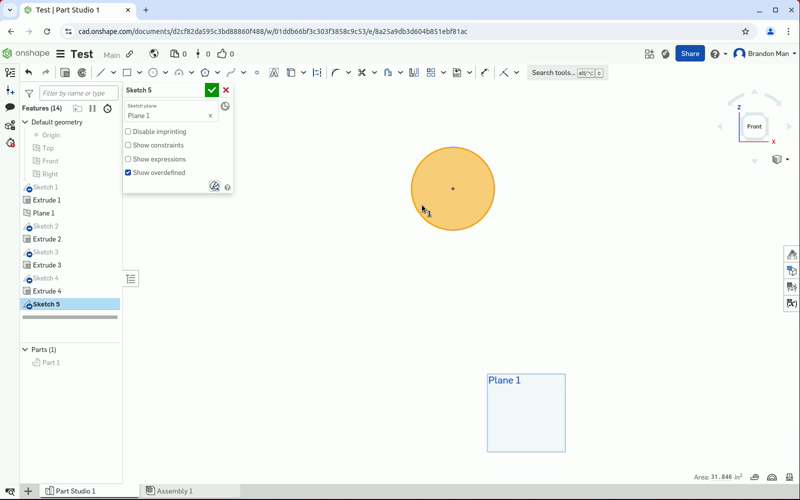
scroll(-6)
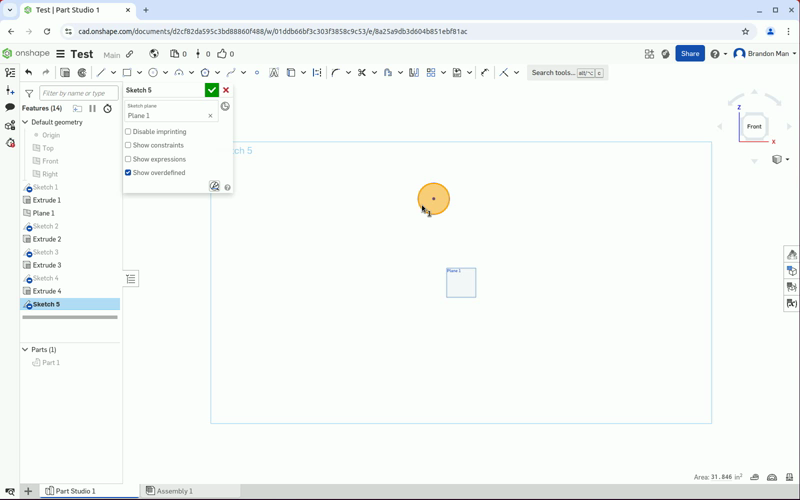
mouse_move(73, 352)
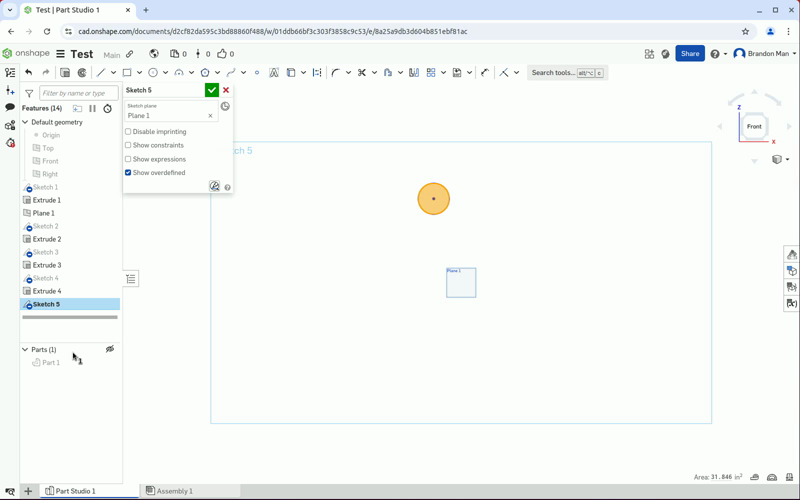
key(shift+y)
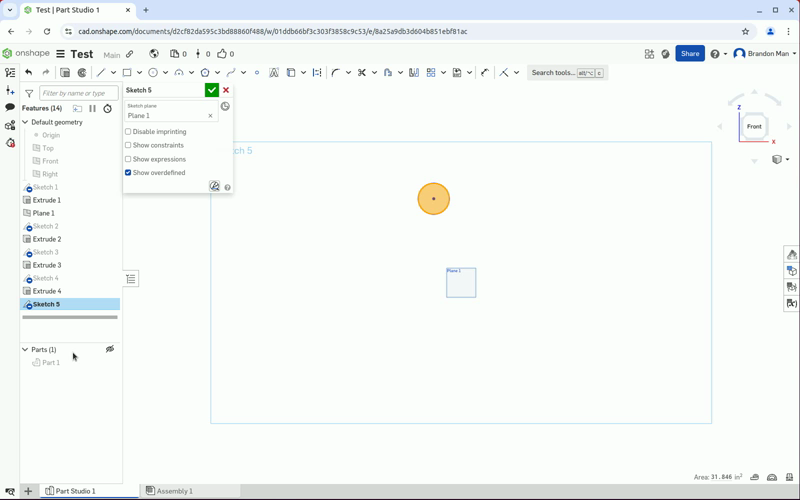
key(shift+e)
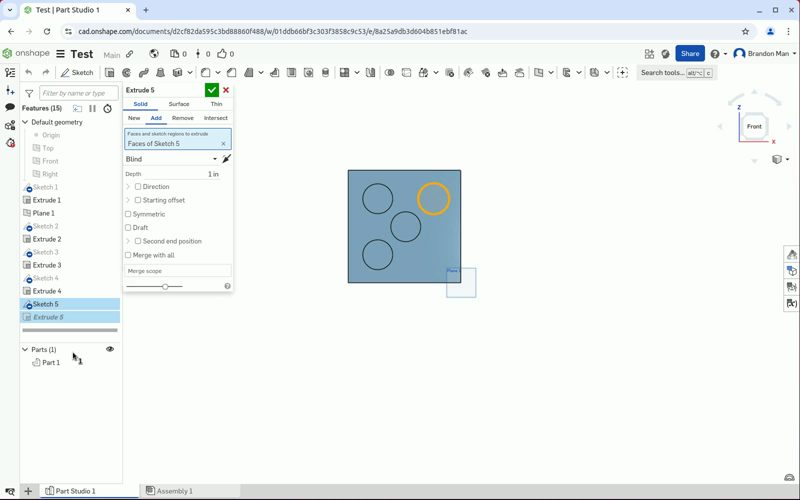
mouse_move(143, 106)
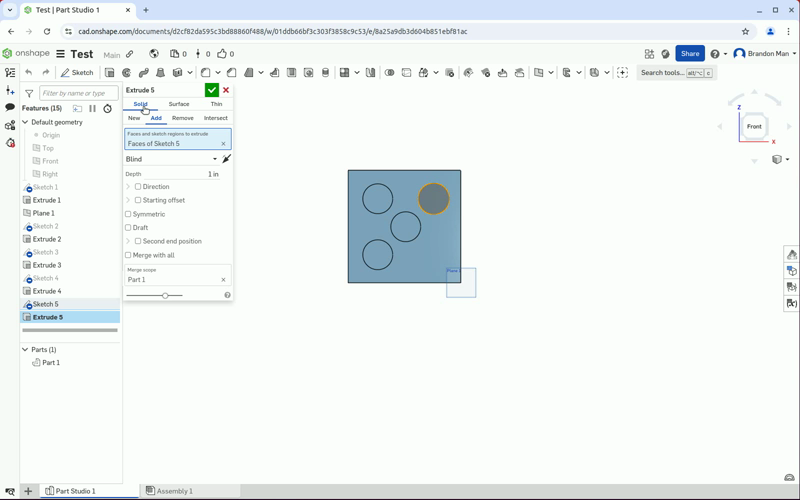
click(143, 106)
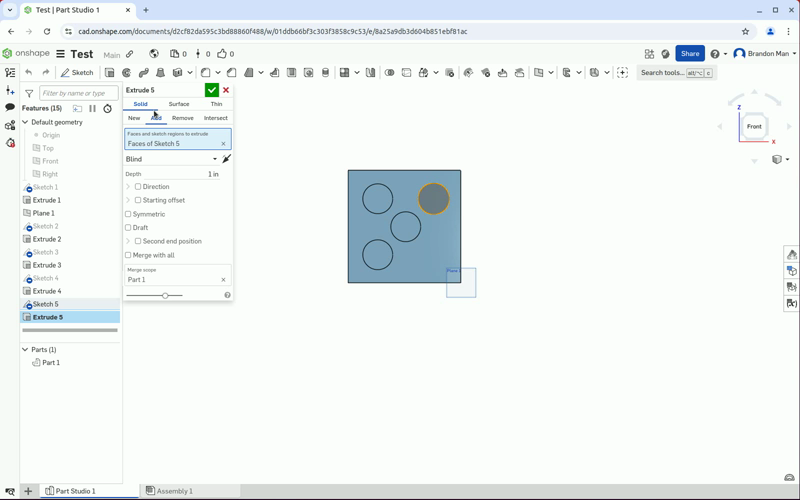
mouse_move(186, 120)
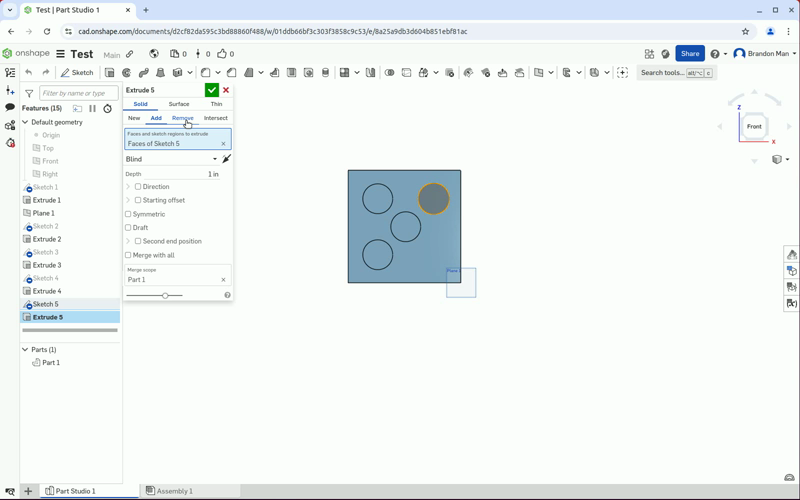
click(186, 120)
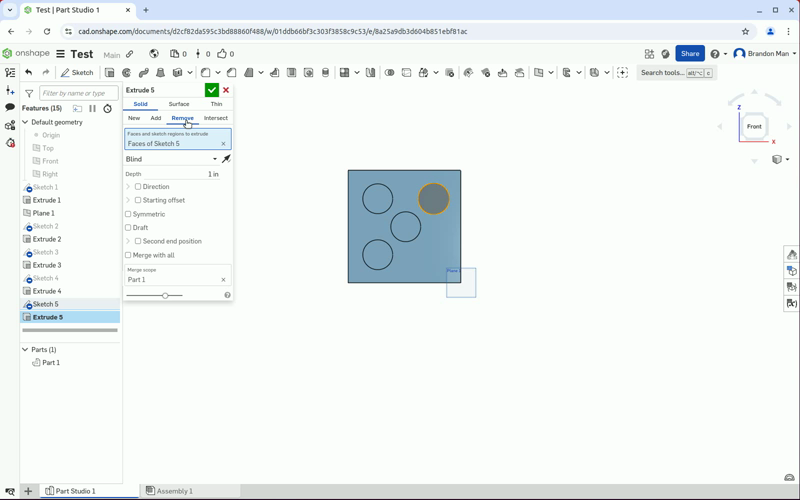
key(tab, 4)
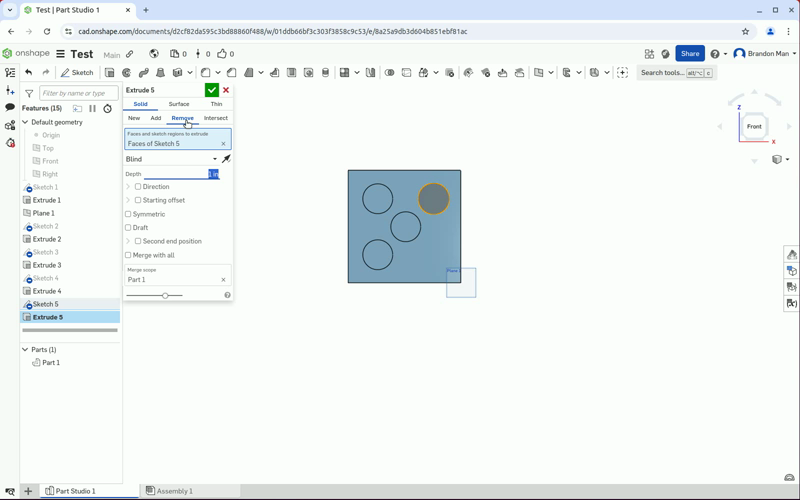
text(1.204)
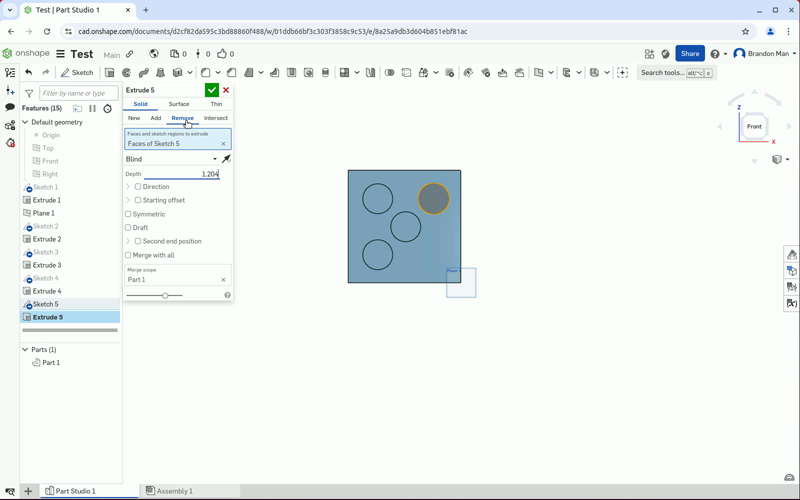
key(tab, 6)
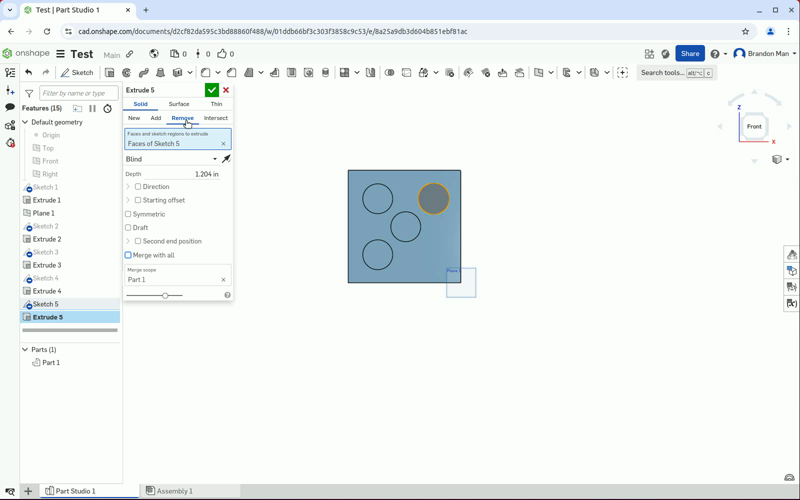
key(space)
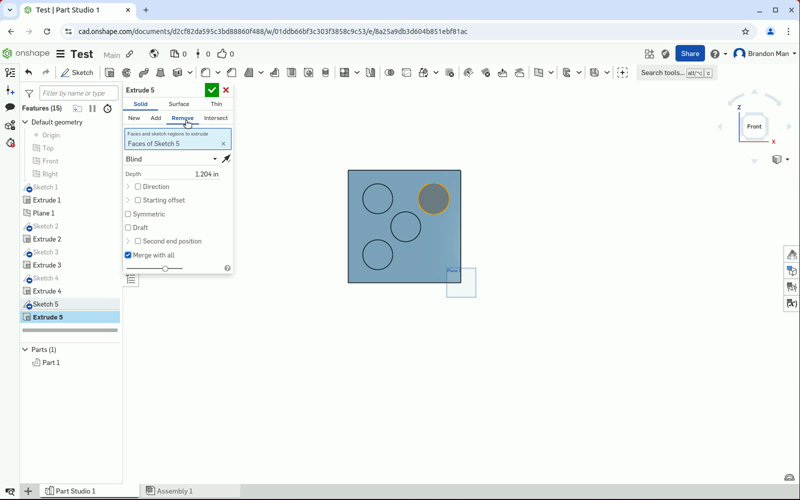
key(enter)
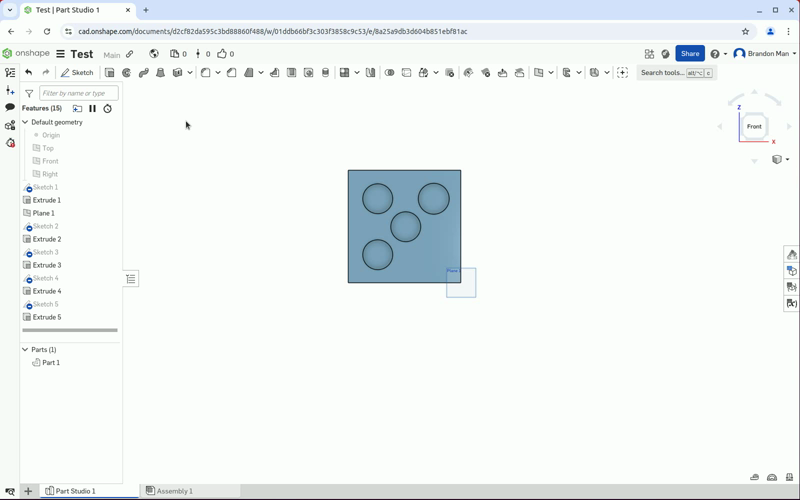
key(shift+h)
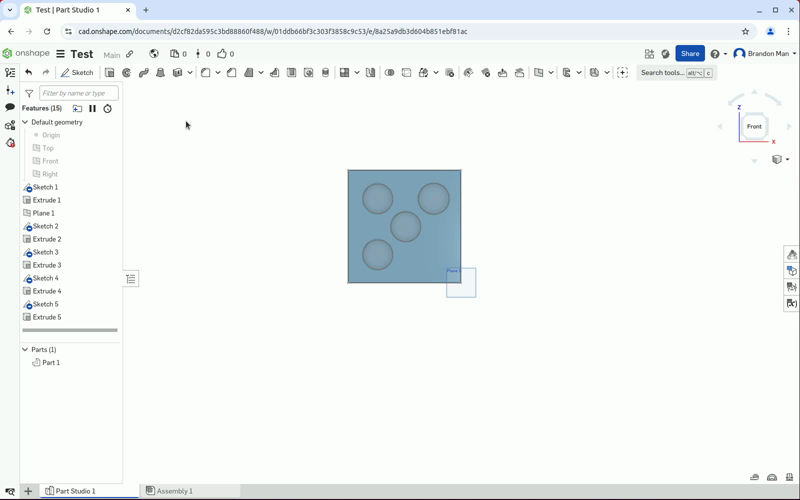
key(shift+h)
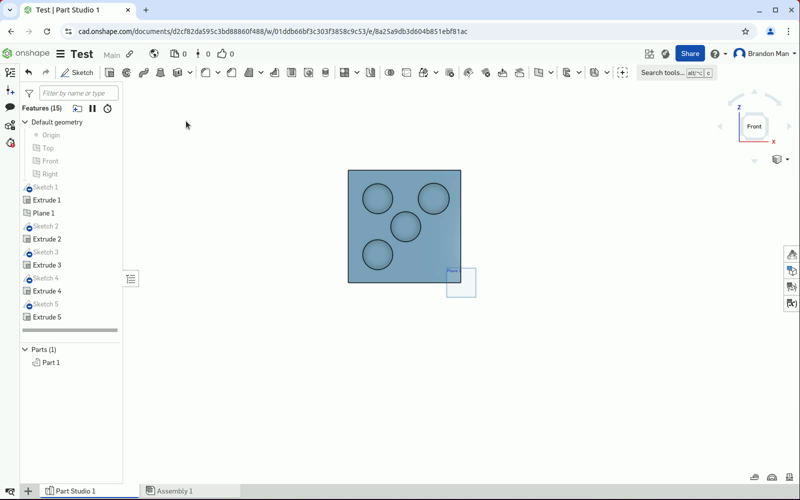
mouse_move(73, 189)
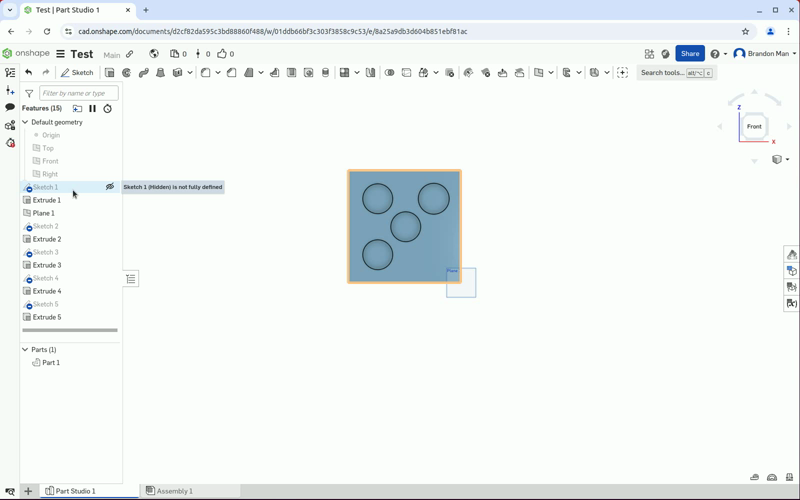
click(73, 189)
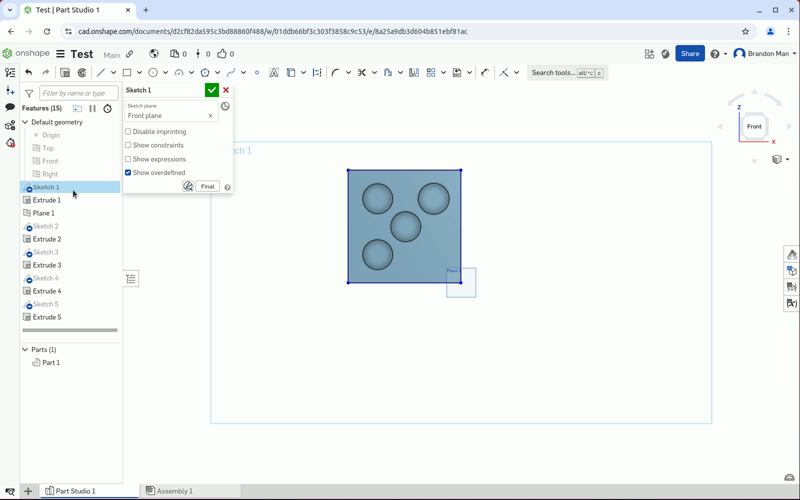
mouse_move(229, 92)
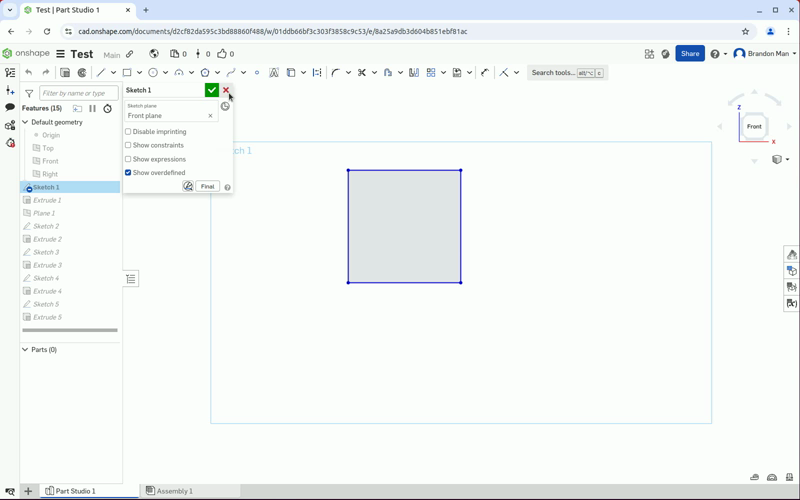
click(229, 92)
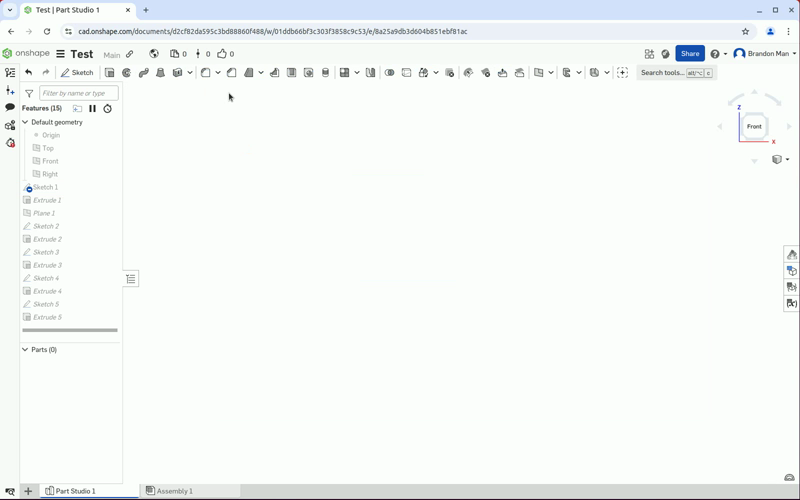
key(shift+s)
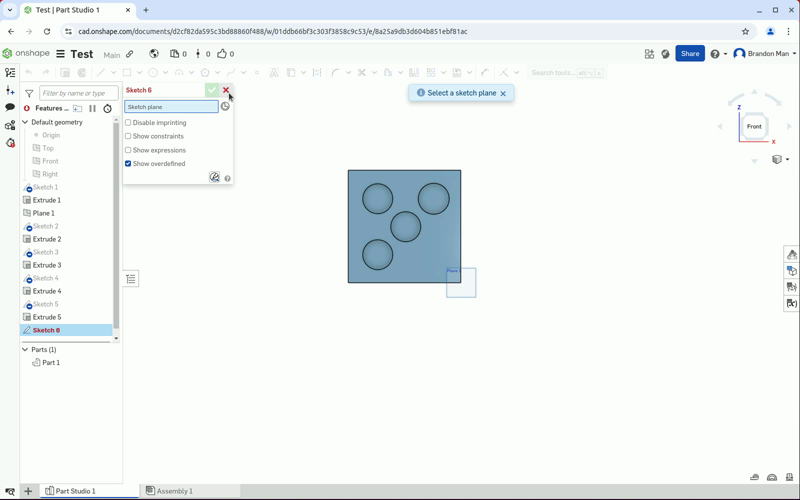
mouse_move(69, 215)
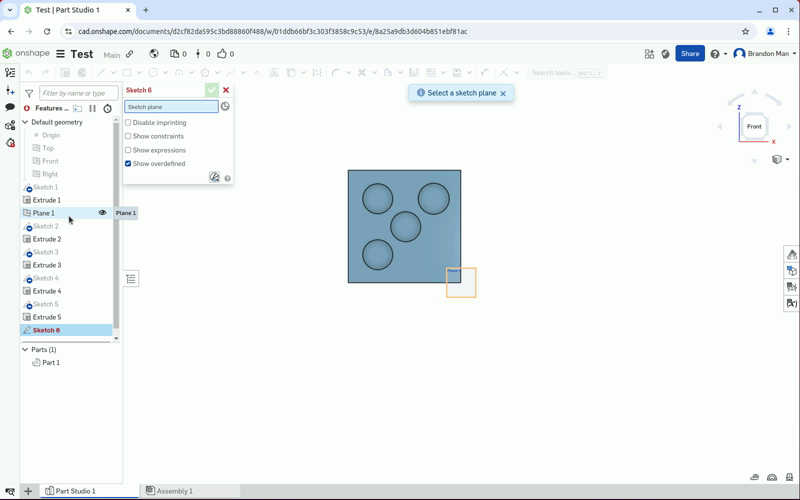
click(69, 215)
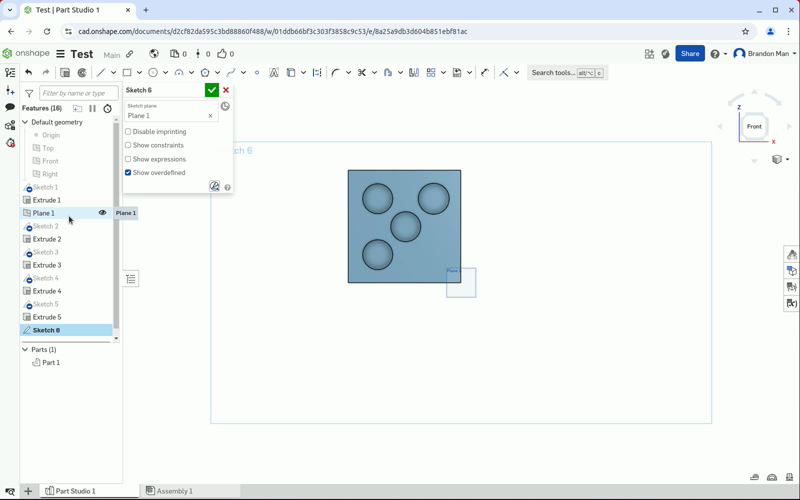
mouse_move(73, 352)
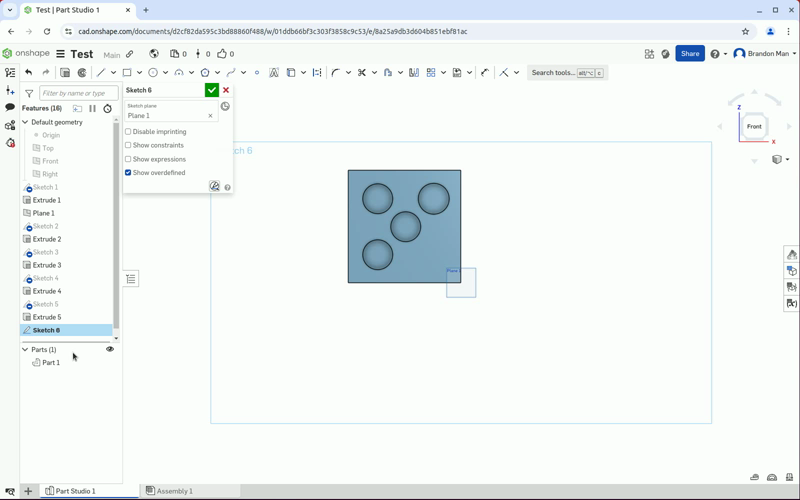
key(y)
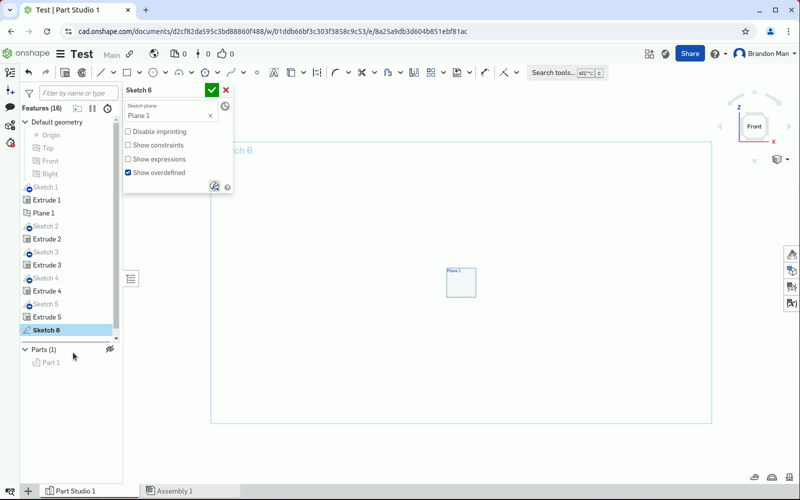
key(c)
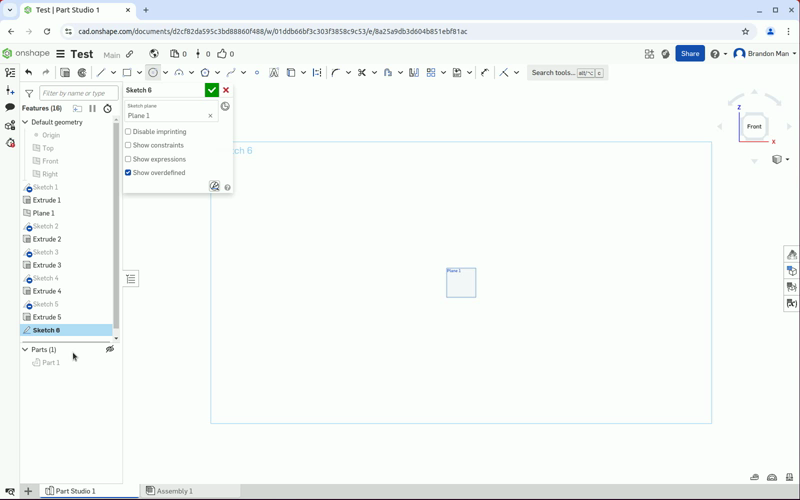
key_down(shift)
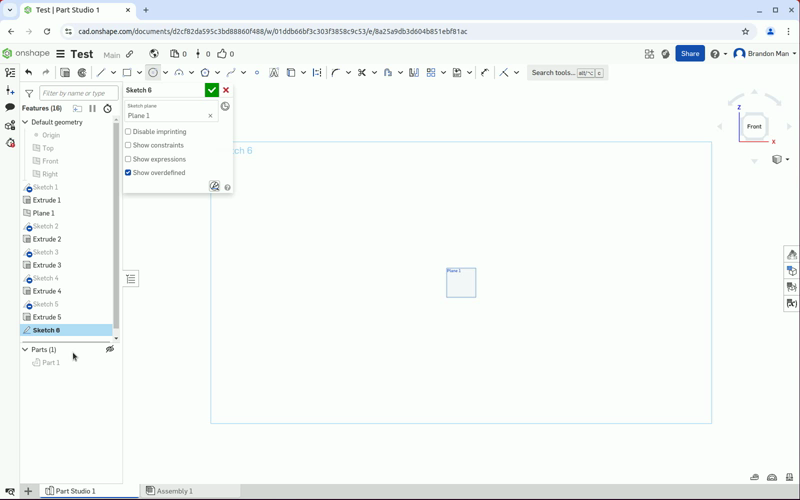
mouse_move(433, 254)
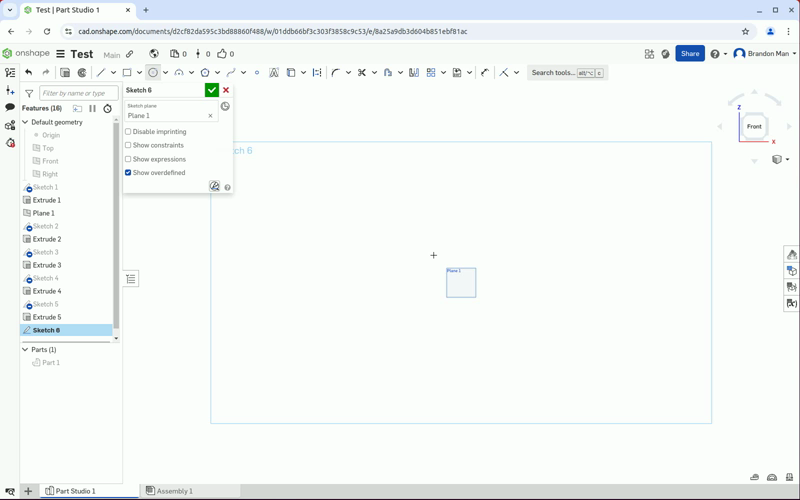
click(433, 254)
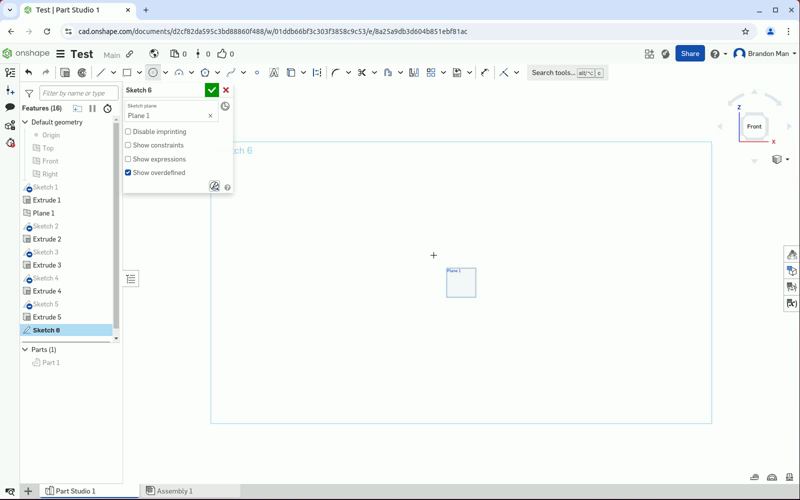
key_up(shift)
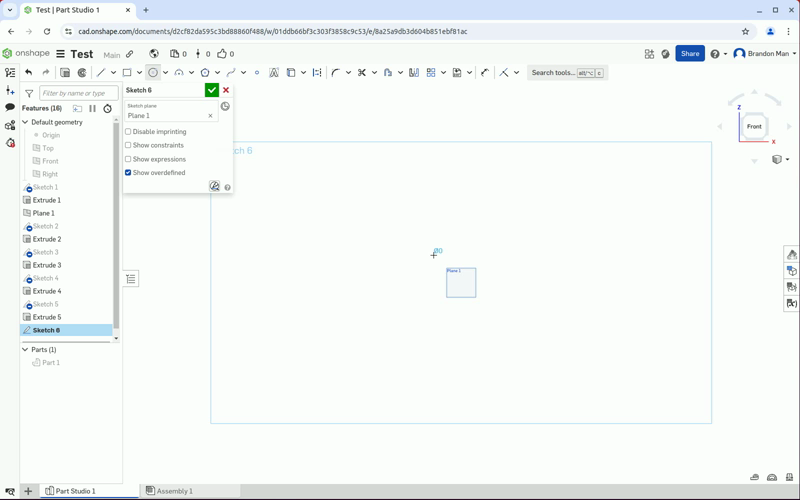
mouse_move(449, 254)
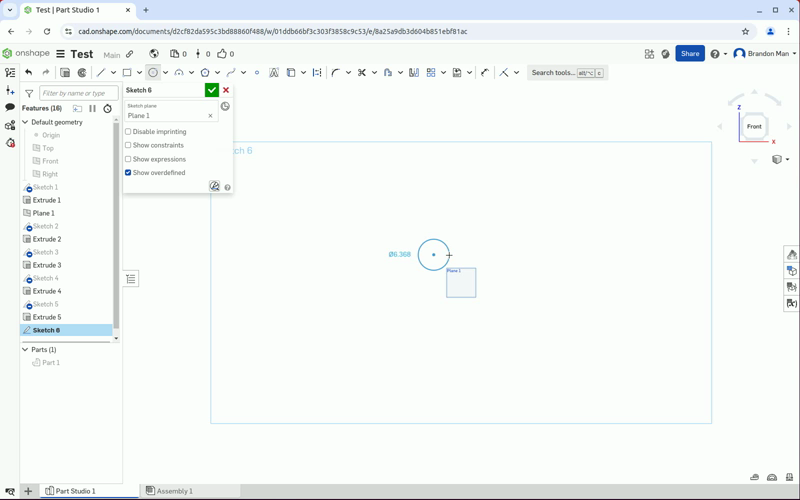
click(449, 254)
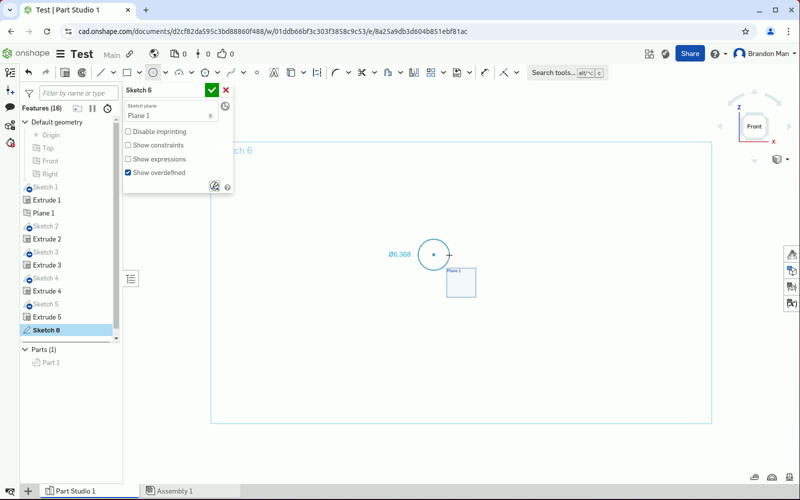
key(esc)
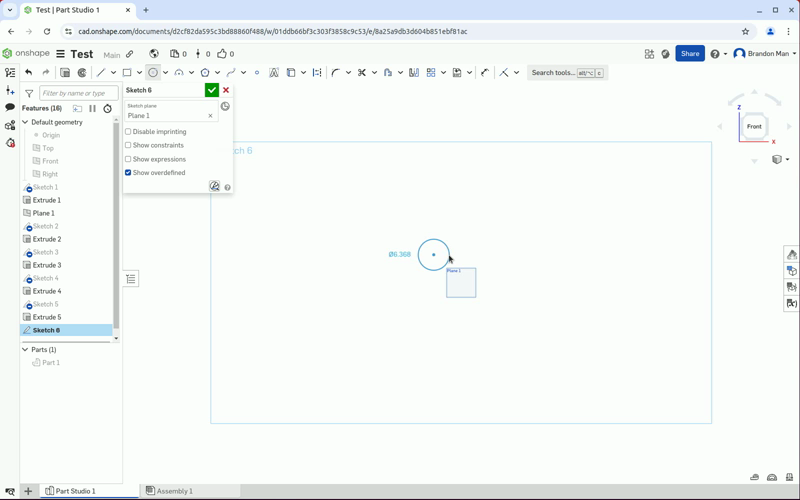
mouse_move(426, 257)
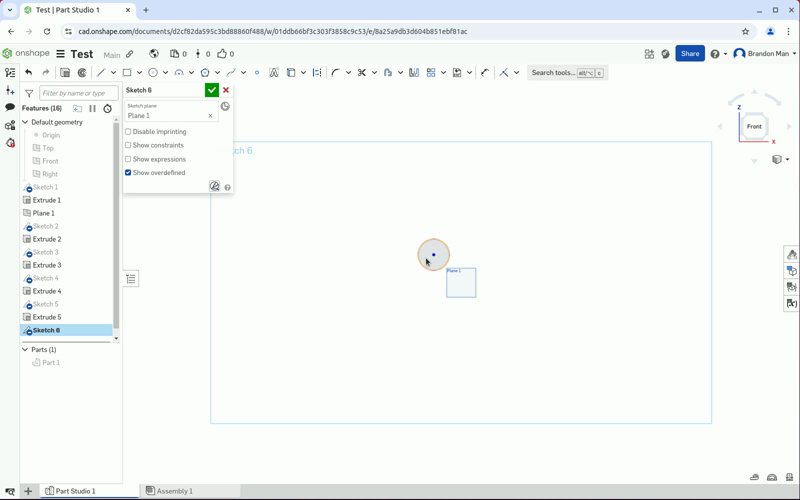
scroll(6)
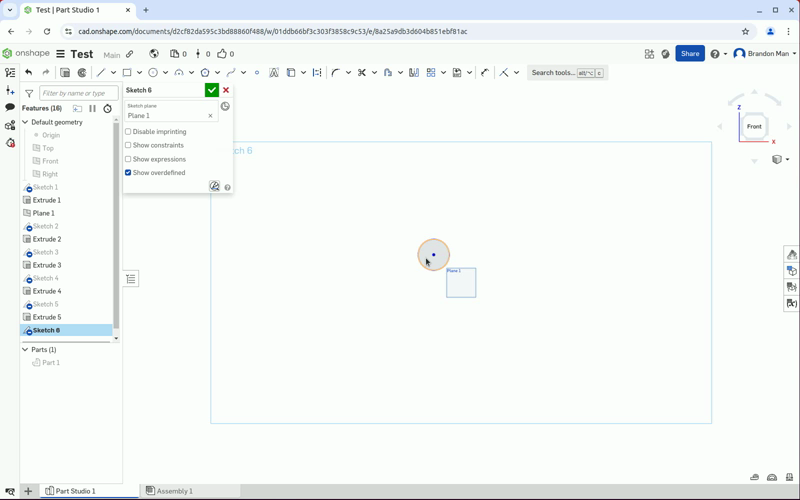
scroll(6)
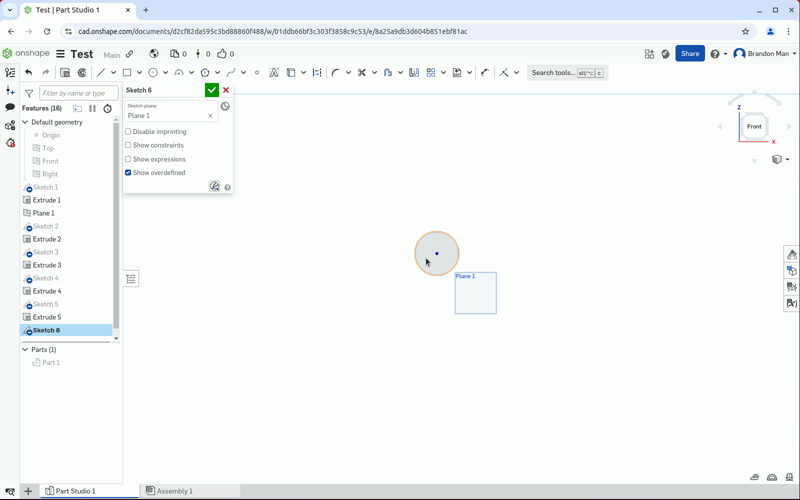
scroll(6)
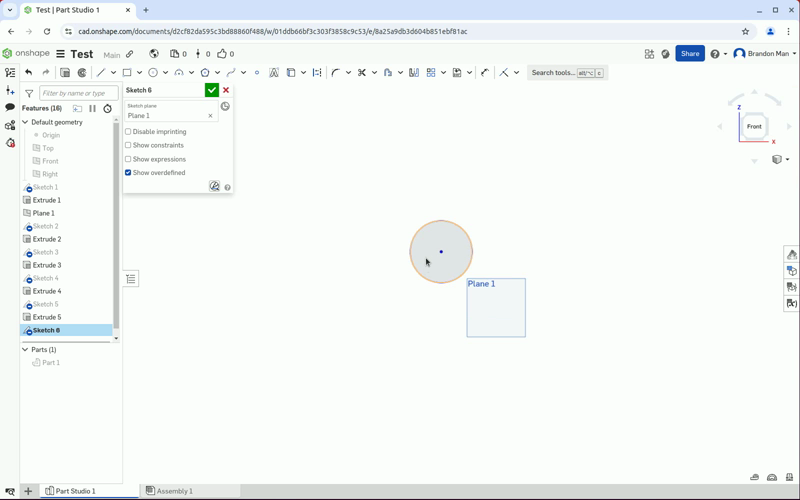
scroll(6)
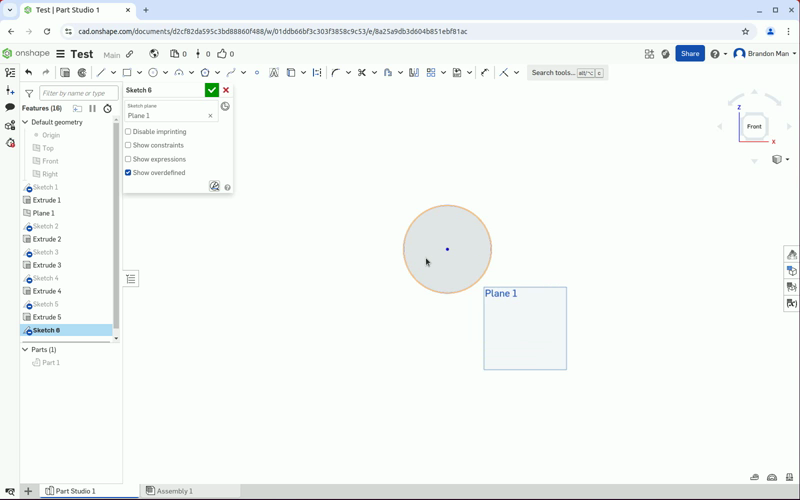
scroll(6)
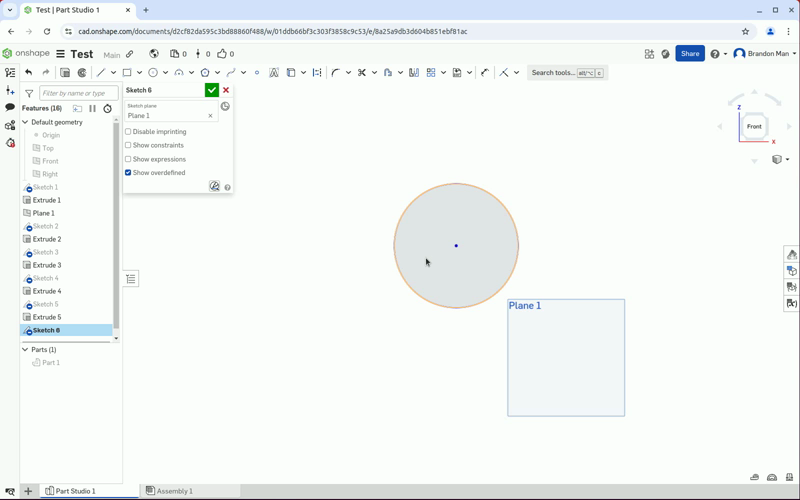
scroll(6)
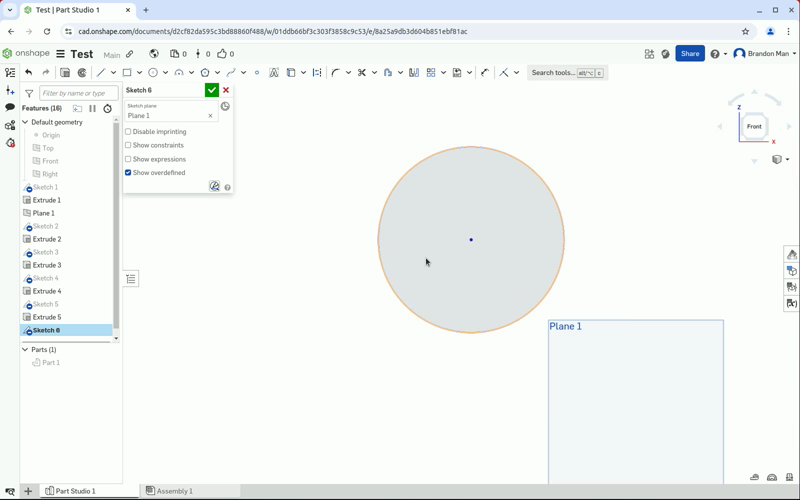
scroll(6)
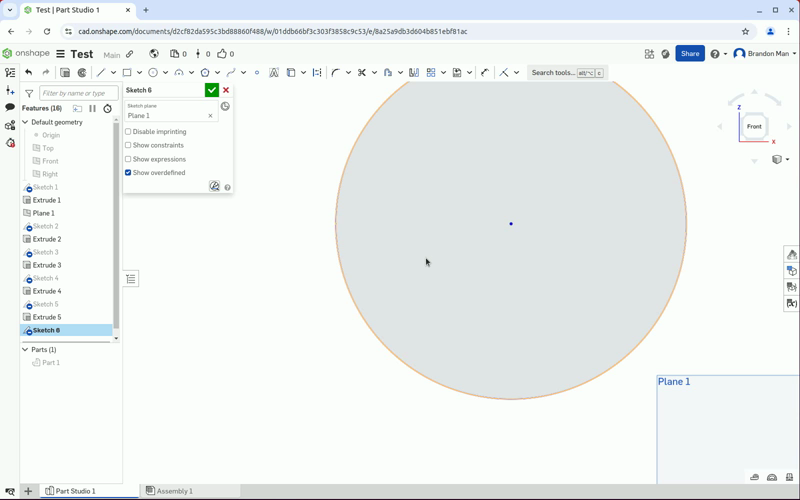
click(426, 257)
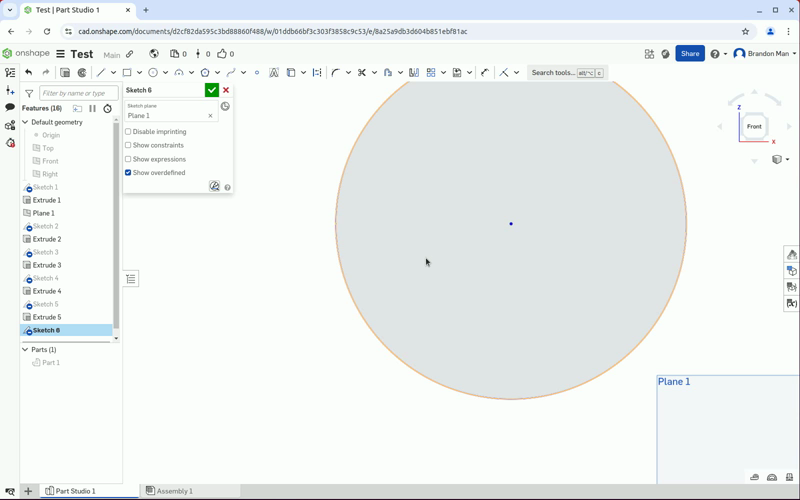
scroll(-6)
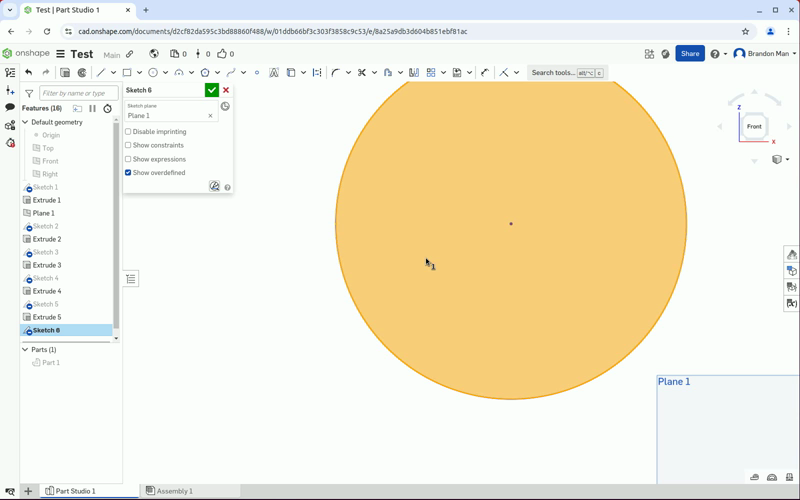
scroll(-6)
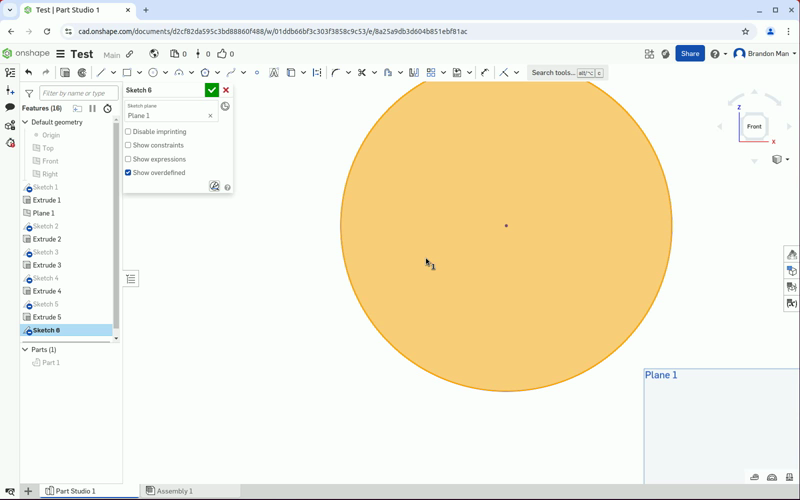
scroll(-6)
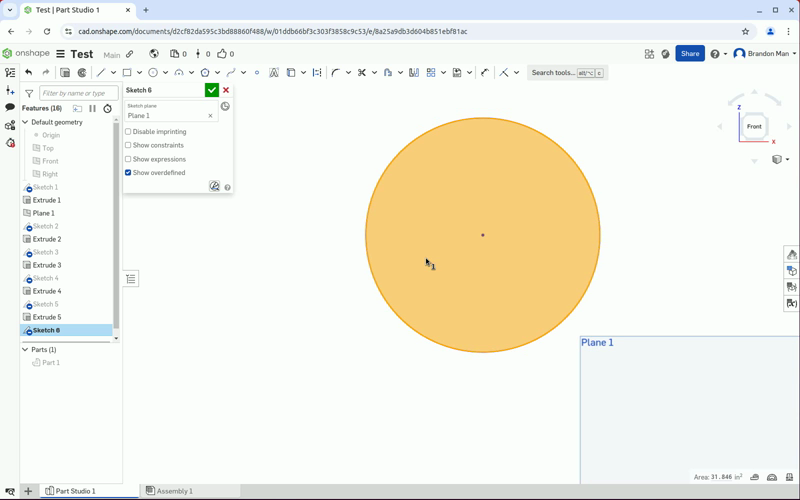
scroll(-6)
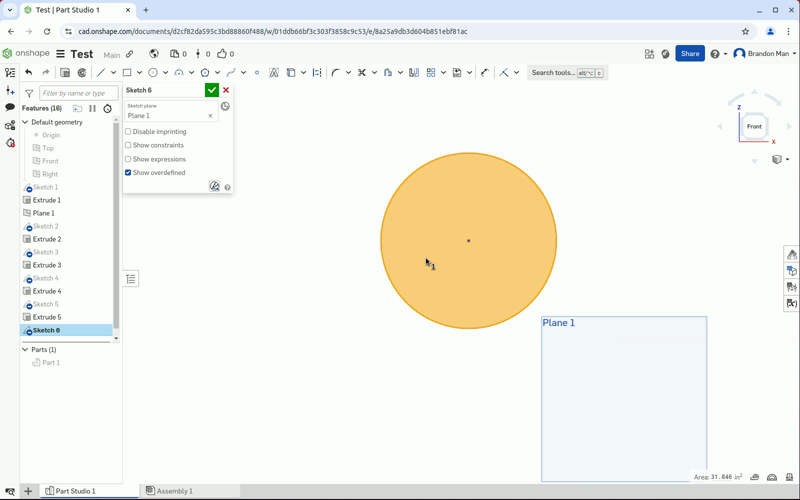
scroll(-6)
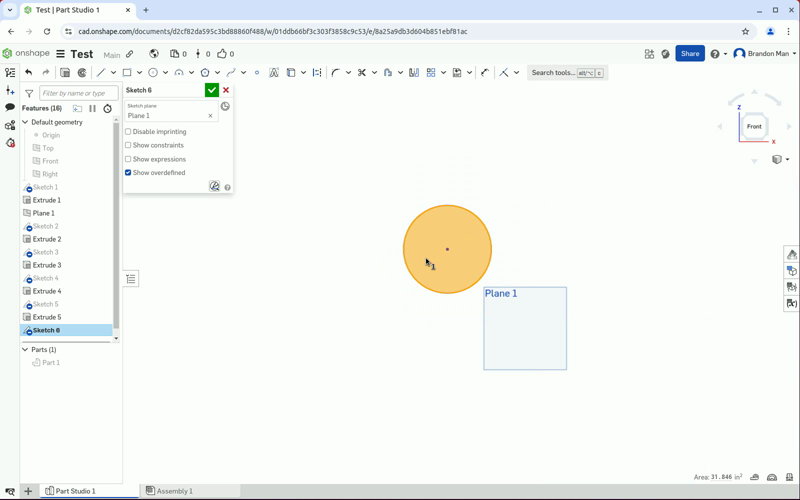
scroll(-6)
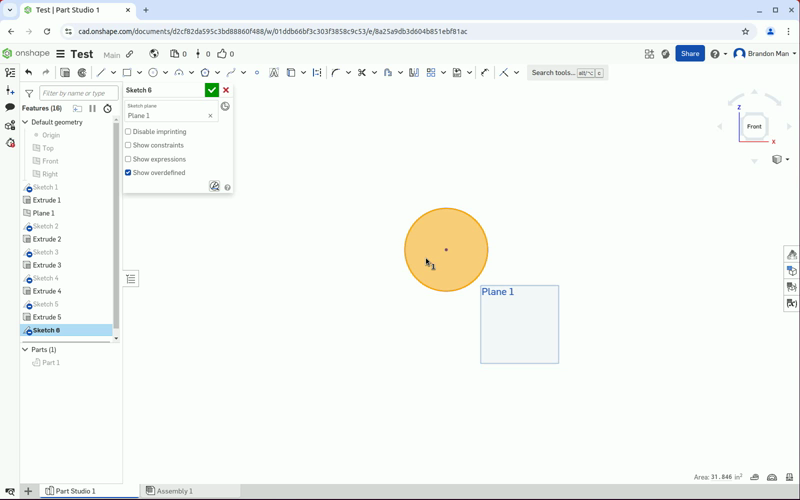
scroll(-6)
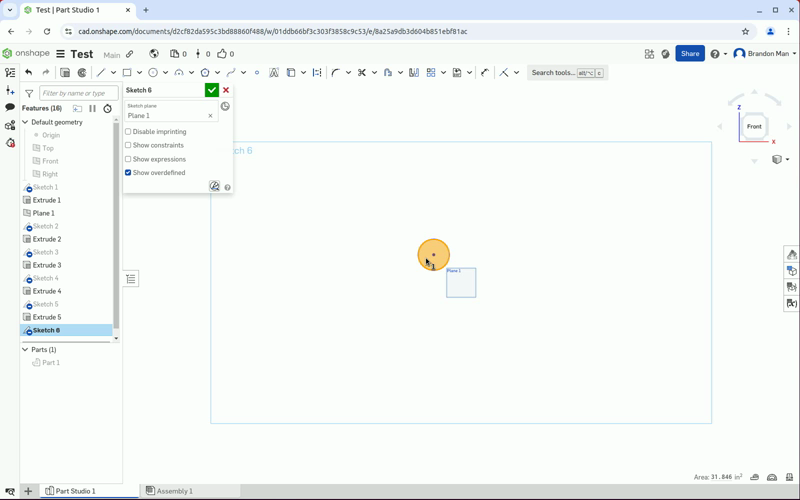
mouse_move(73, 352)
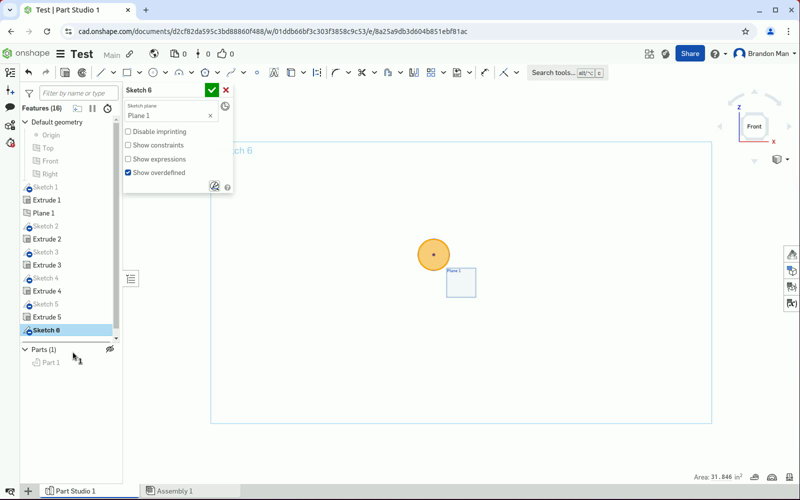
key(shift+y)
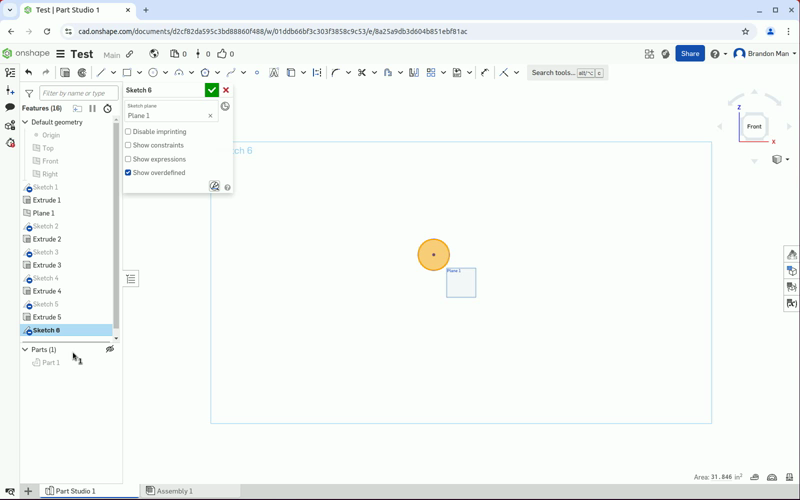
key(shift+e)
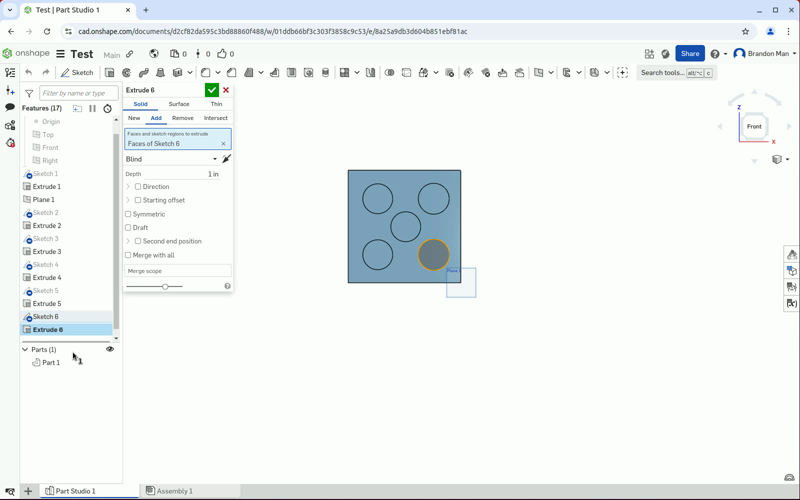
mouse_move(143, 106)
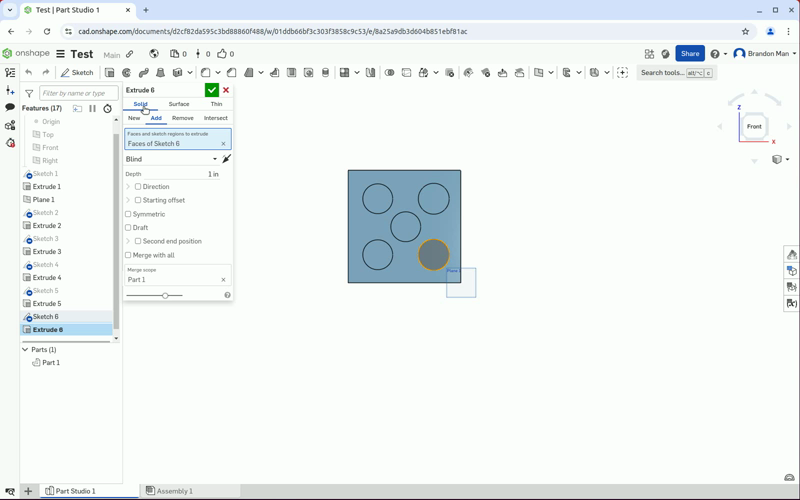
click(143, 106)
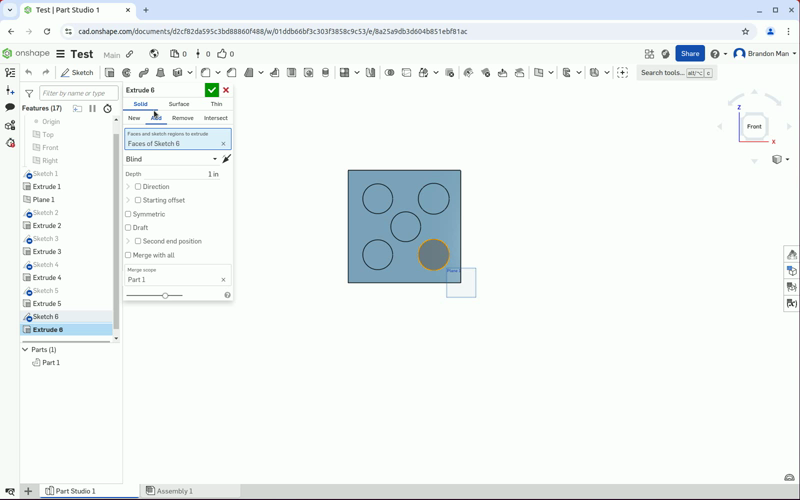
mouse_move(186, 120)
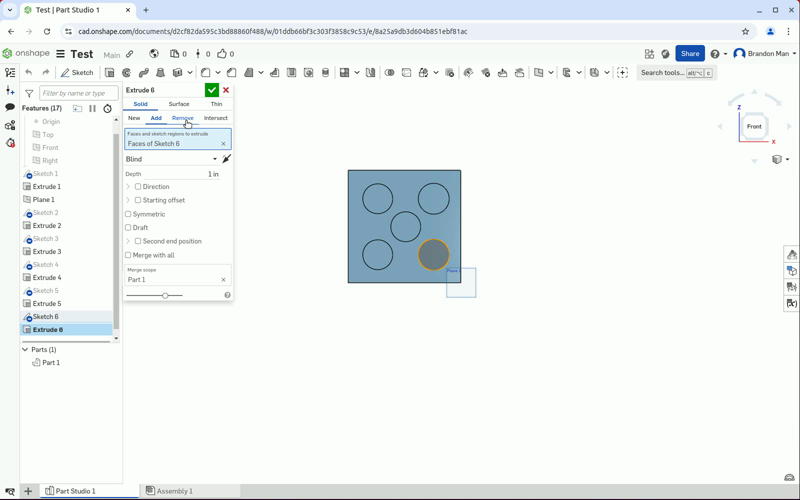
click(186, 120)
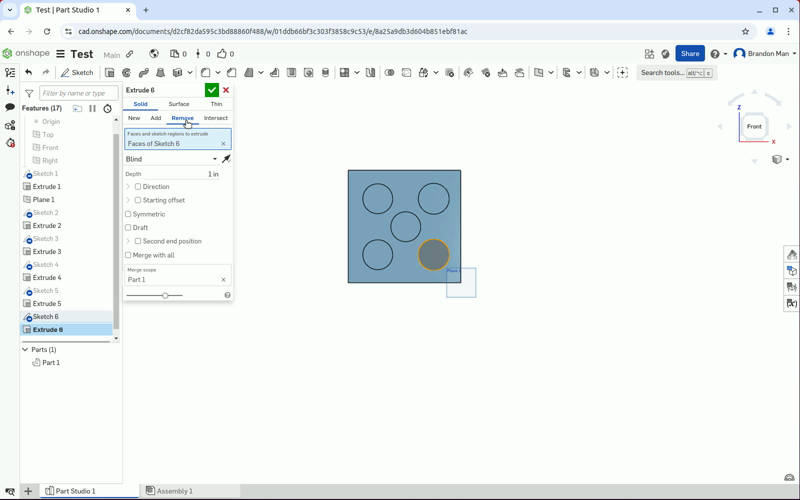
key(tab, 4)
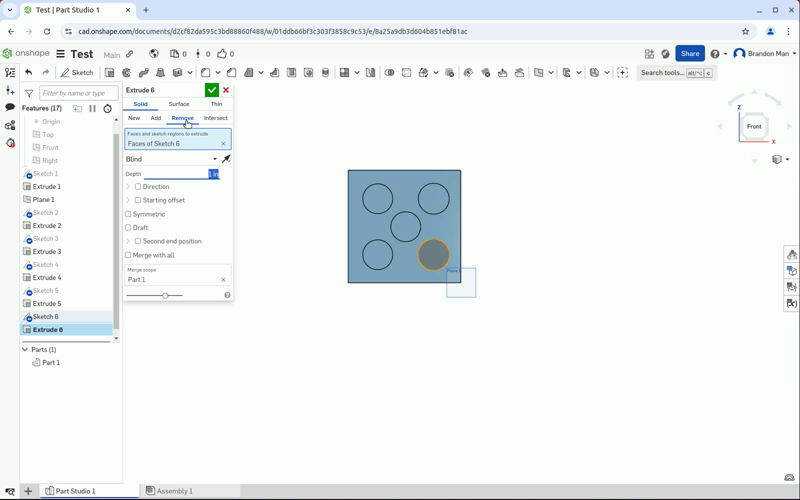
text(1.204)
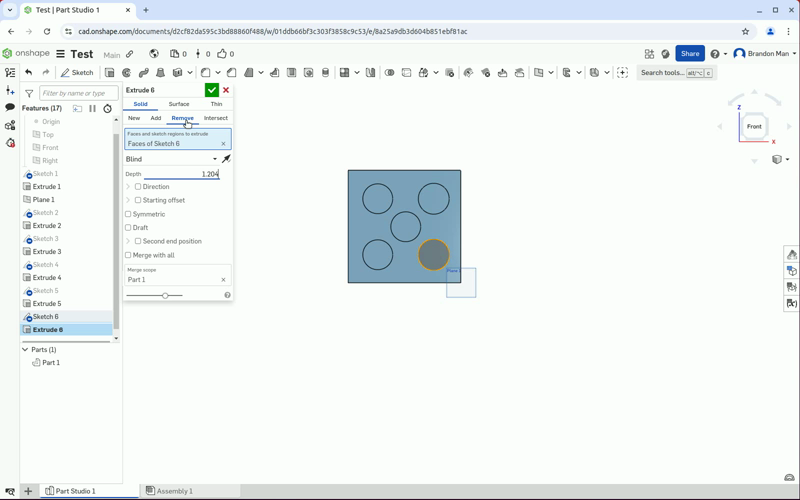
key(tab, 6)
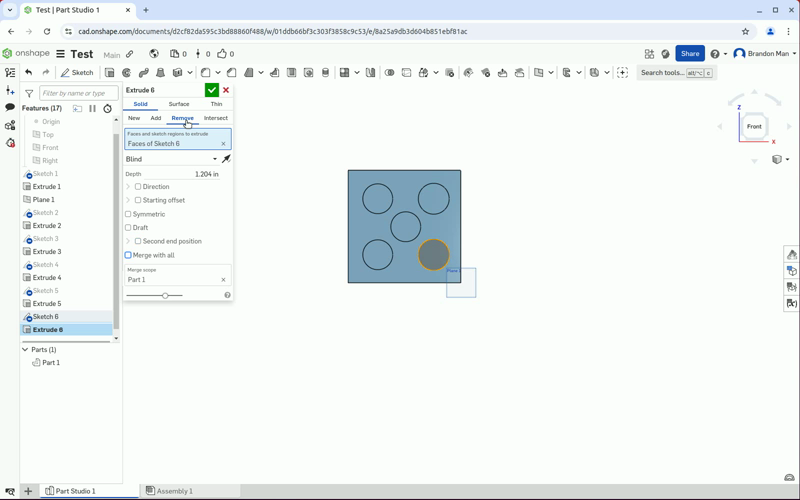
key(space)
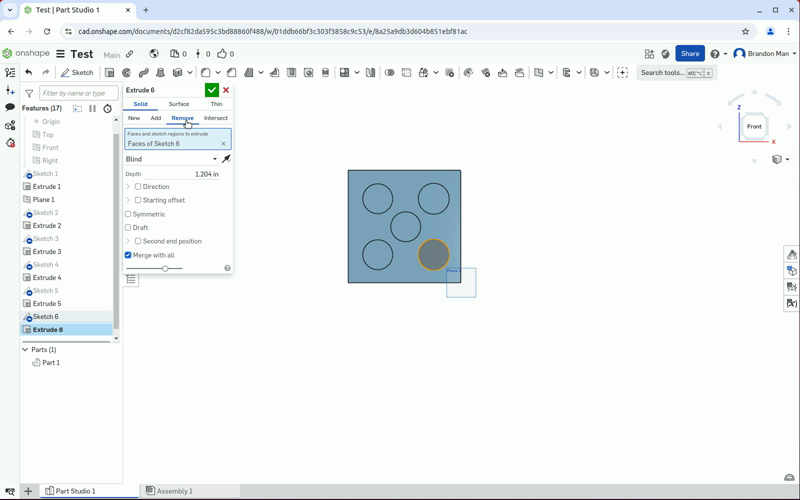
key(enter)
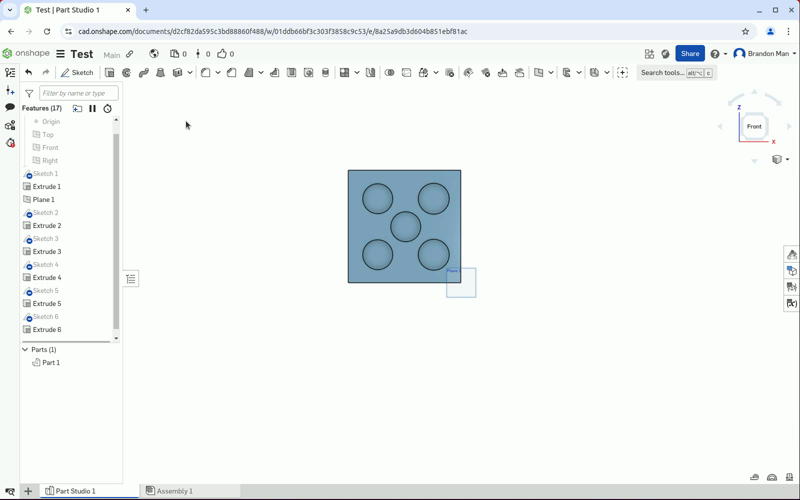
key(shift+h)
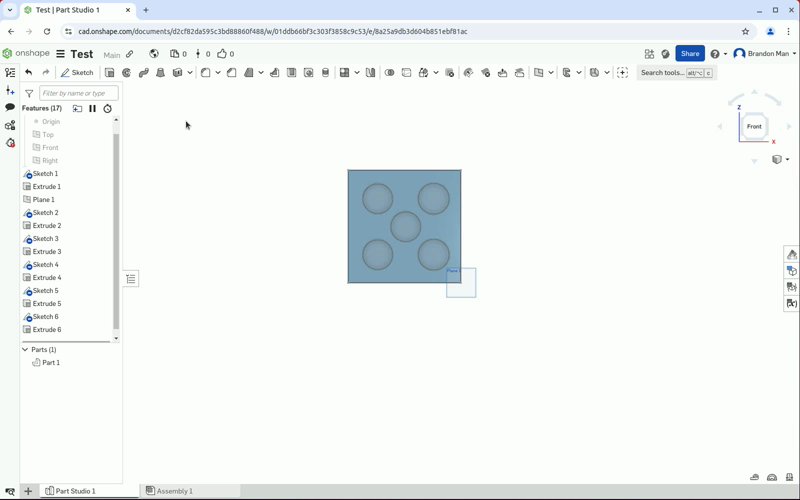
key(shift+h)
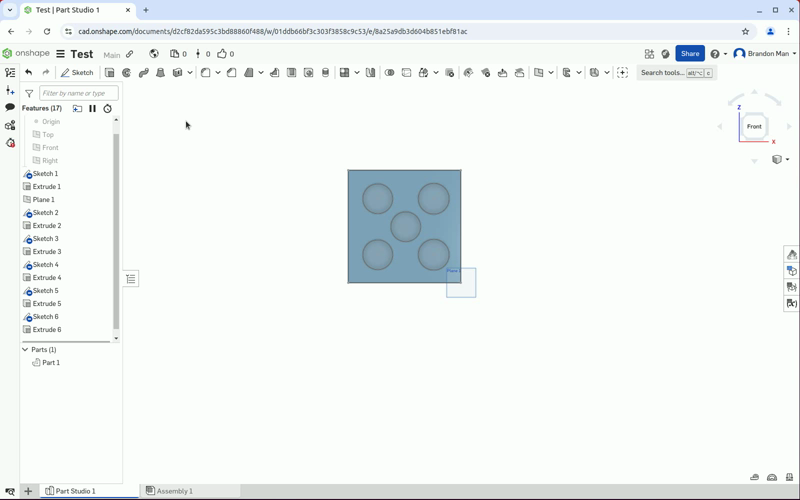
key(shift+7)
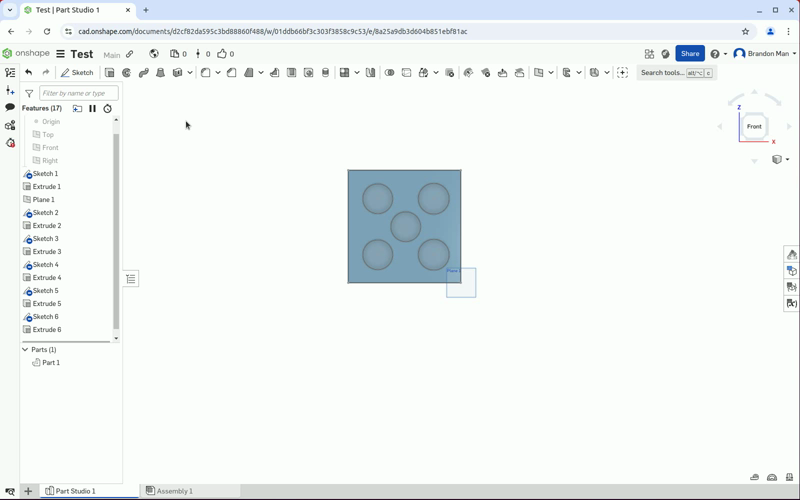
key(left, 2)
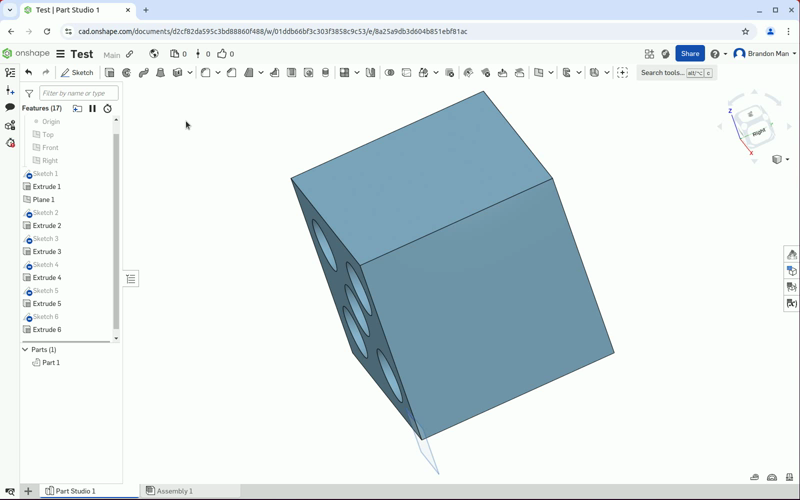
key(down, 2)
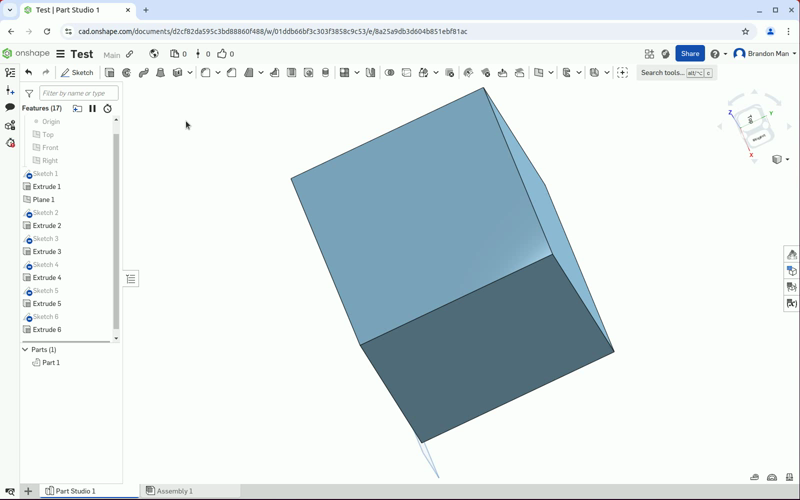
key(up, 2)
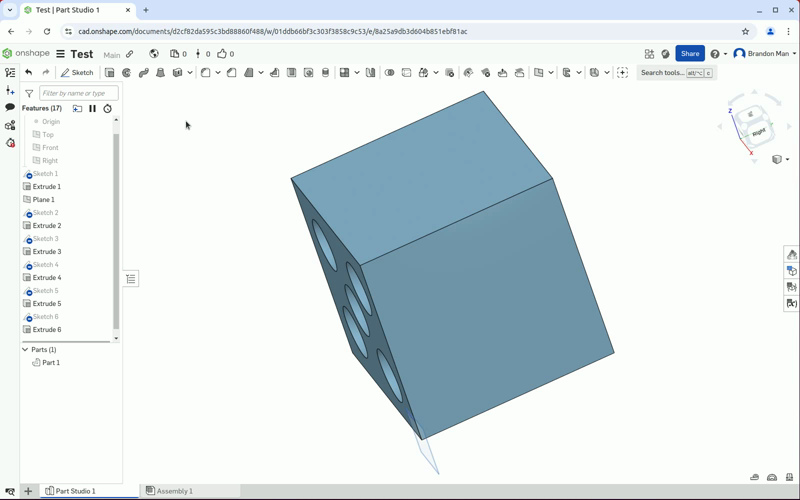
key(right, 2)
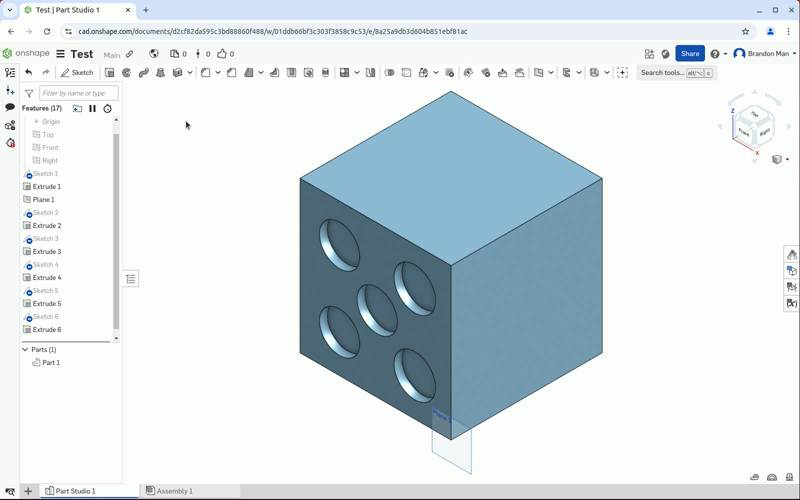
mouse_move(69, 176)
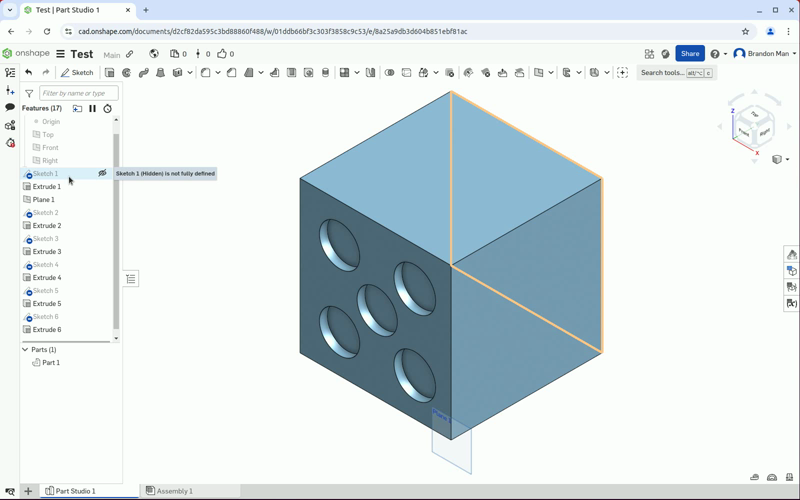
click(69, 176)